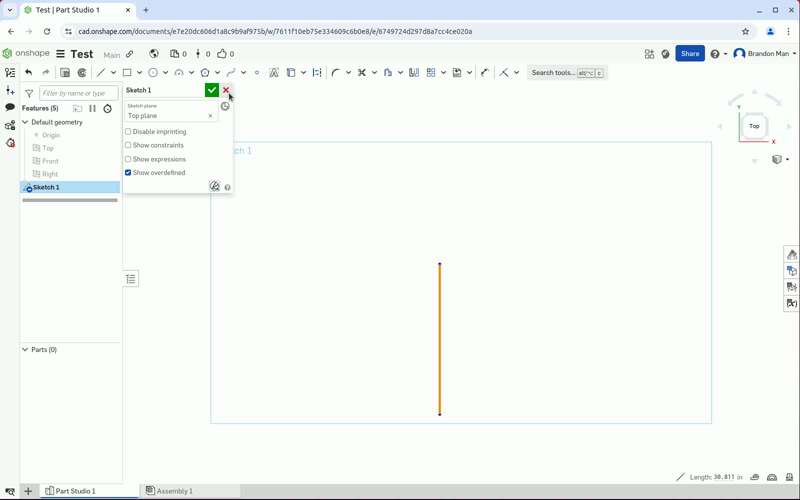
key(shift+h)
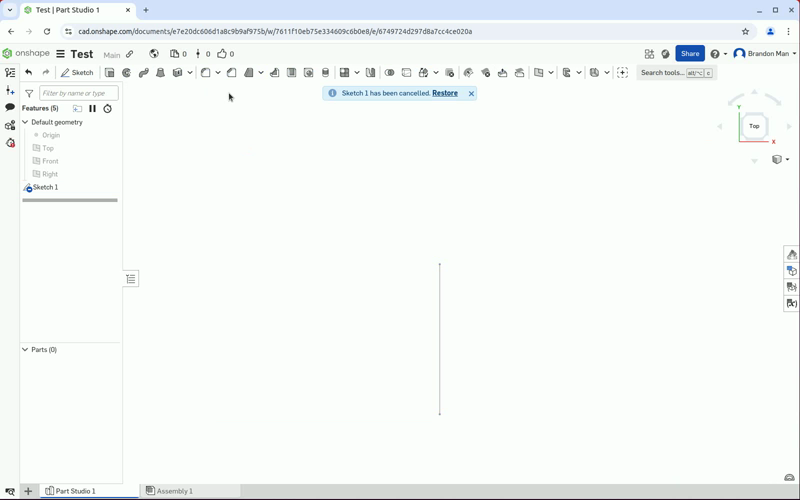
key(shift+s)
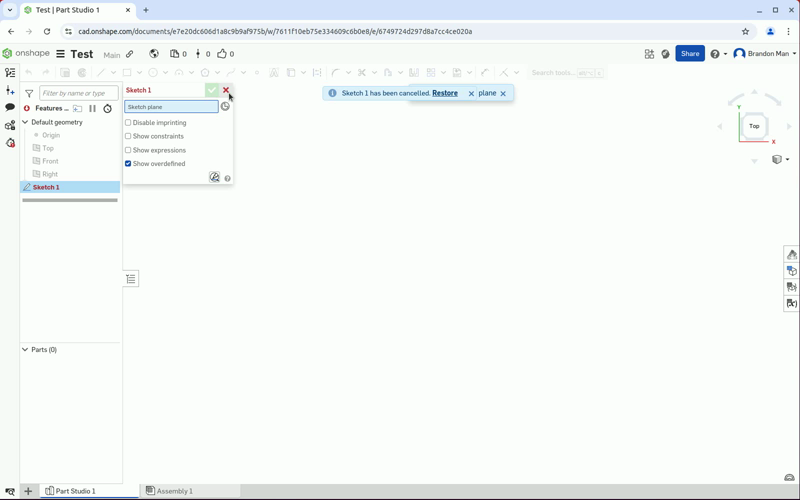
mouse_move(73, 150)
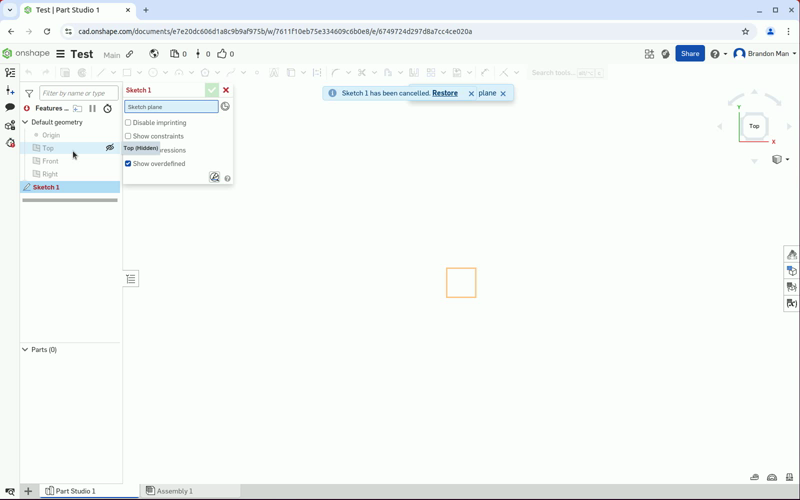
click(73, 150)
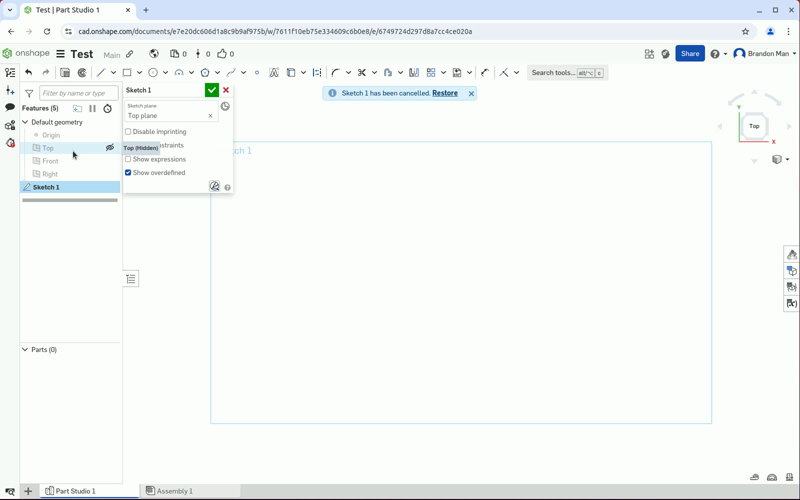
mouse_move(73, 352)
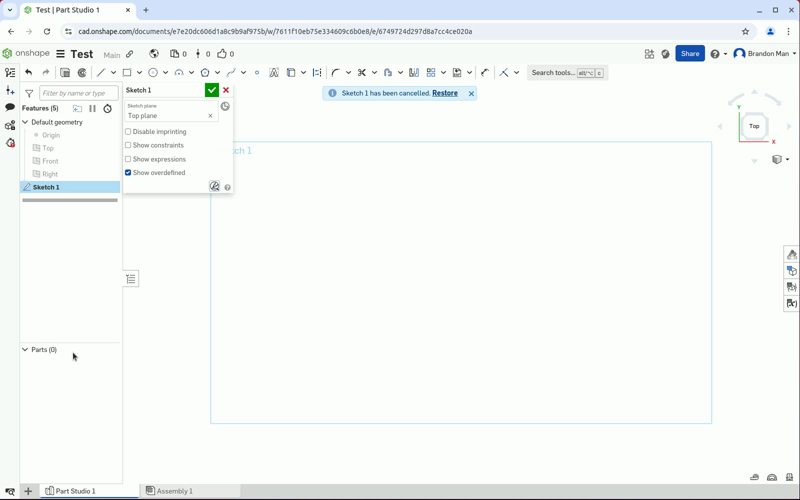
key(y)
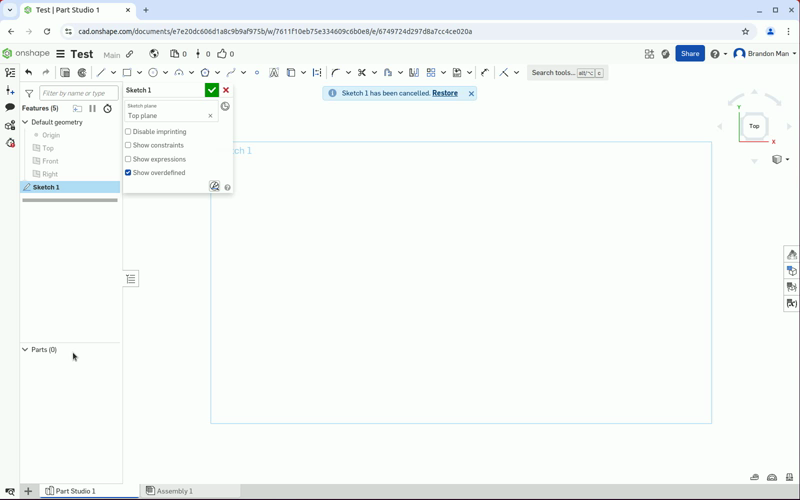
key(c)
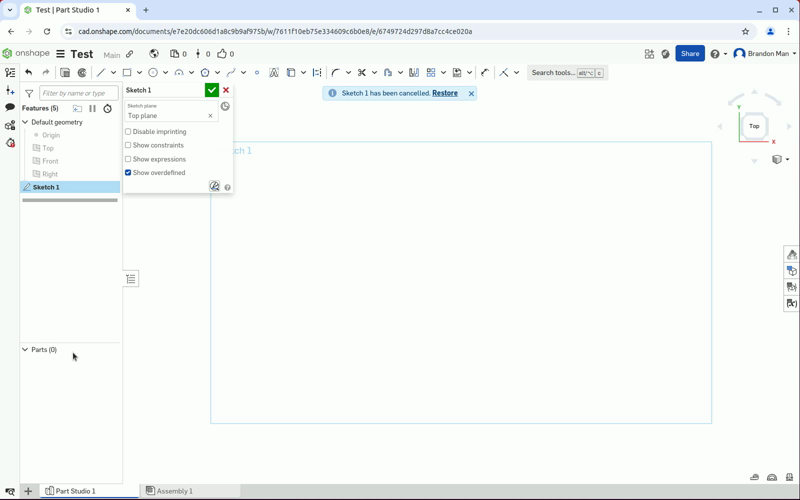
key_down(shift)
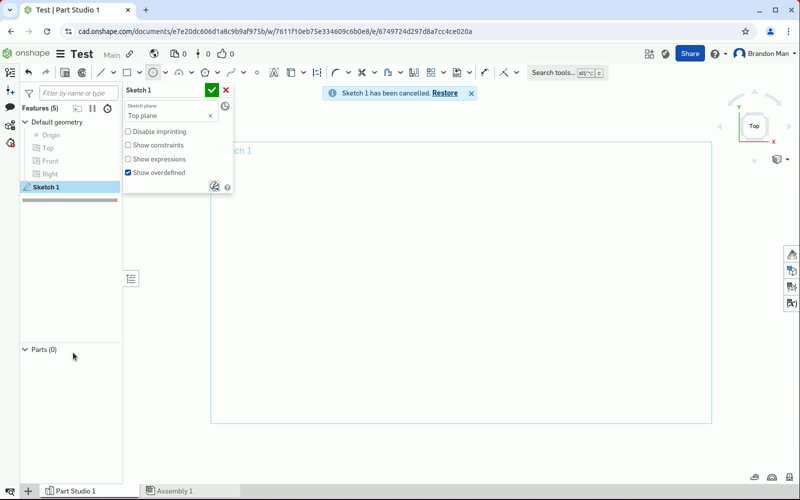
mouse_move(461, 282)
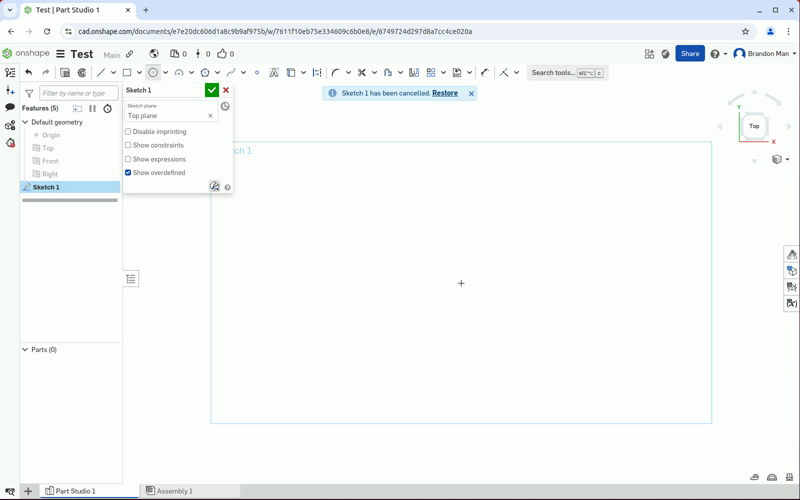
click(461, 282)
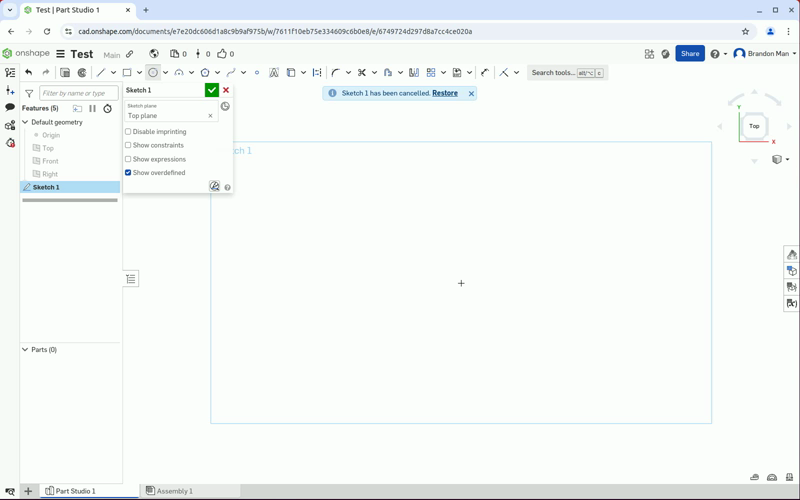
key_up(shift)
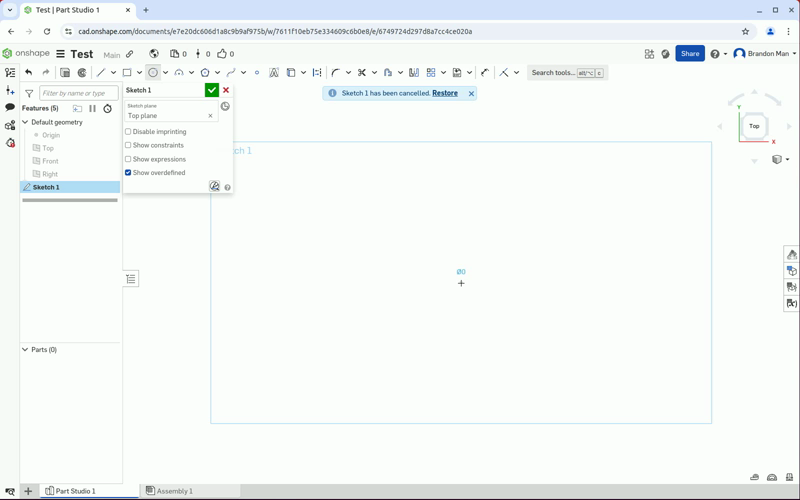
mouse_move(518, 282)
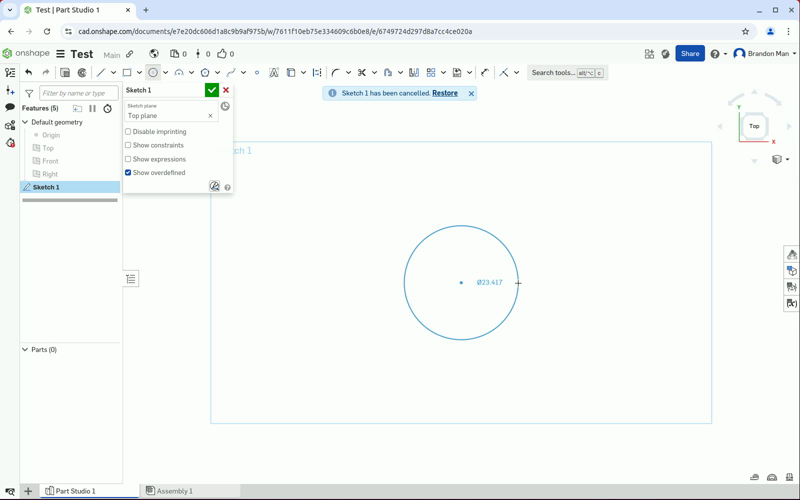
click(518, 282)
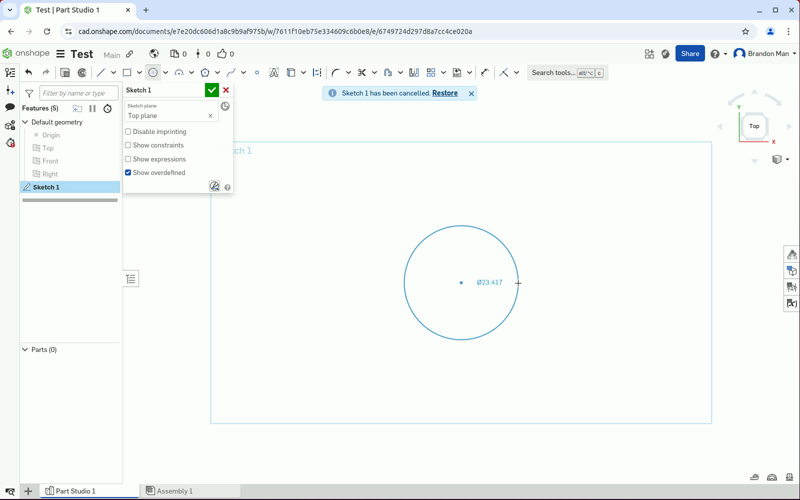
key(esc)
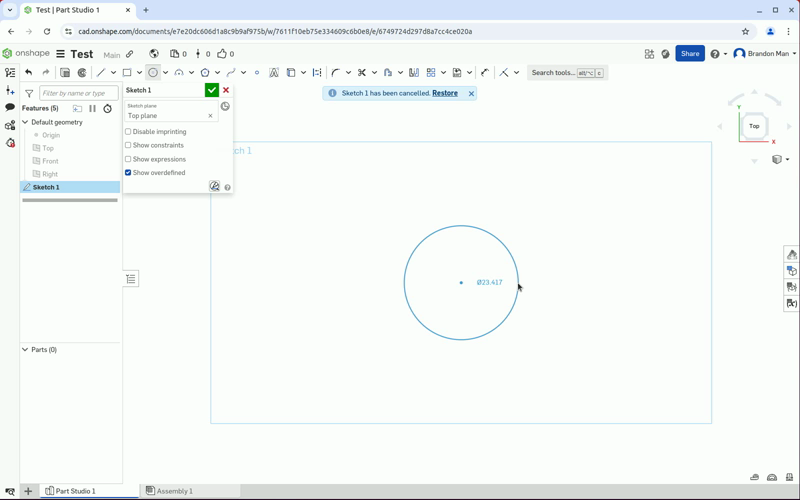
key(c)
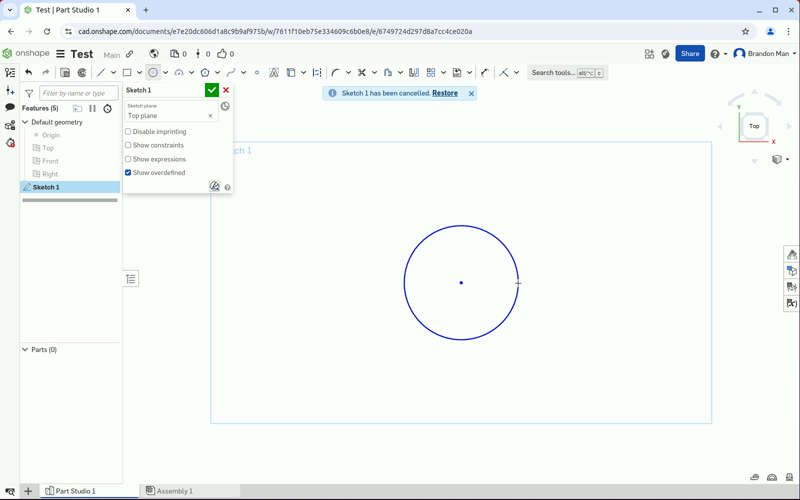
key_down(shift)
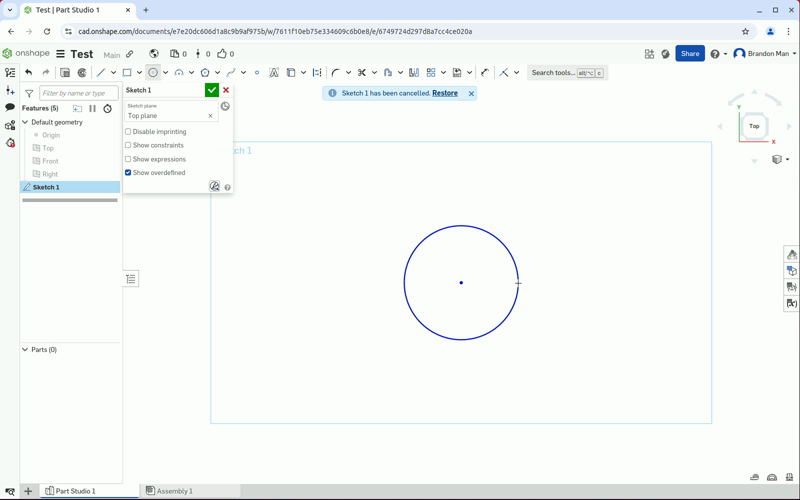
mouse_move(461, 282)
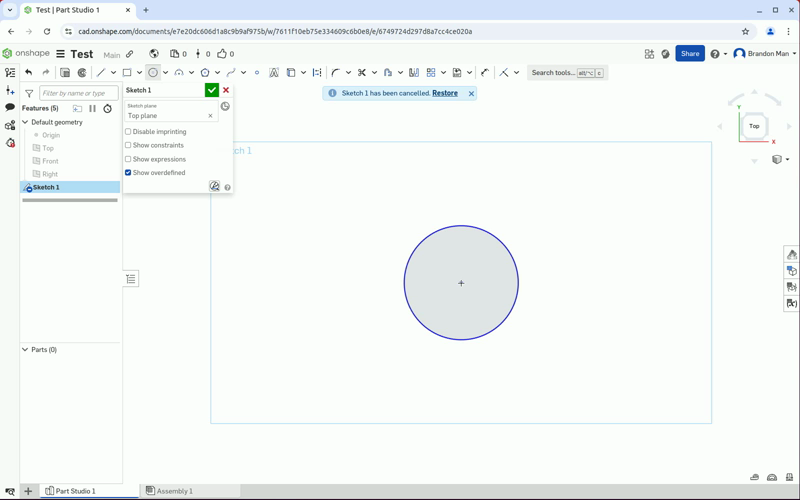
click(461, 282)
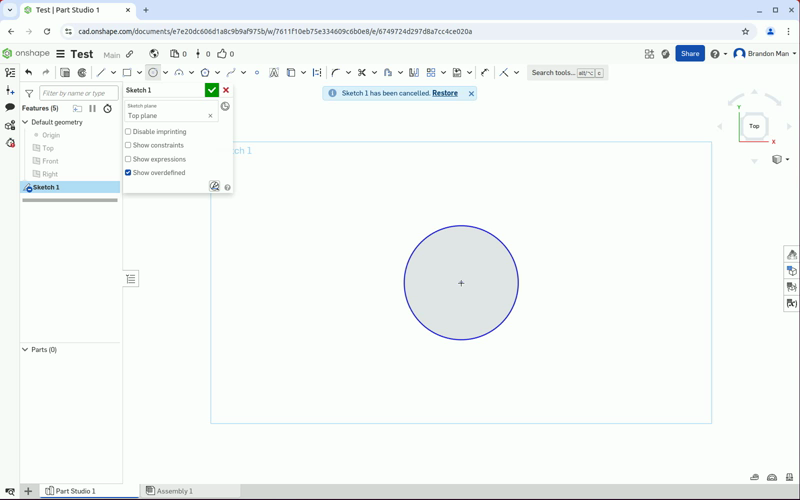
key_up(shift)
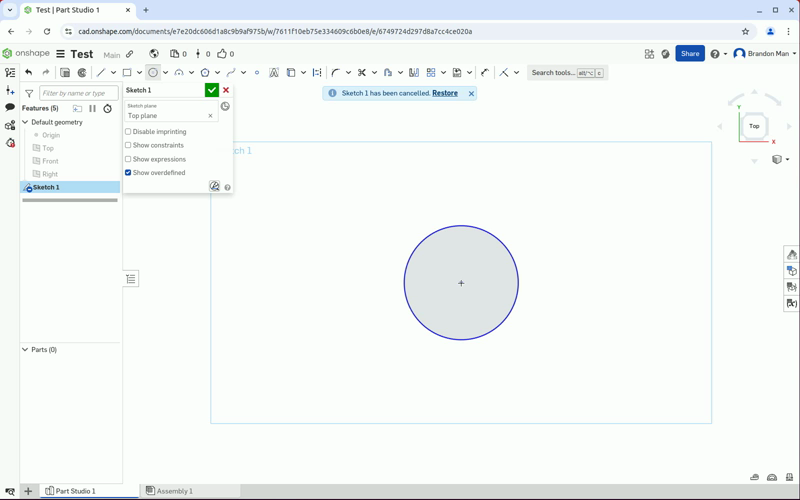
mouse_move(494, 282)
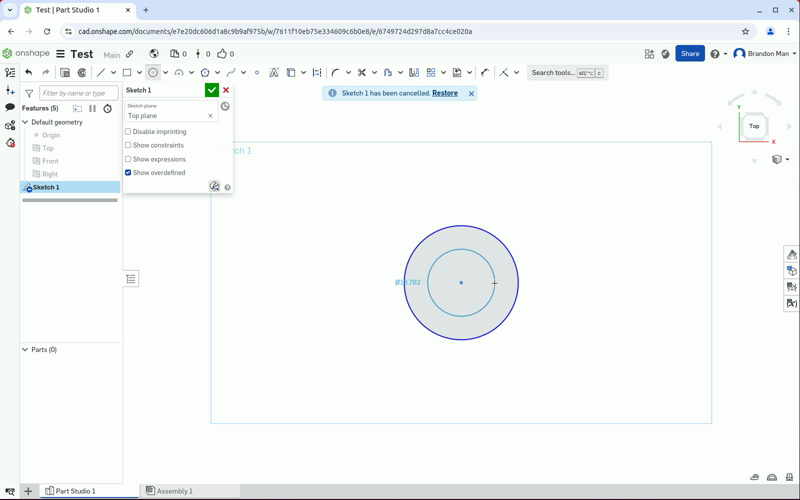
click(494, 282)
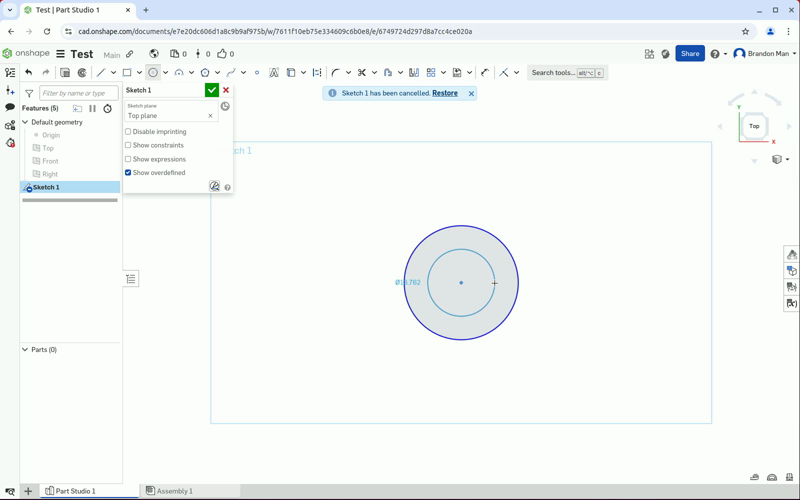
key(esc)
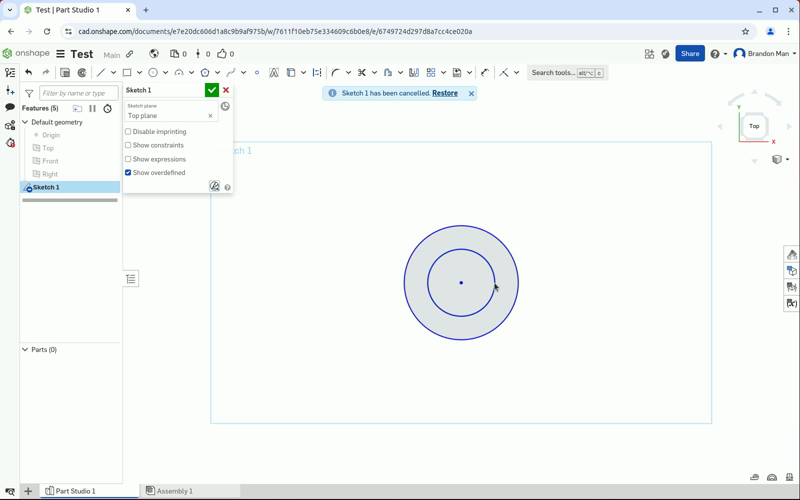
mouse_move(500, 251)
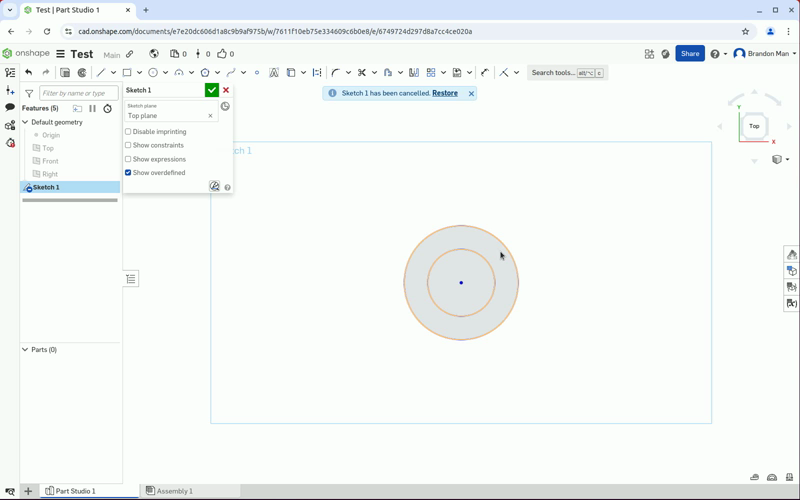
click(500, 251)
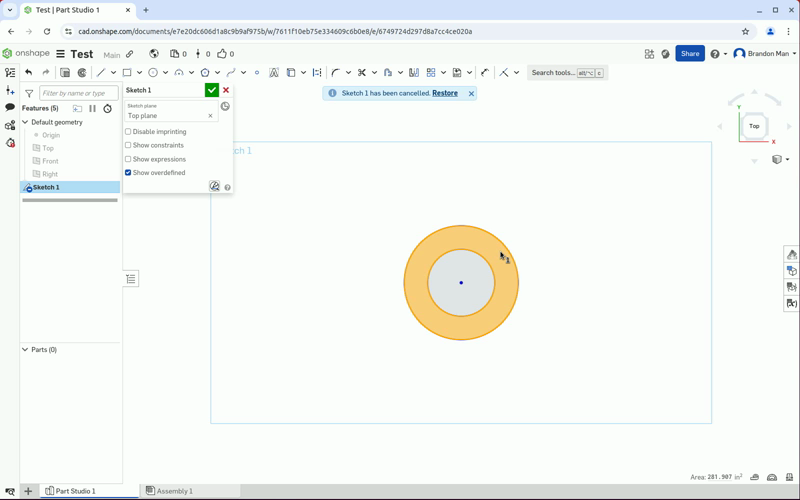
mouse_move(73, 352)
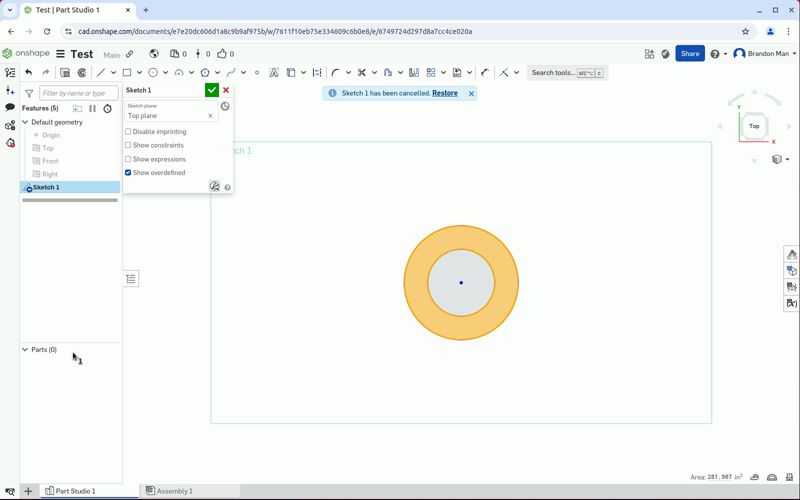
key(shift+y)
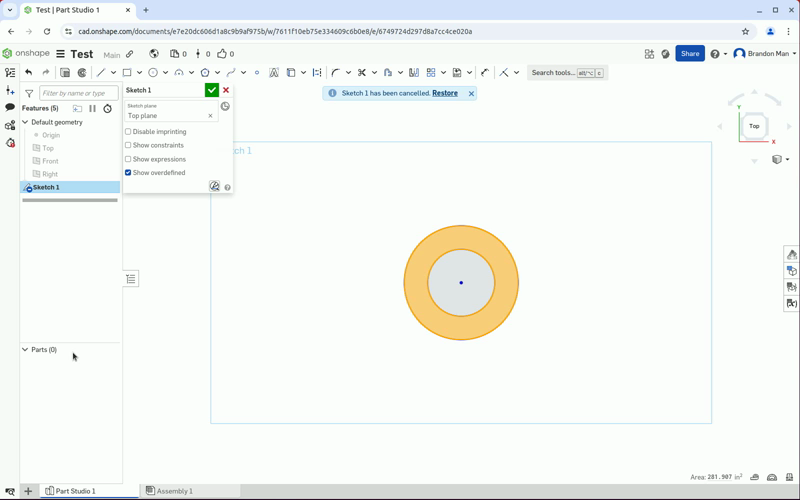
key(shift+e)
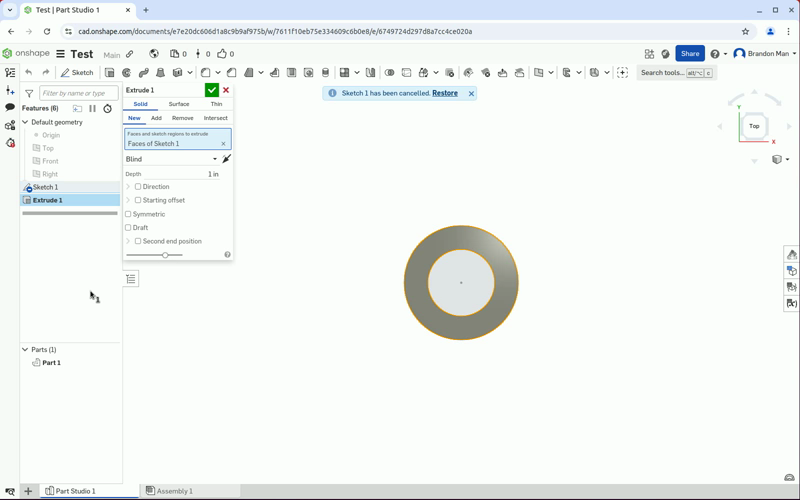
mouse_move(143, 106)
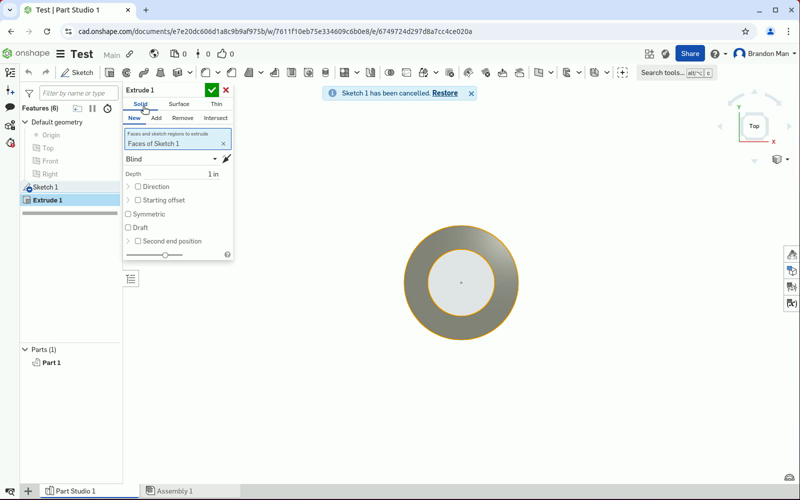
click(143, 106)
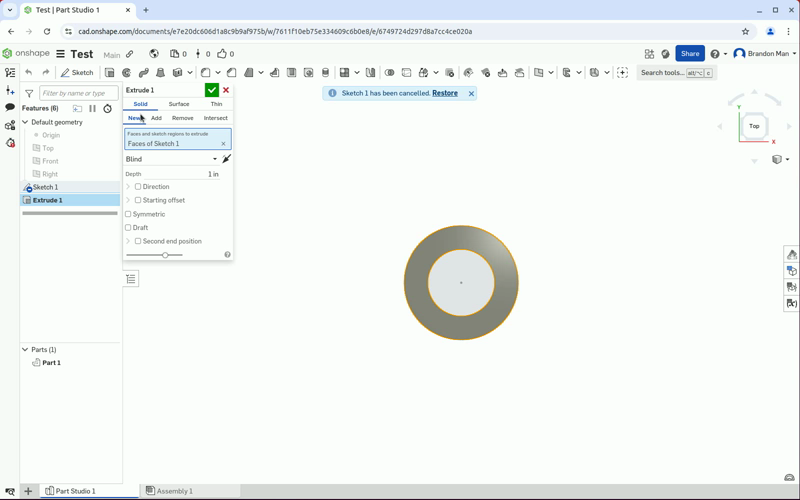
mouse_move(137, 120)
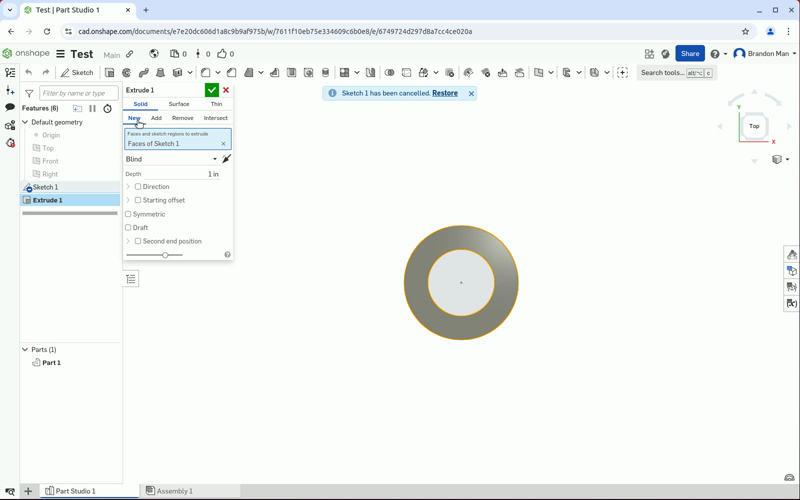
click(137, 120)
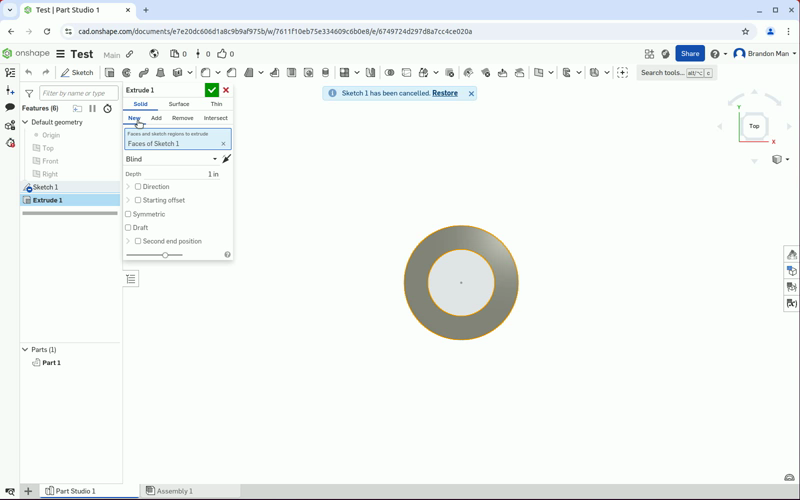
key(tab, 4)
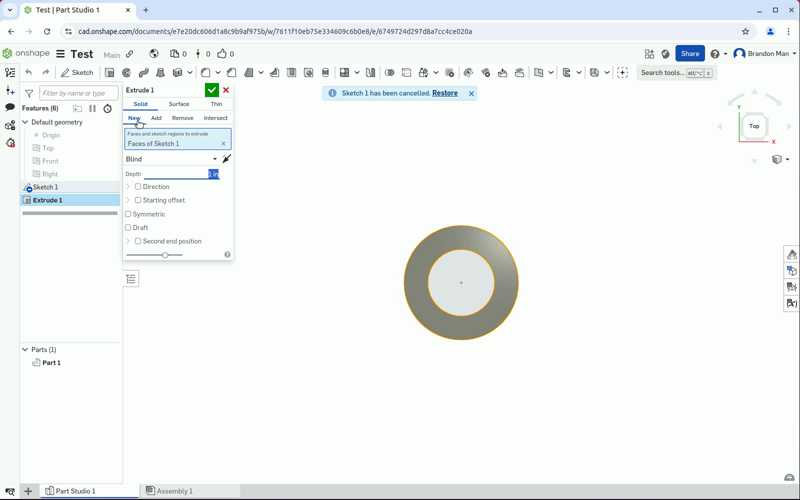
text(-23.108)
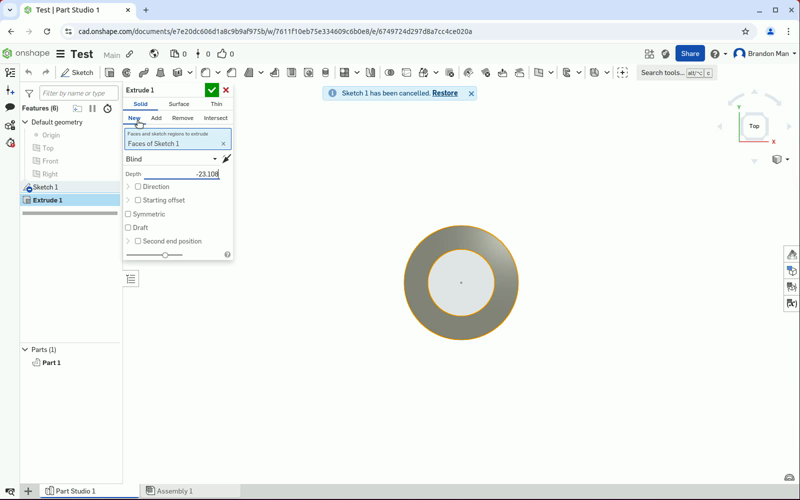
key(enter)
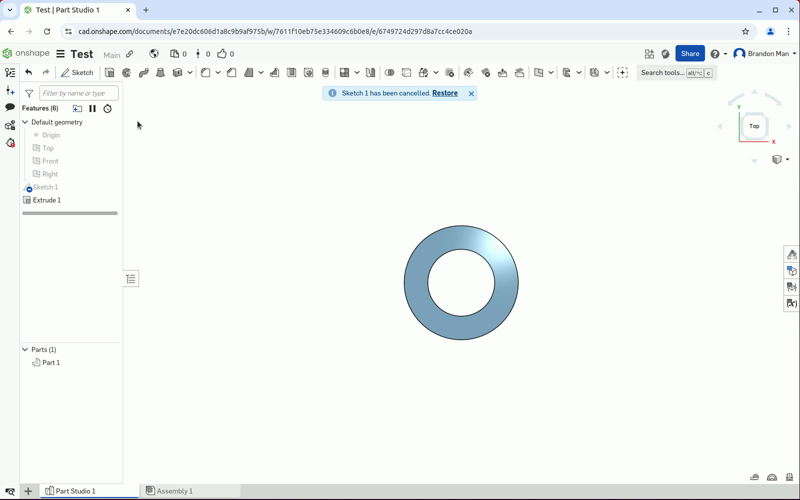
key(shift+h)
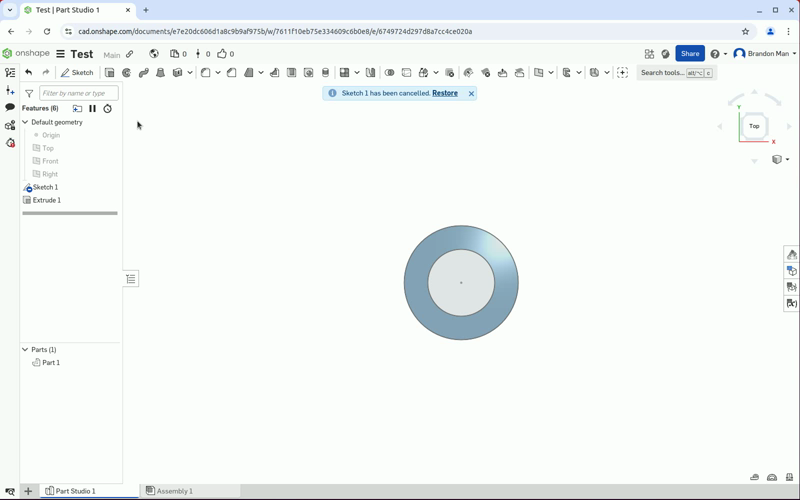
key(shift+h)
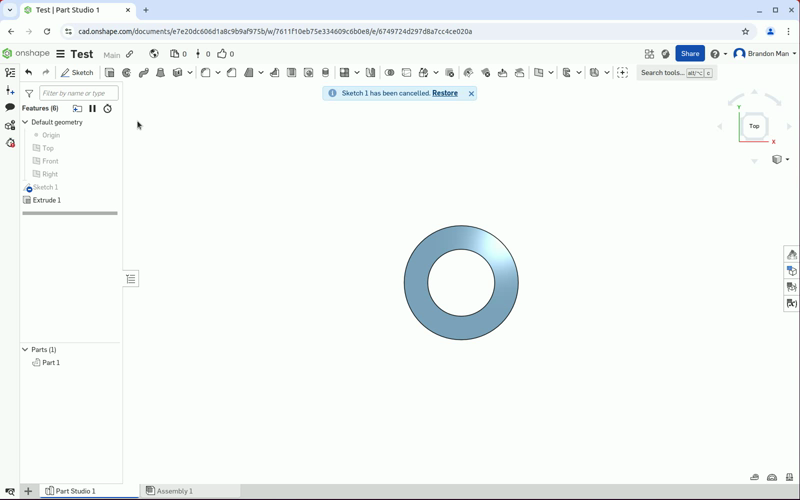
mouse_move(73, 189)
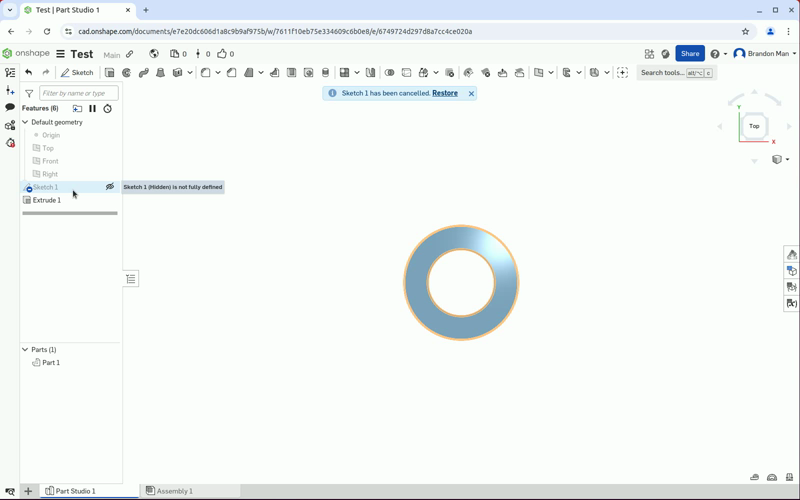
click(73, 189)
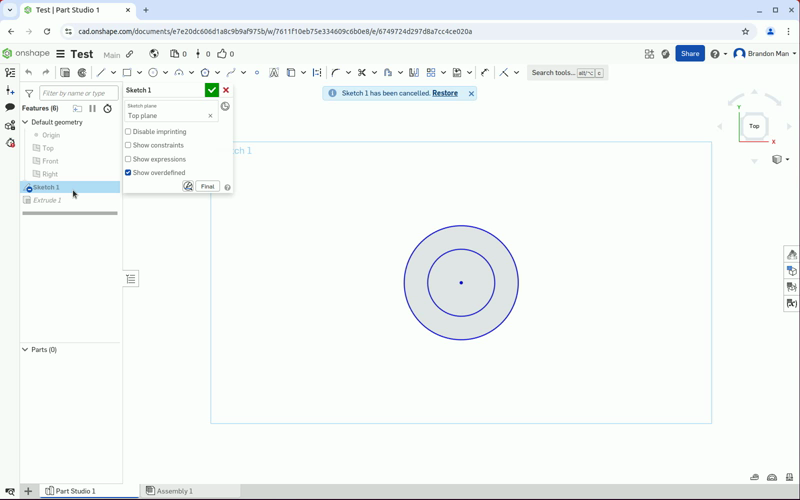
mouse_move(229, 92)
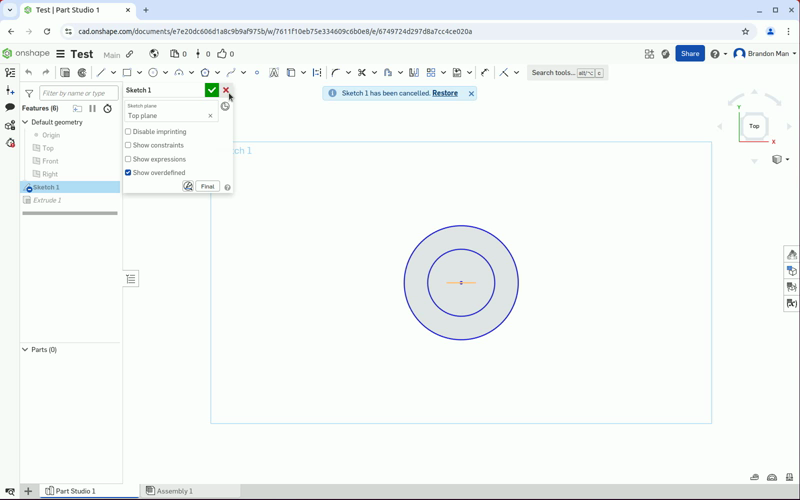
click(229, 92)
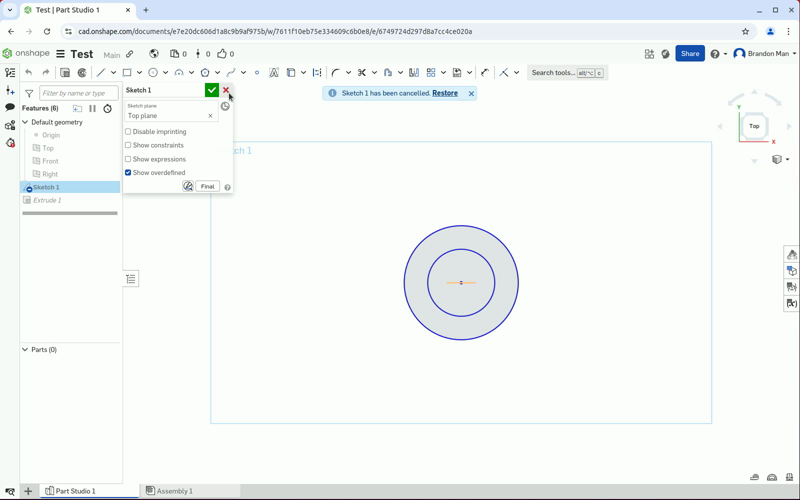
key(shift+s)
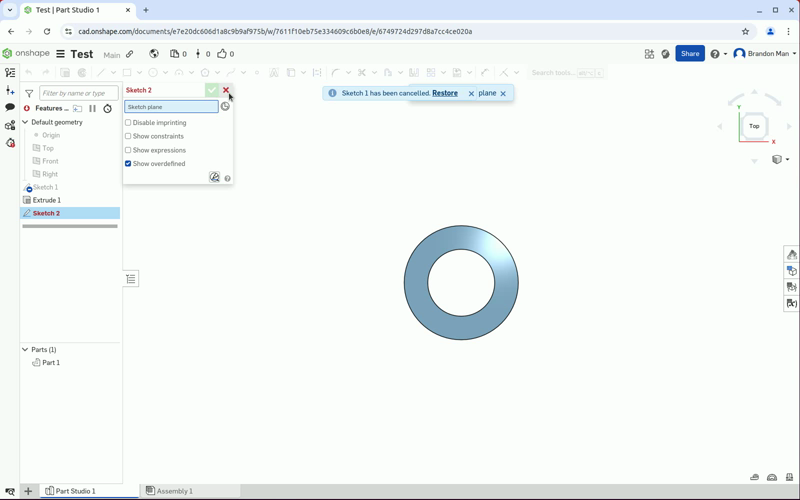
mouse_move(73, 150)
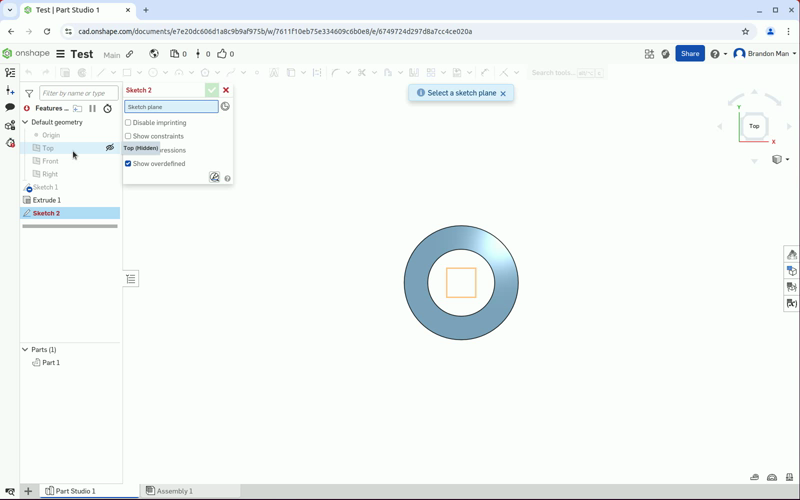
click(73, 150)
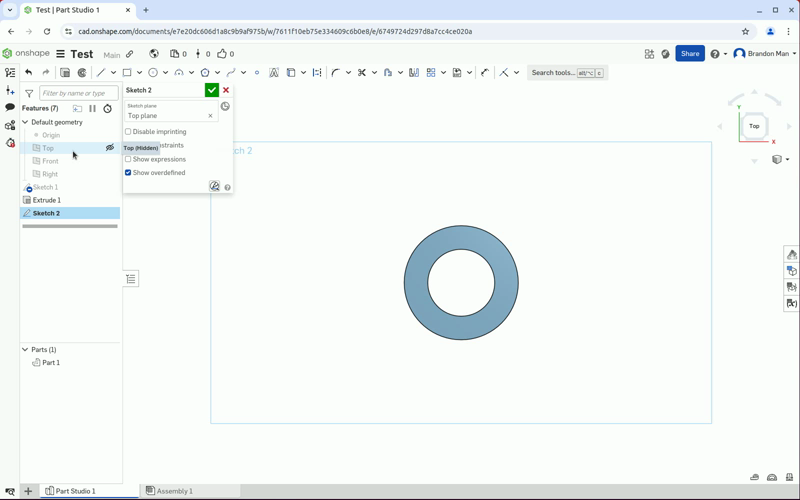
mouse_move(73, 352)
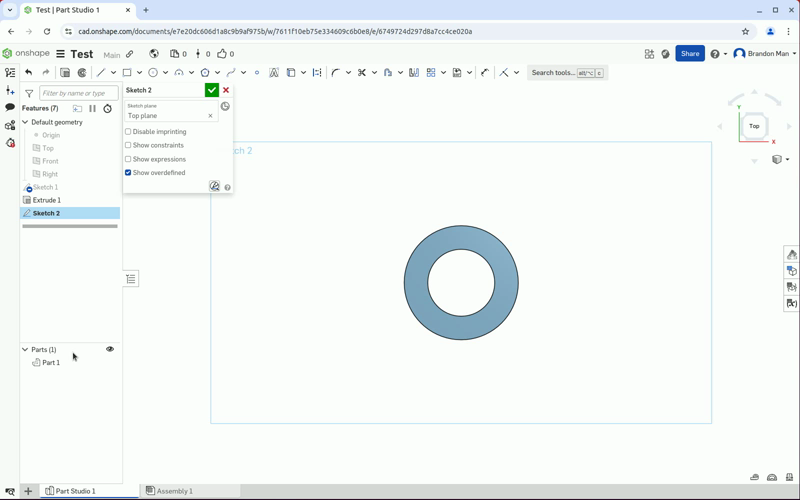
key(y)
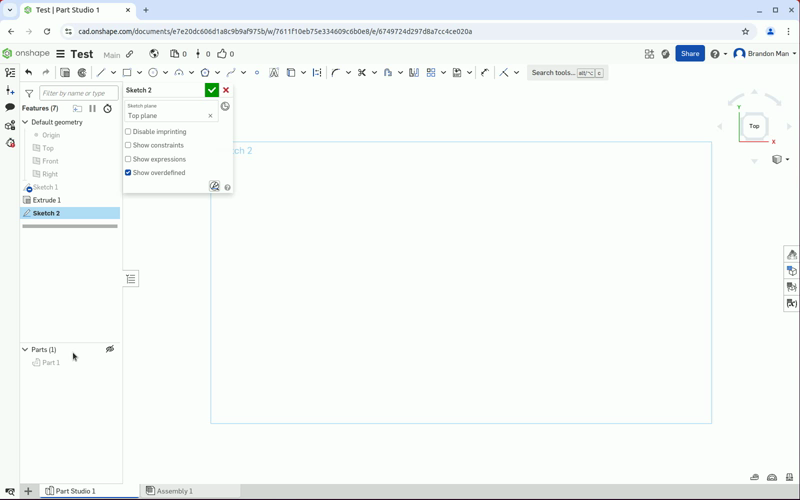
key(c)
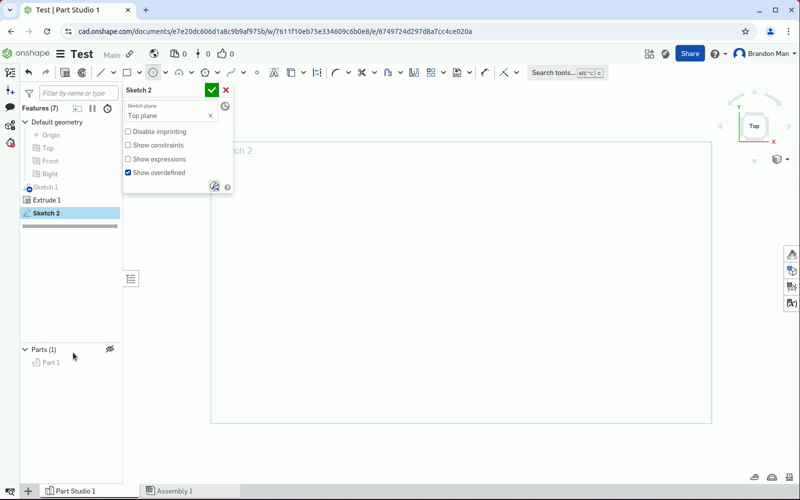
key_down(shift)
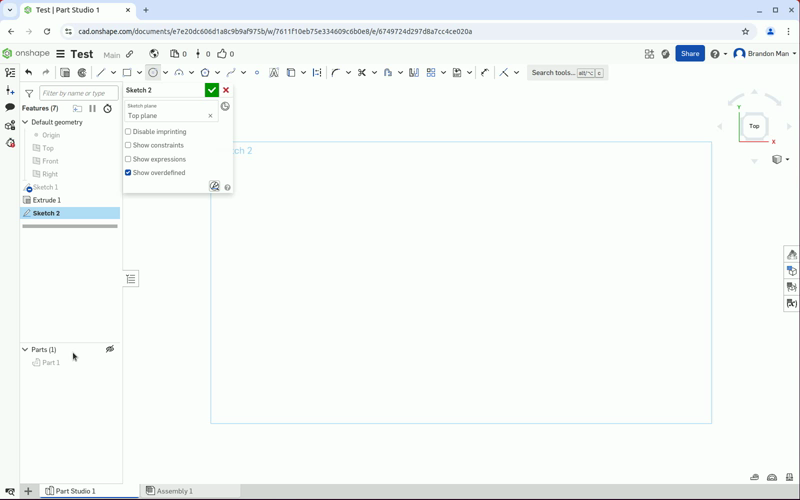
mouse_move(461, 282)
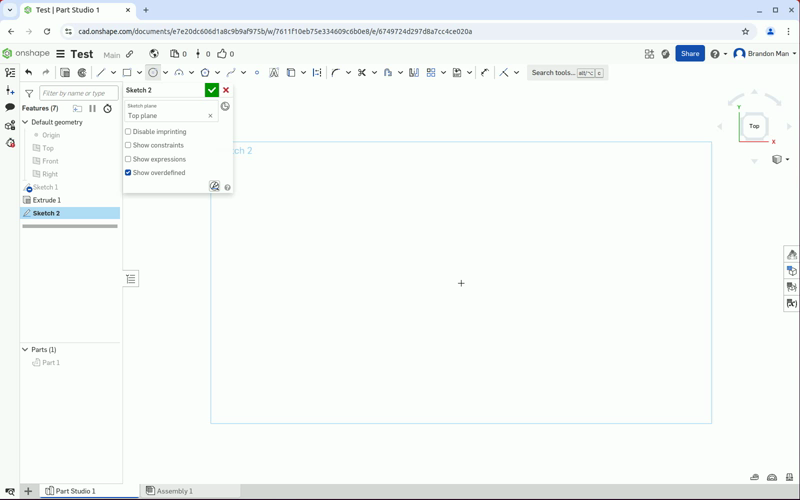
click(461, 282)
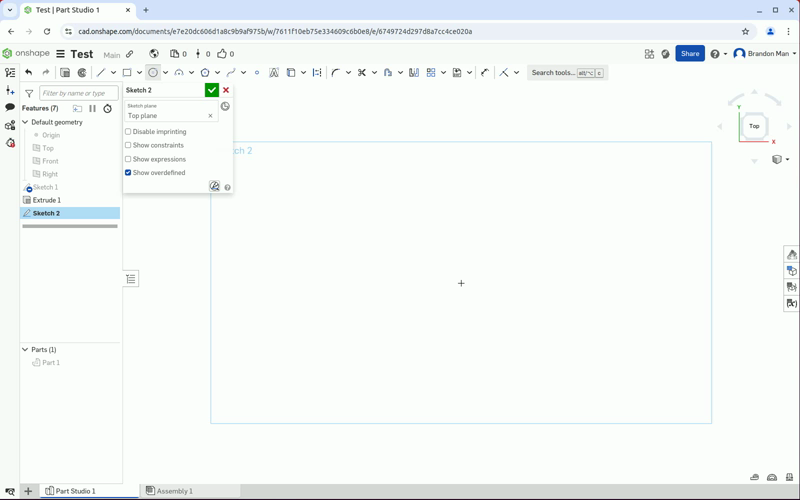
key_up(shift)
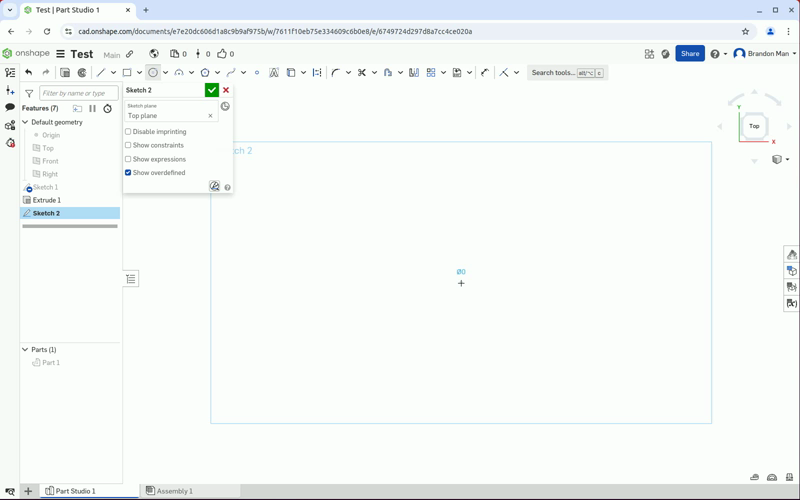
mouse_move(495, 282)
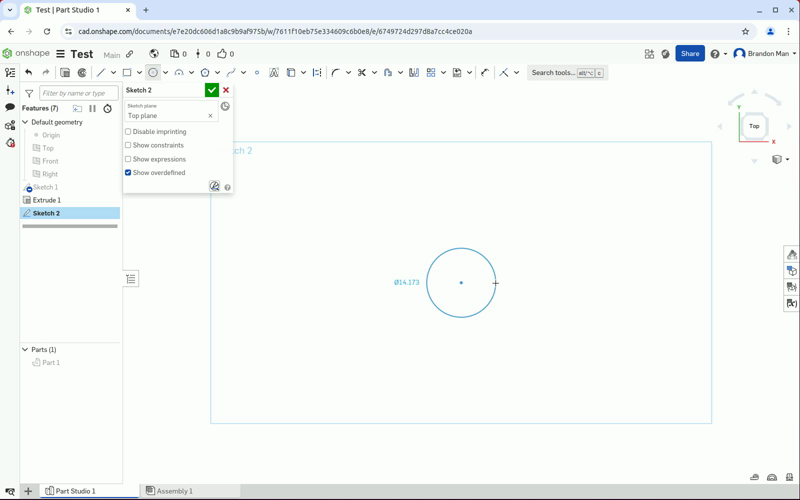
click(495, 282)
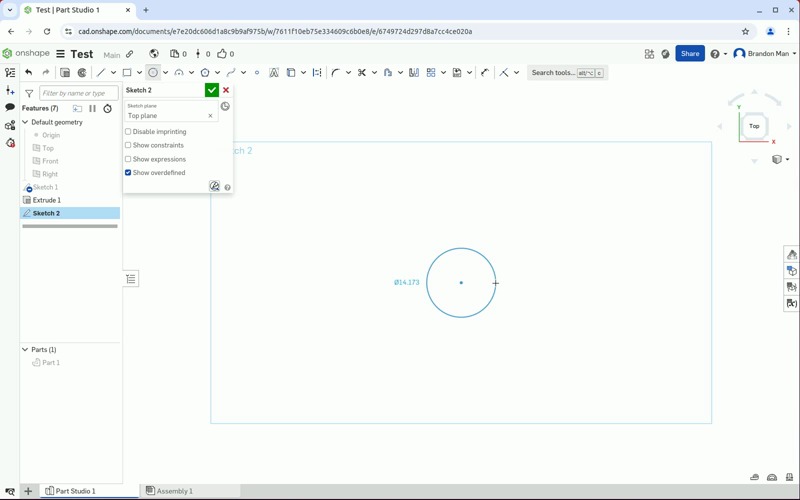
key(esc)
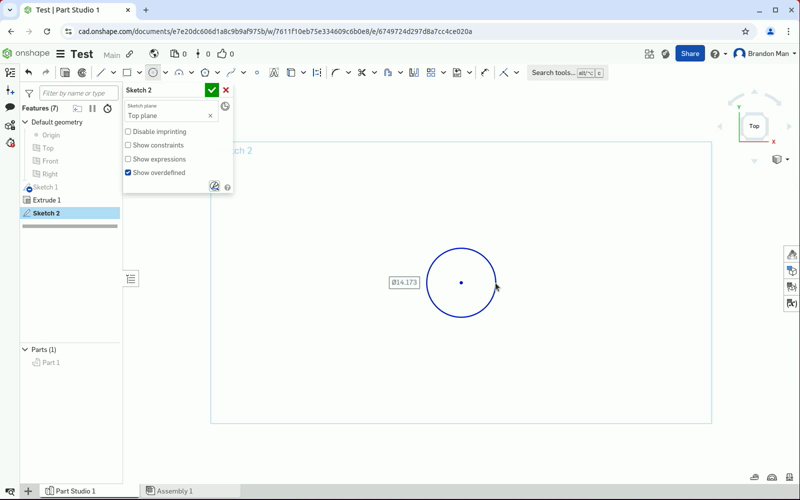
key(c)
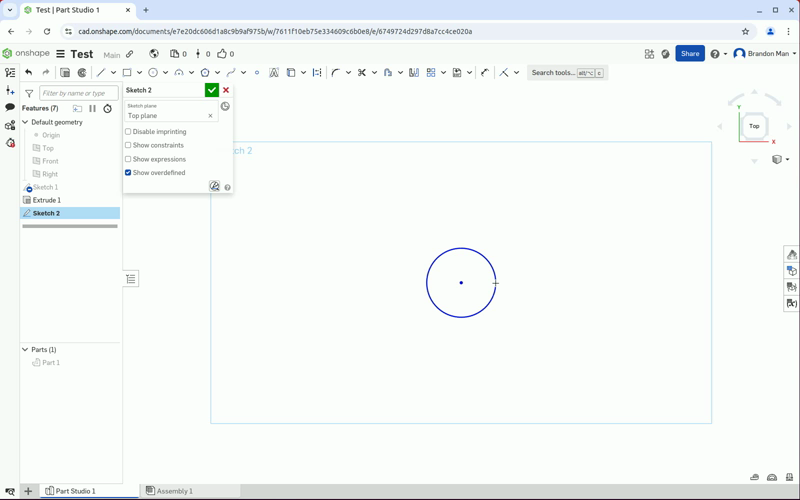
key_down(shift)
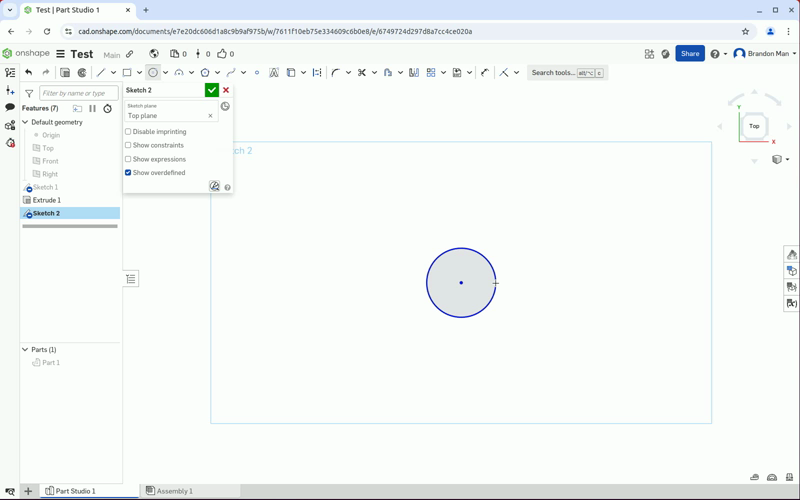
mouse_move(461, 282)
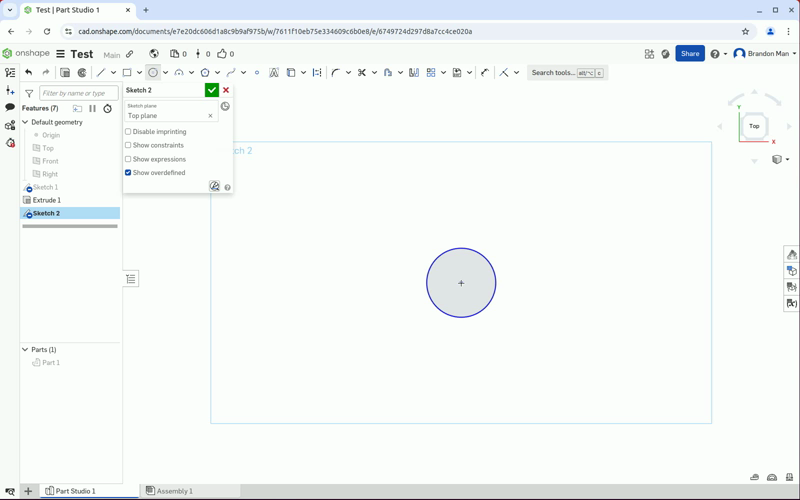
click(461, 282)
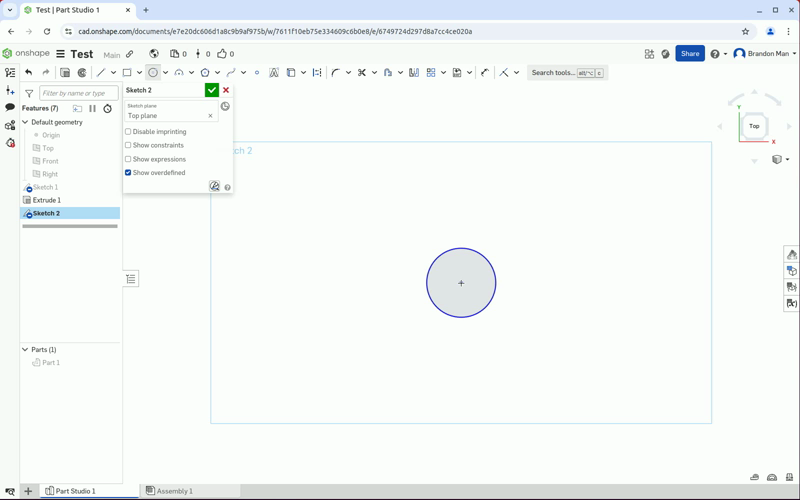
key_up(shift)
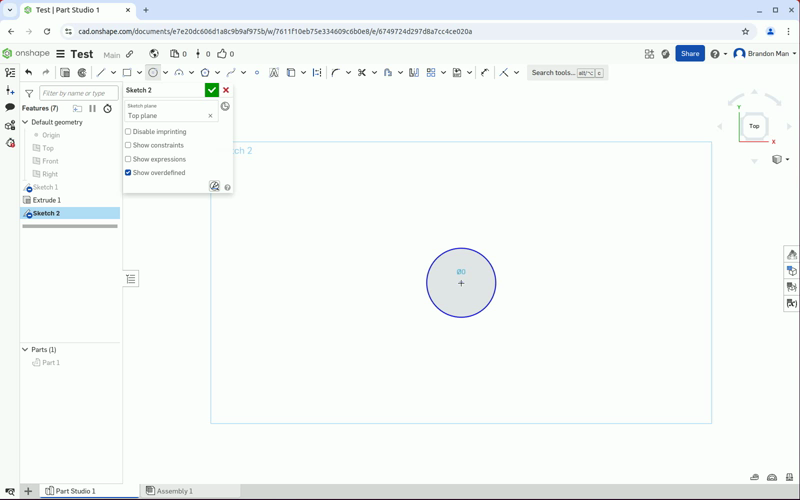
mouse_move(467, 282)
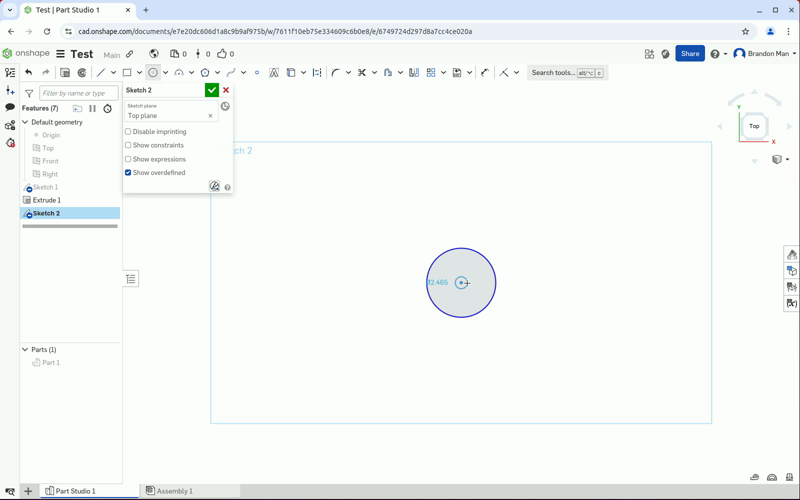
click(467, 282)
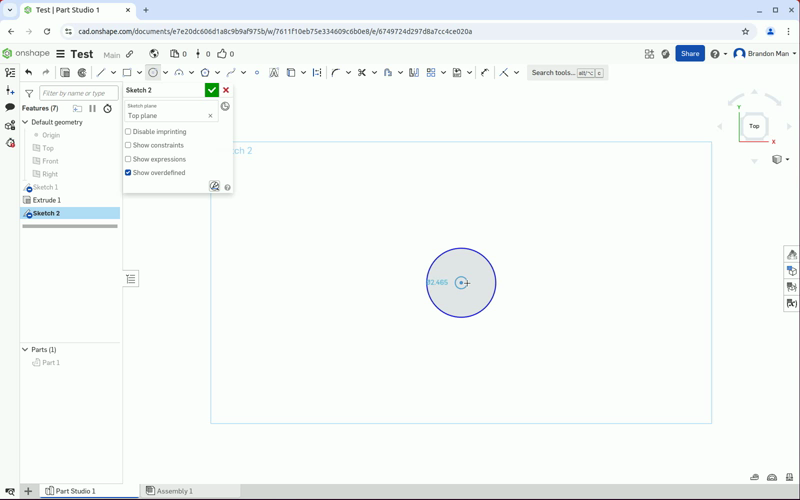
key(esc)
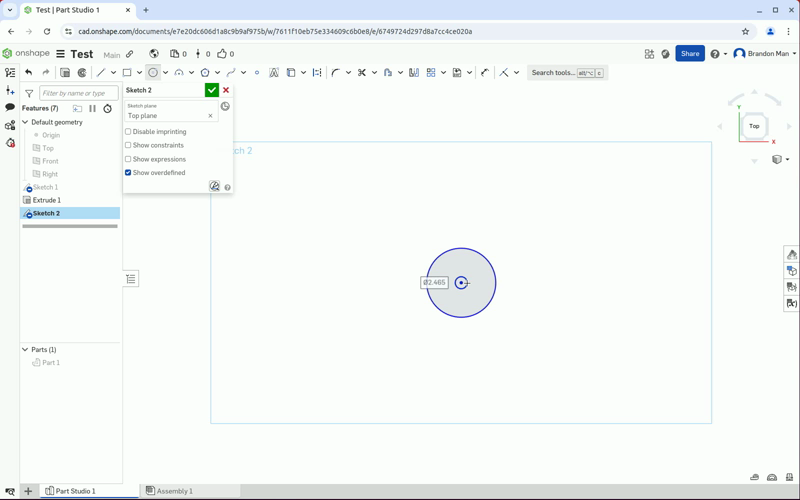
mouse_move(489, 289)
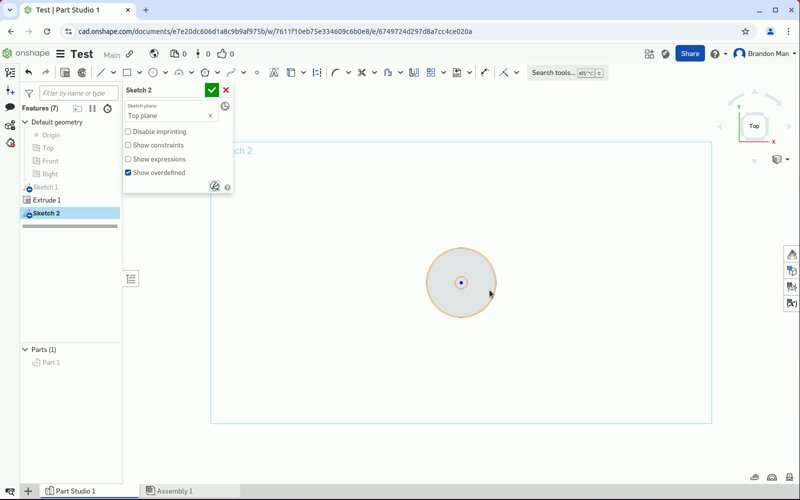
click(489, 289)
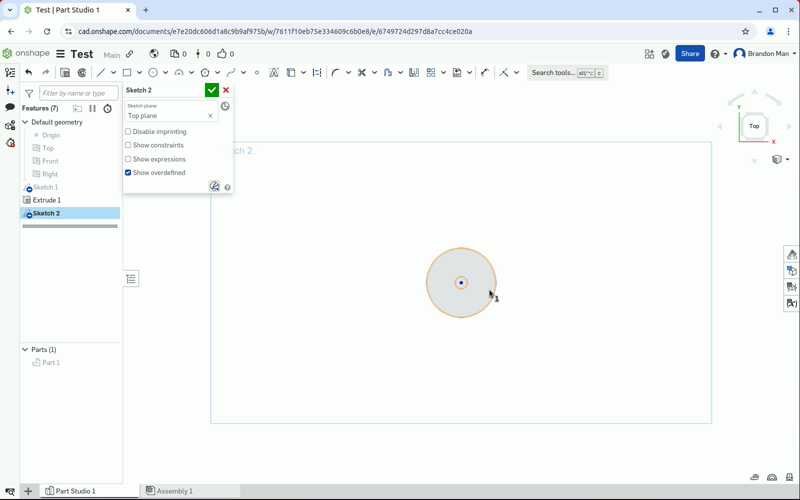
mouse_move(73, 352)
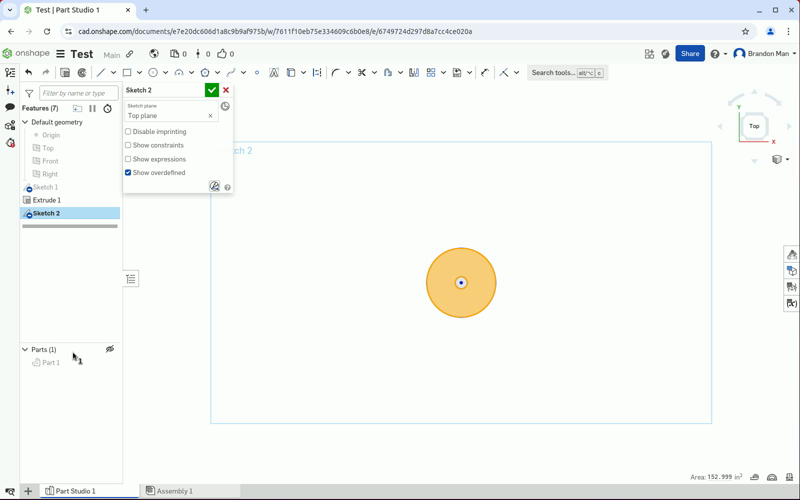
key(shift+y)
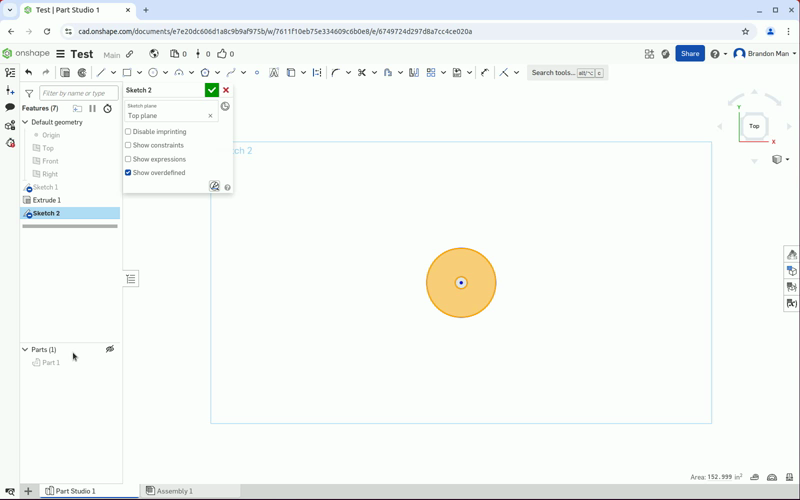
key(shift+e)
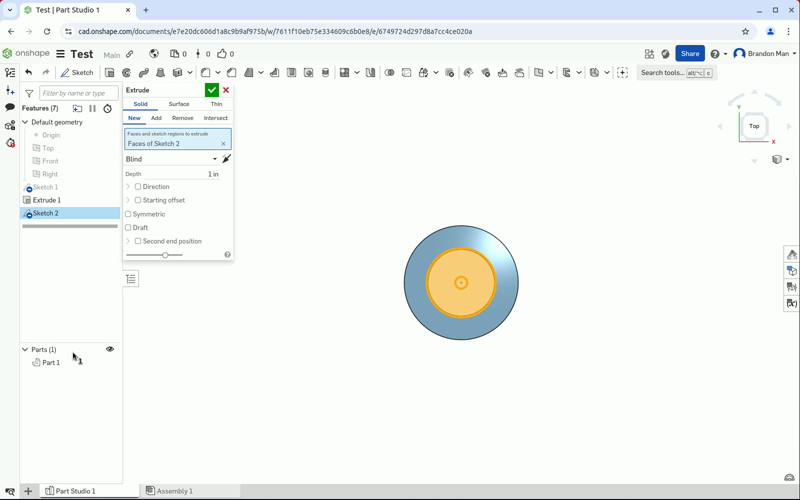
mouse_move(143, 106)
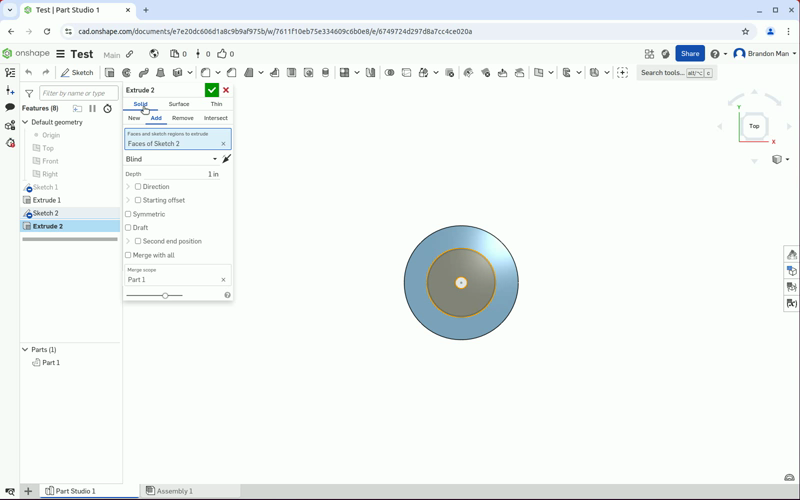
click(143, 106)
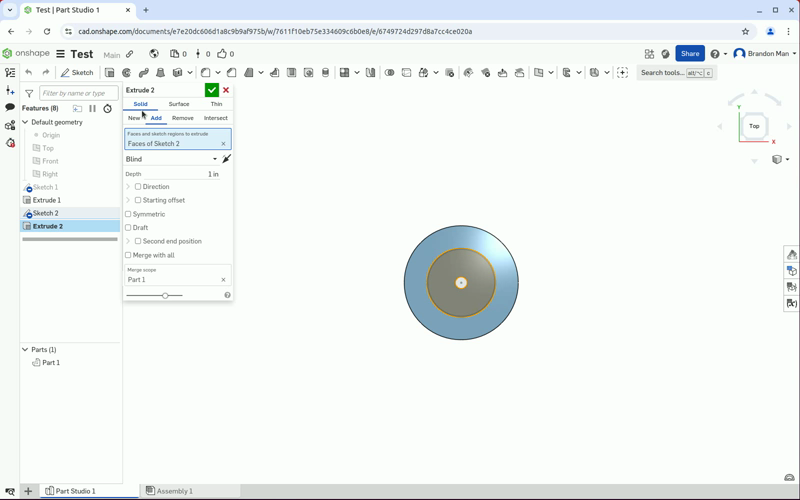
mouse_move(137, 120)
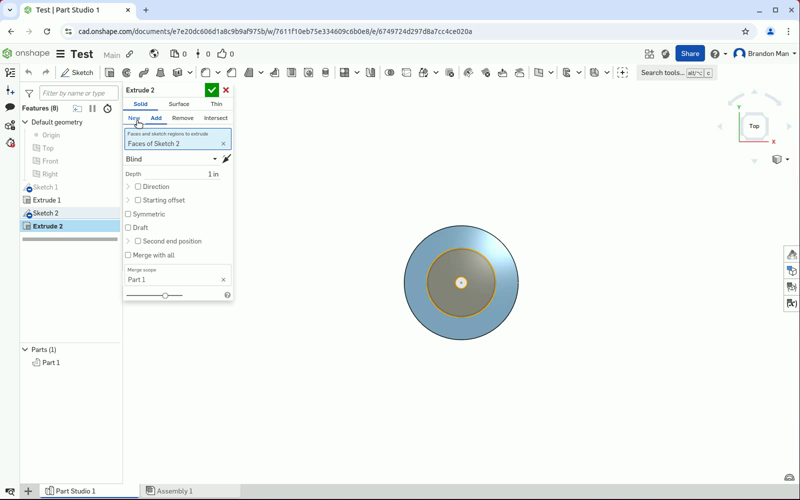
click(137, 120)
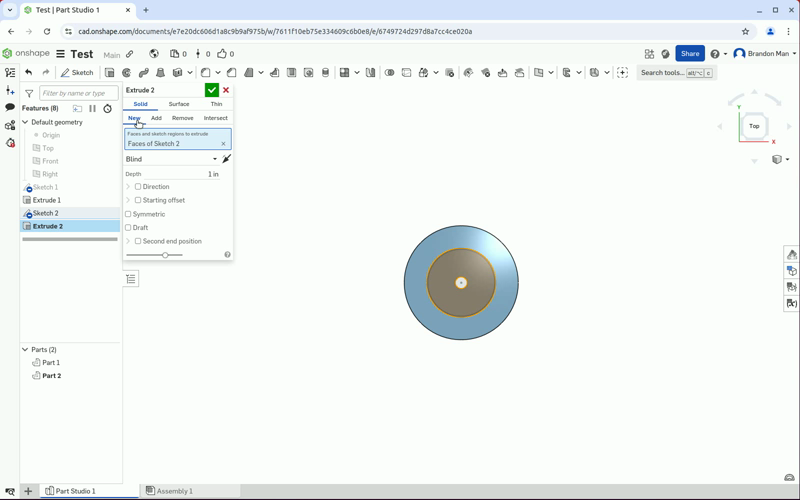
key(tab, 4)
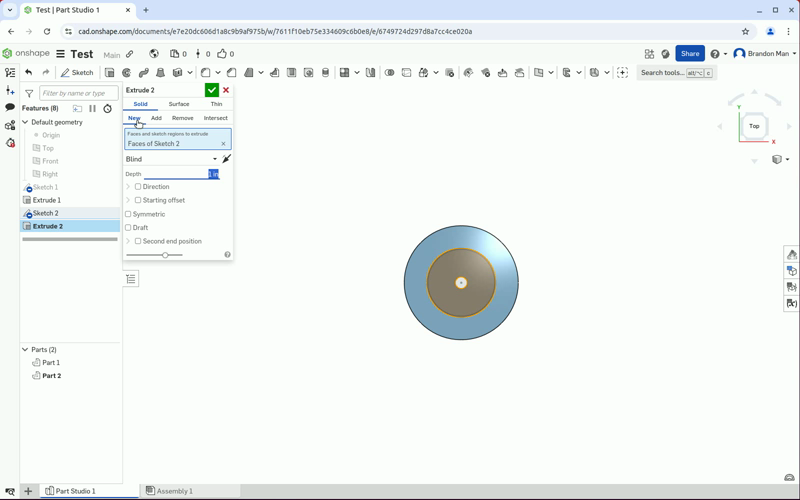
text(-23.108)
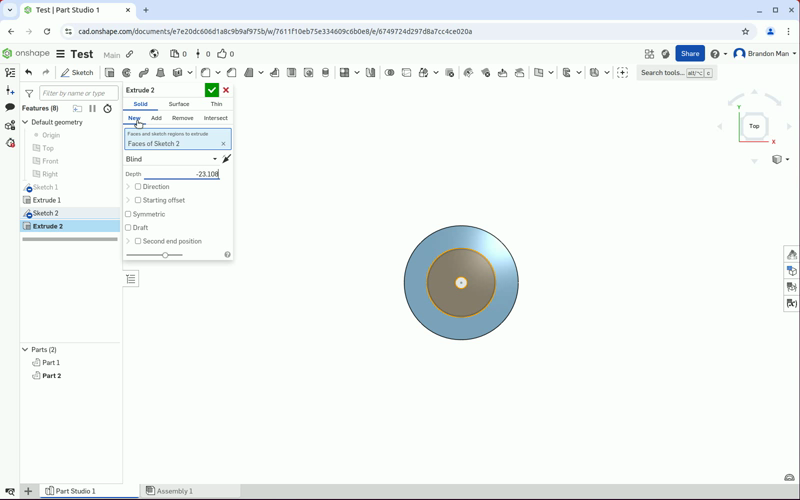
key(enter)
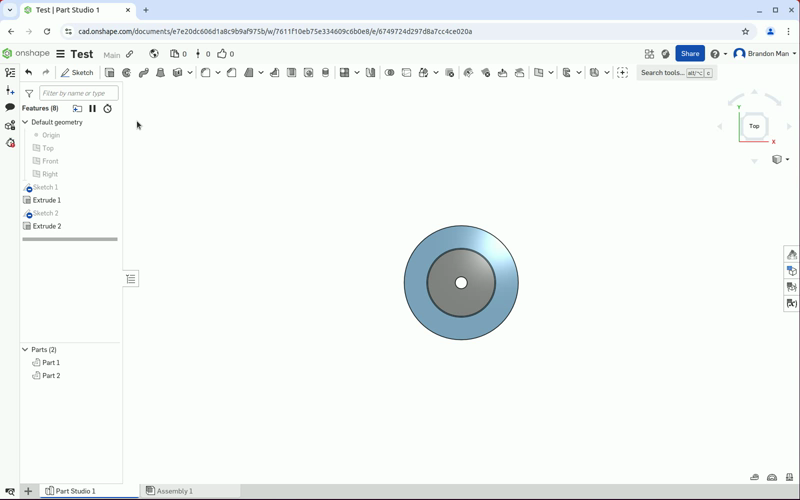
key(shift+h)
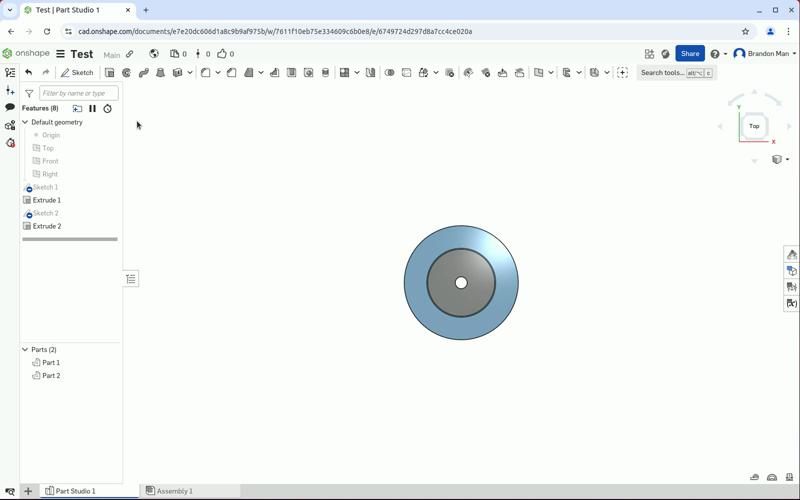
key(shift+h)
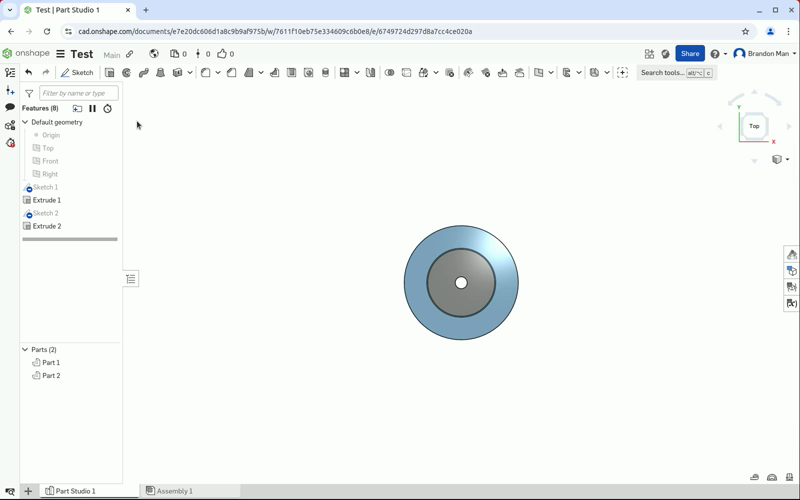
mouse_move(73, 189)
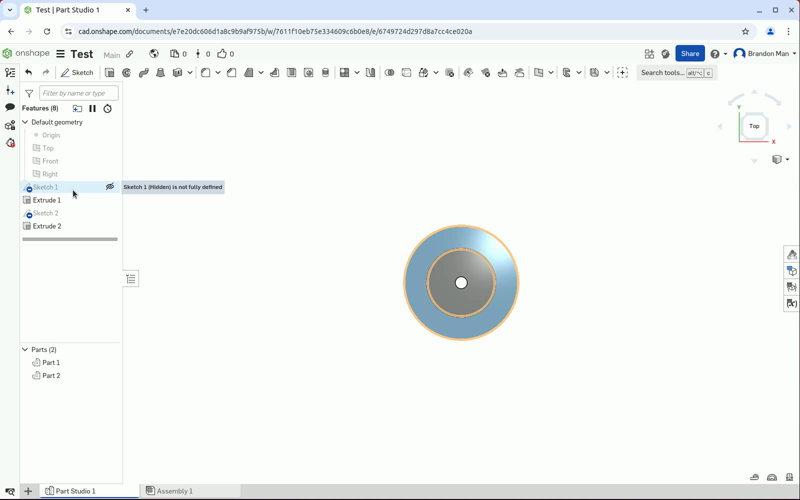
click(73, 189)
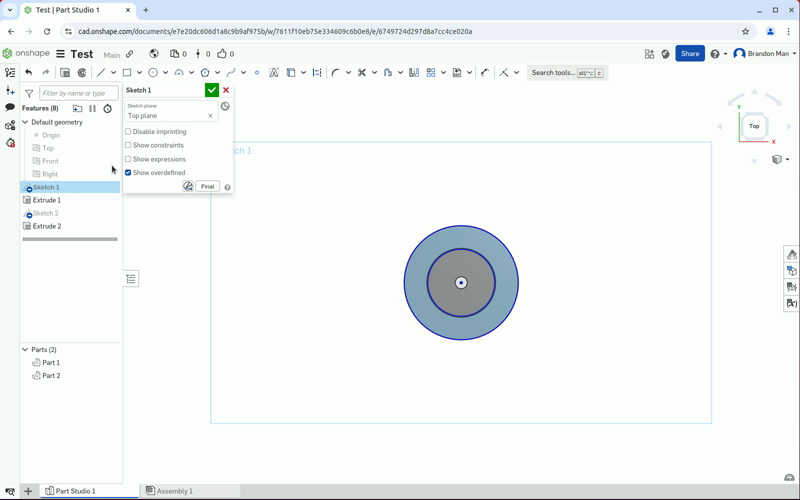
mouse_move(229, 92)
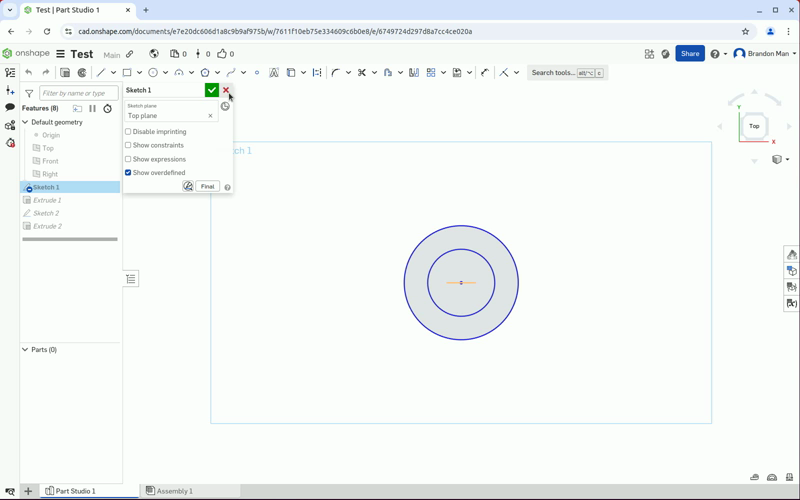
click(229, 92)
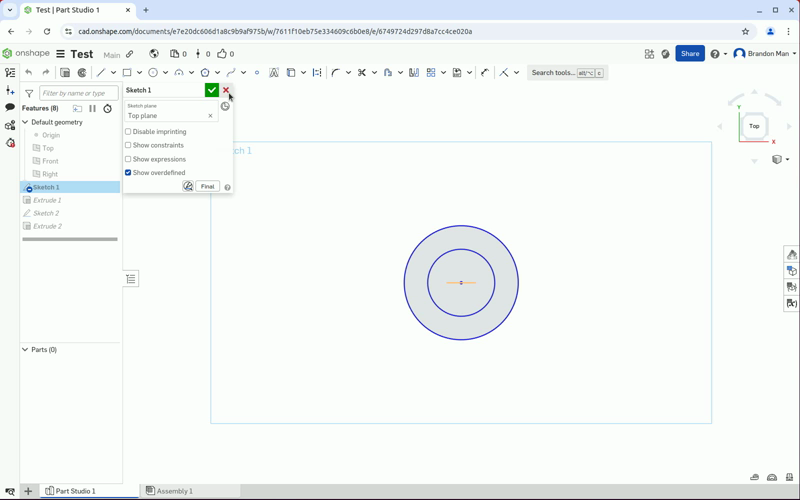
key(shift+s)
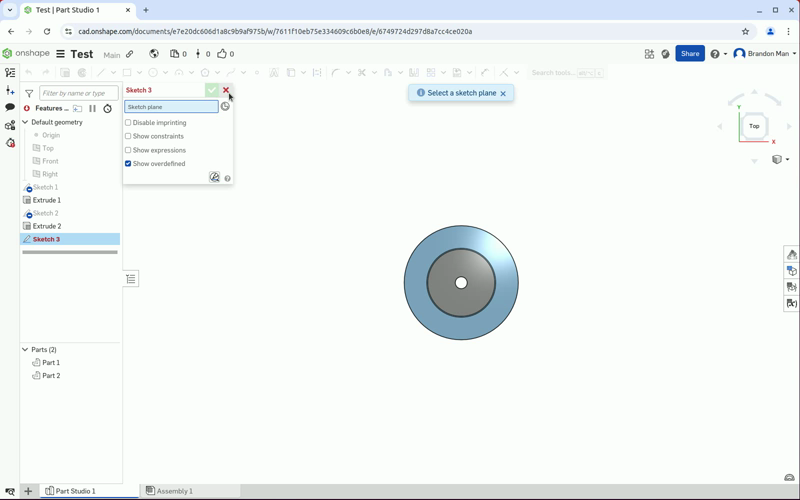
mouse_move(73, 150)
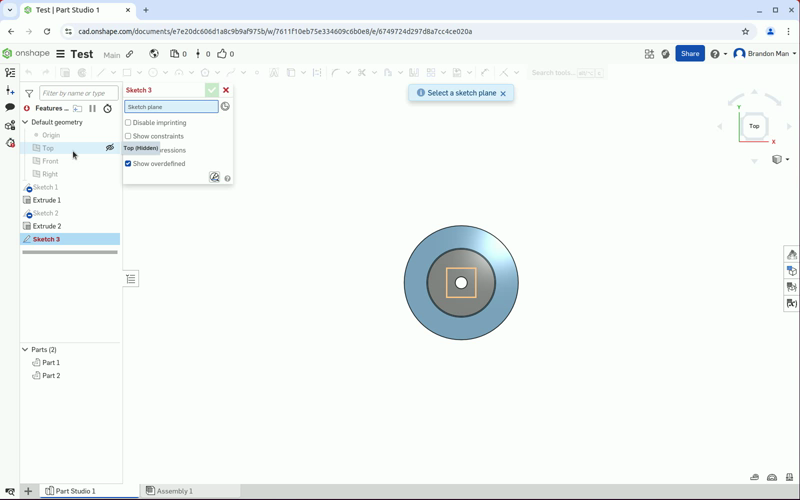
click(73, 150)
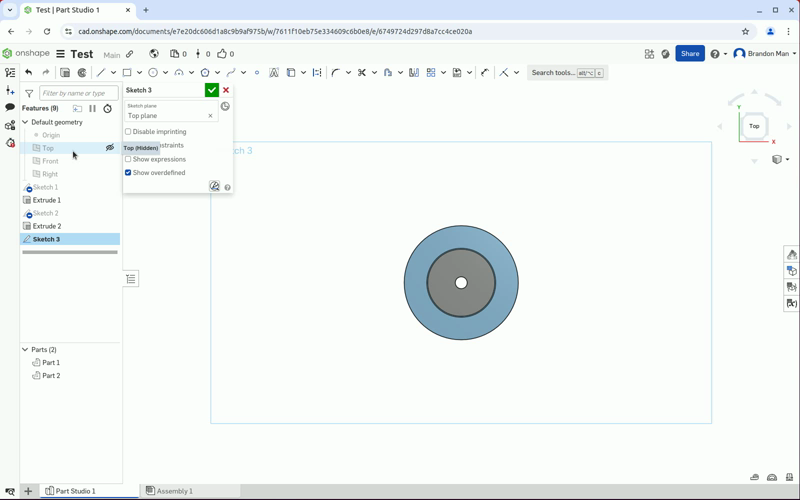
mouse_move(73, 352)
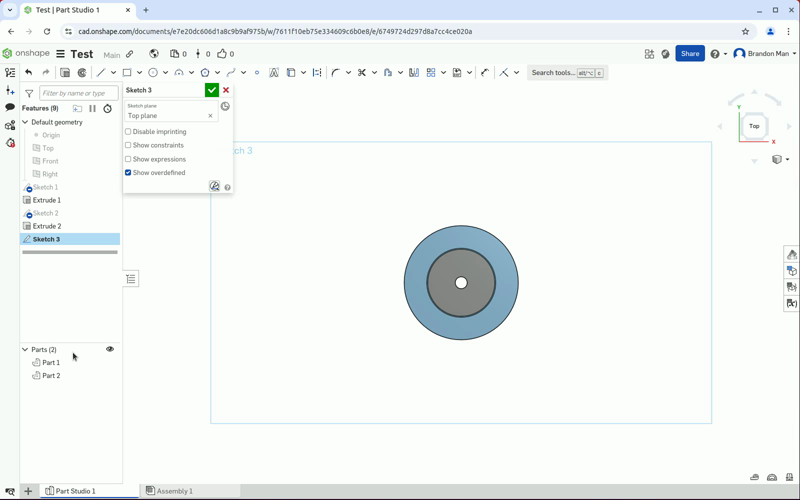
key(y)
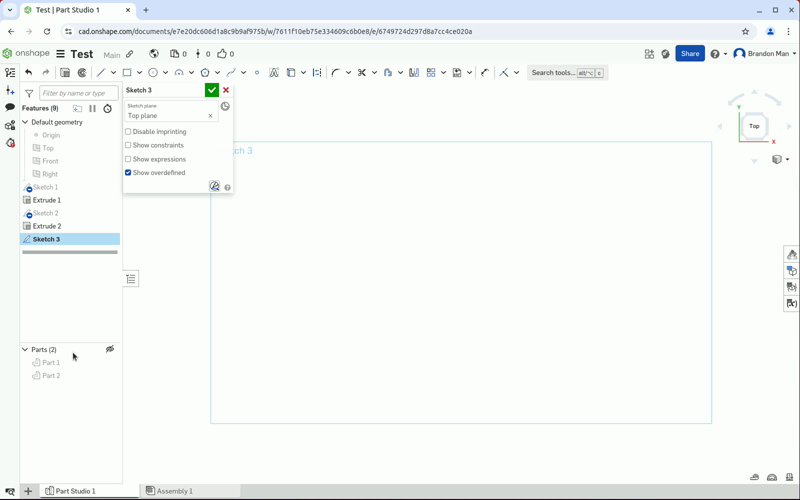
key(c)
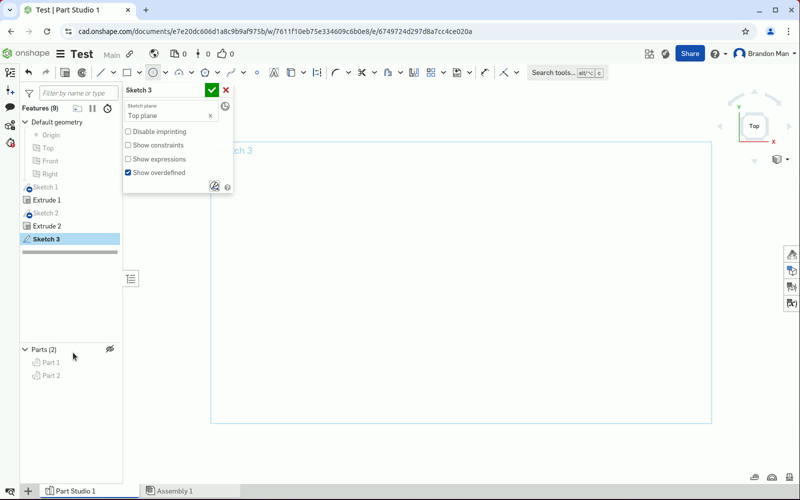
key_down(shift)
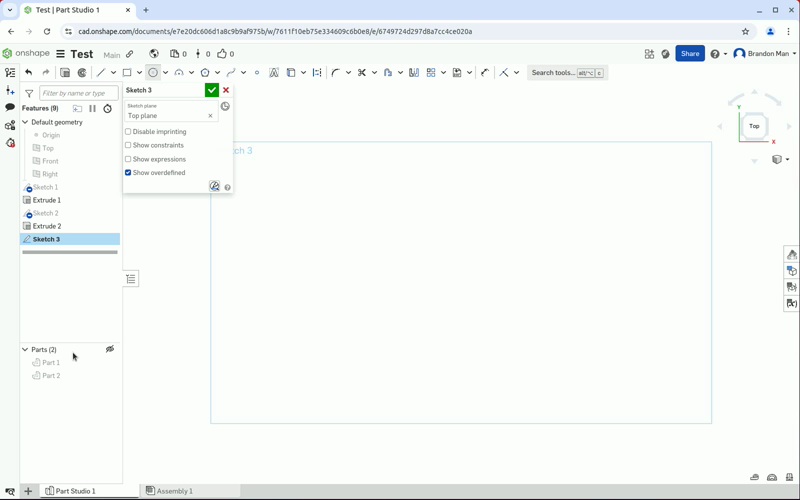
mouse_move(461, 282)
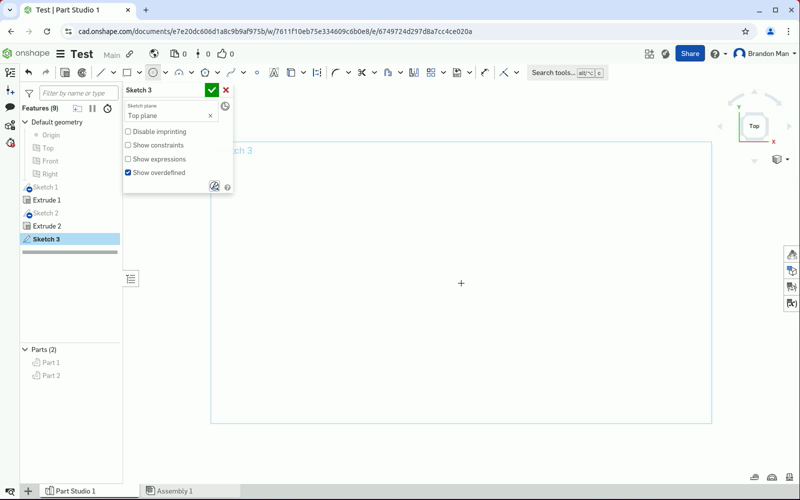
click(461, 282)
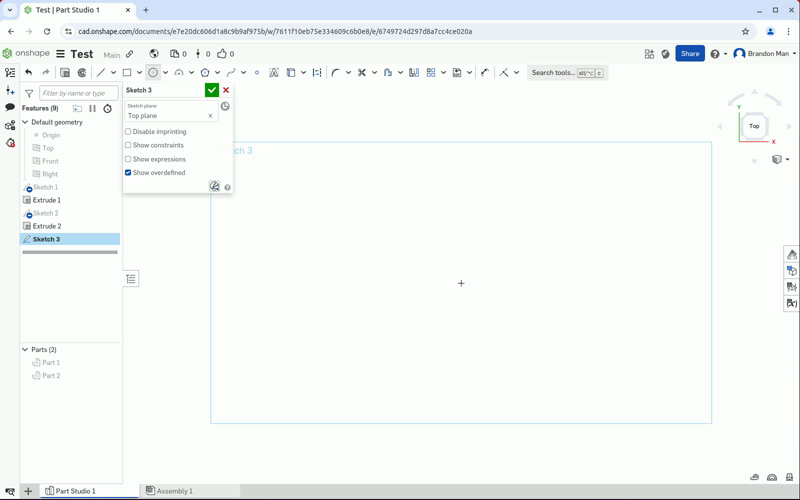
key_up(shift)
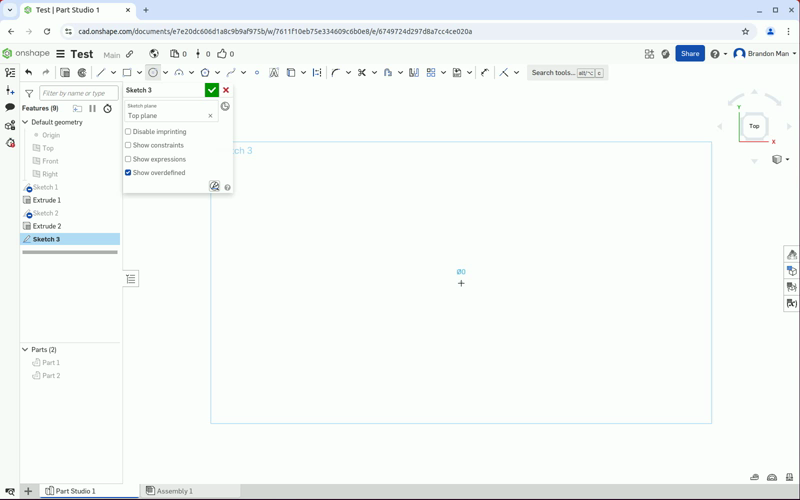
mouse_move(467, 282)
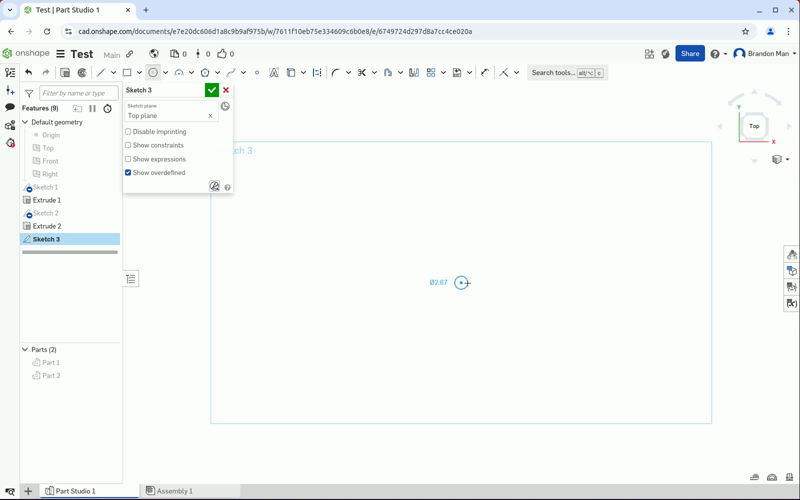
click(467, 282)
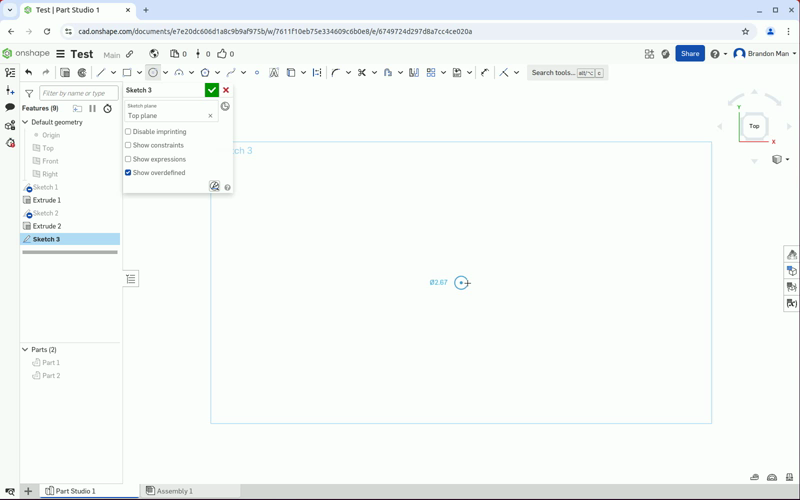
key(esc)
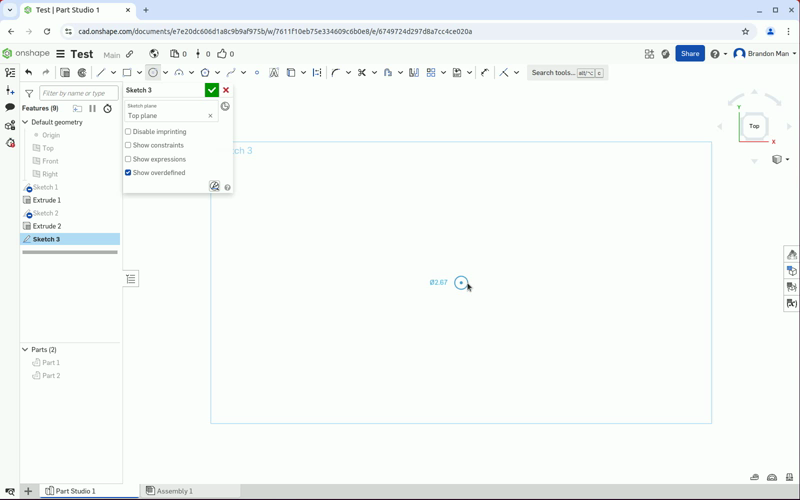
mouse_move(457, 287)
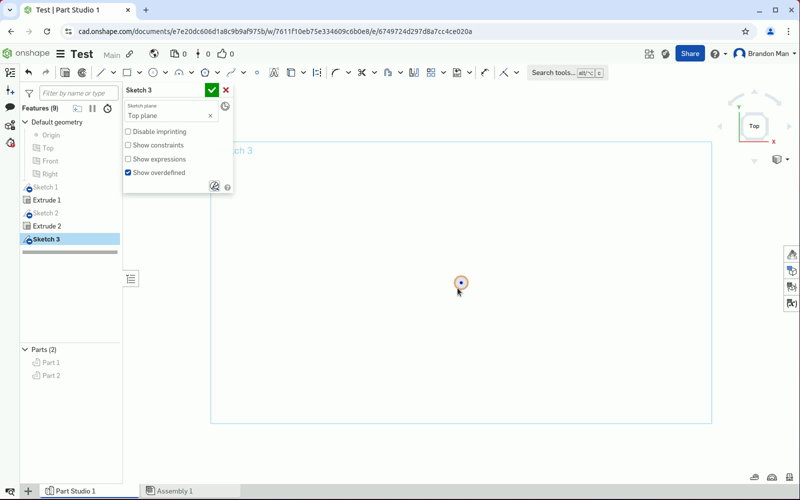
scroll(6)
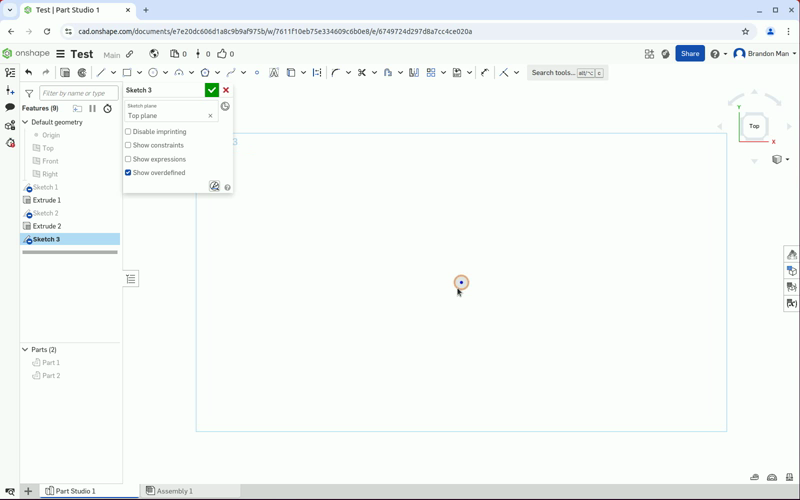
scroll(6)
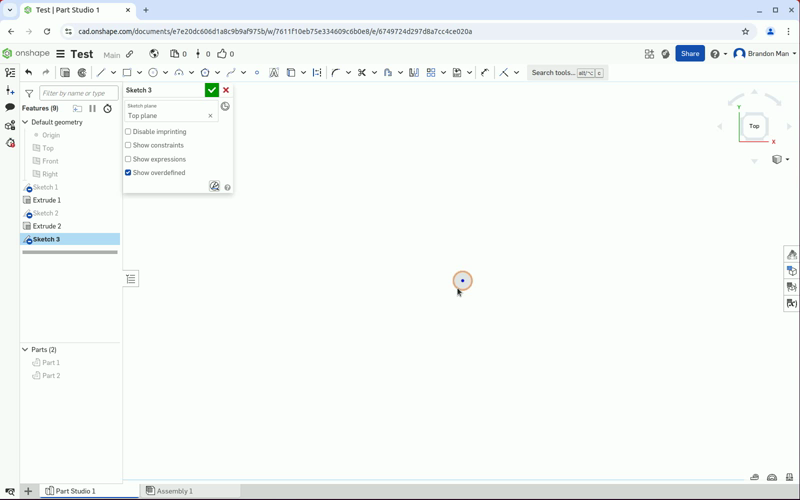
scroll(6)
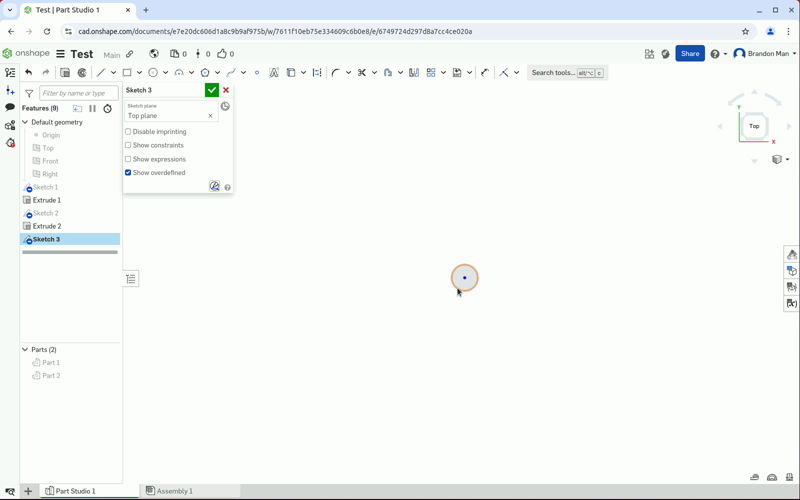
scroll(6)
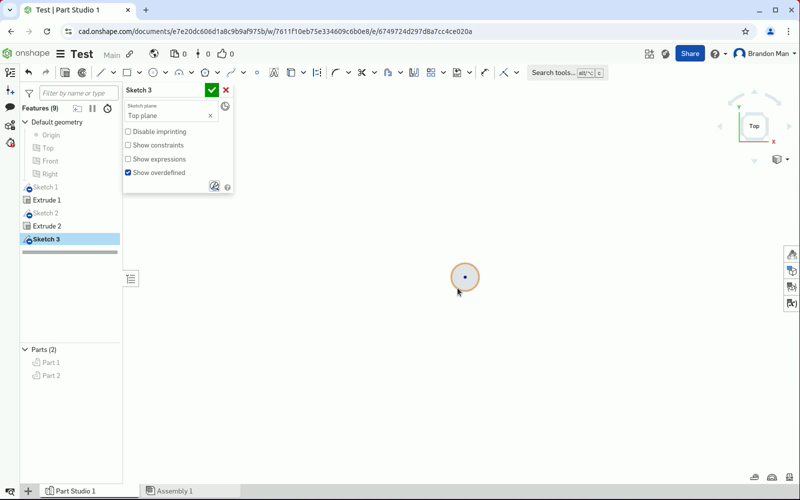
scroll(6)
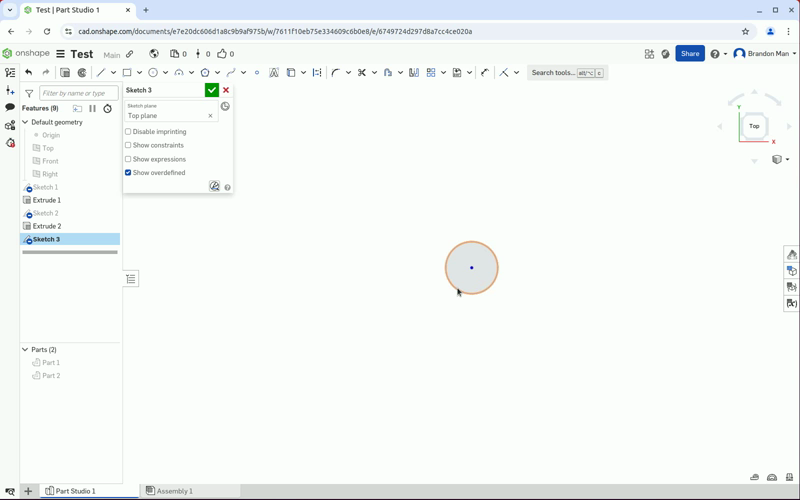
scroll(6)
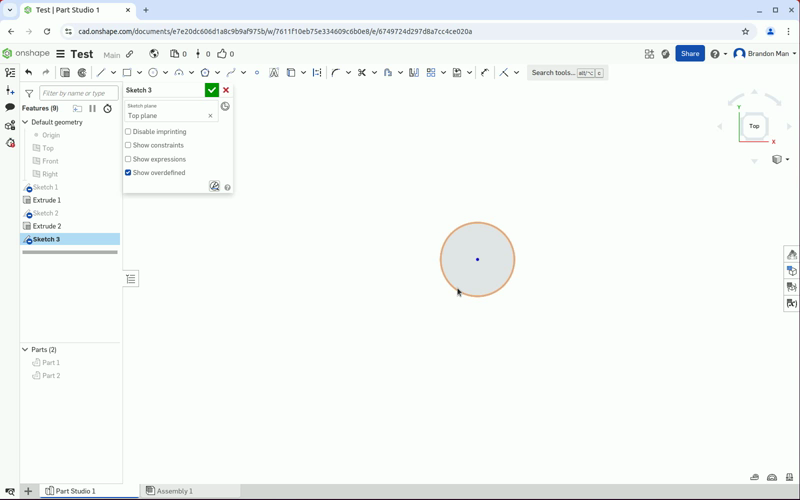
scroll(6)
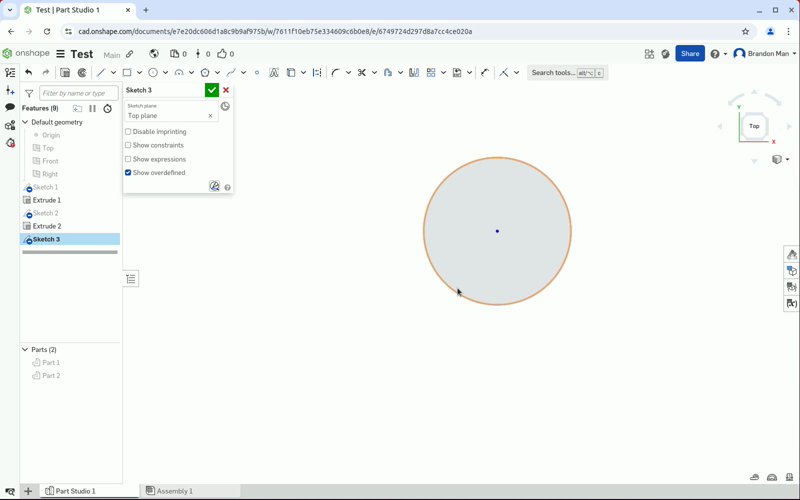
click(457, 287)
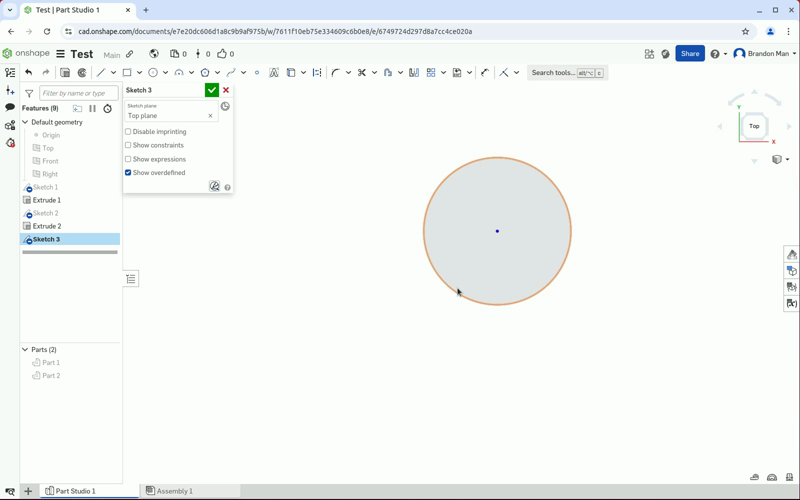
scroll(-6)
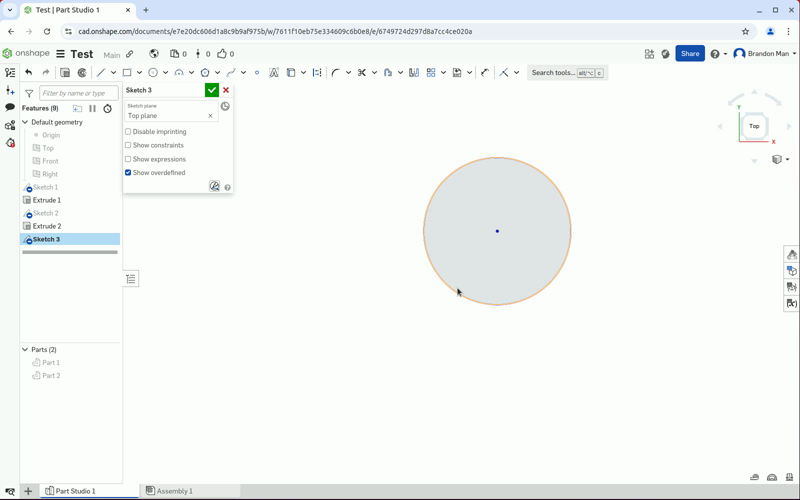
scroll(-6)
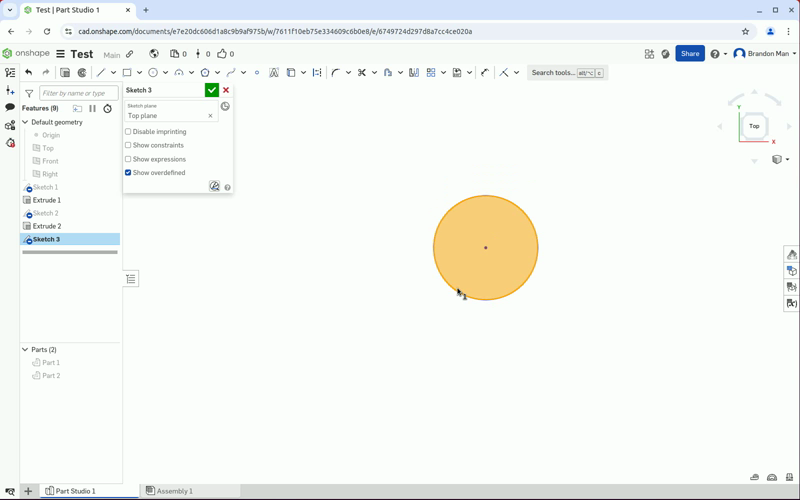
scroll(-6)
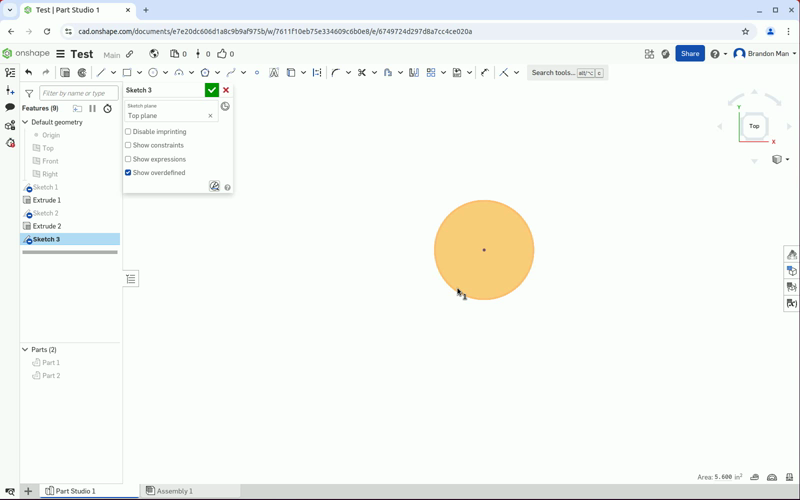
scroll(-6)
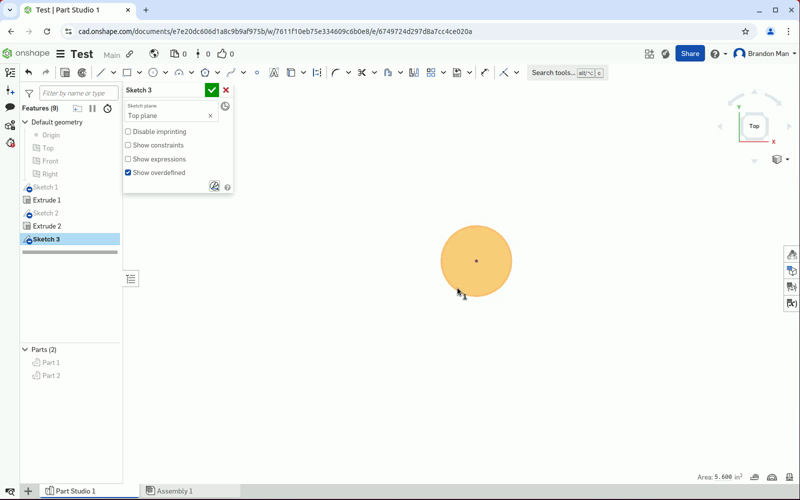
scroll(-6)
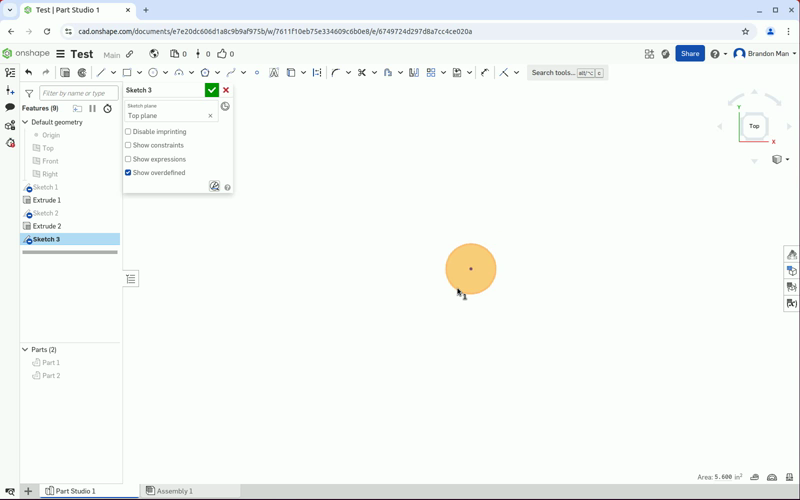
scroll(-6)
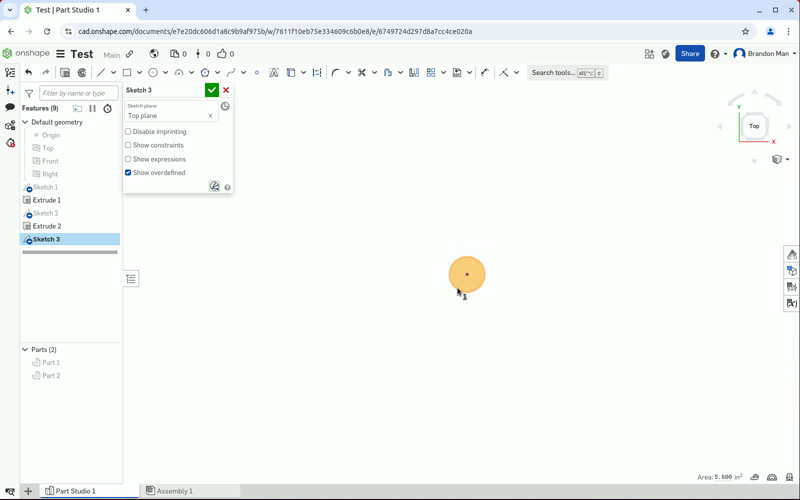
scroll(-6)
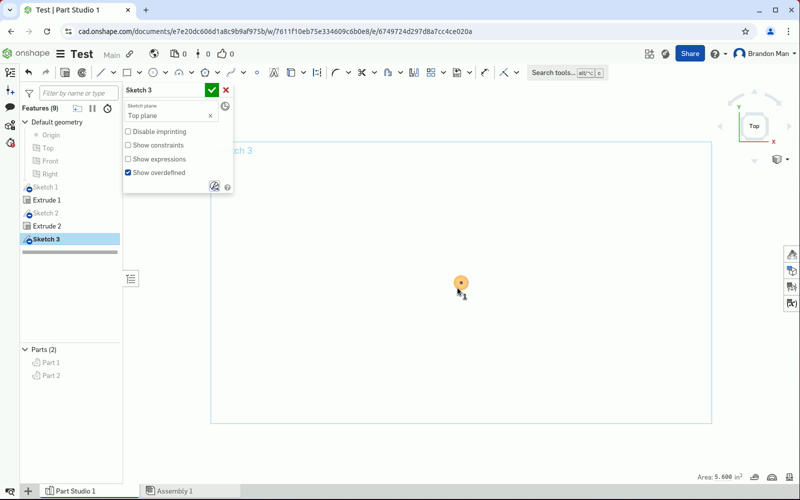
mouse_move(73, 352)
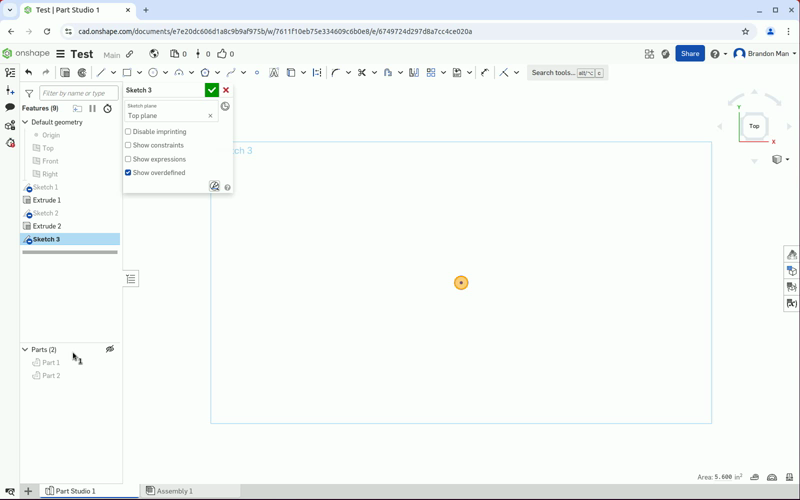
key(shift+y)
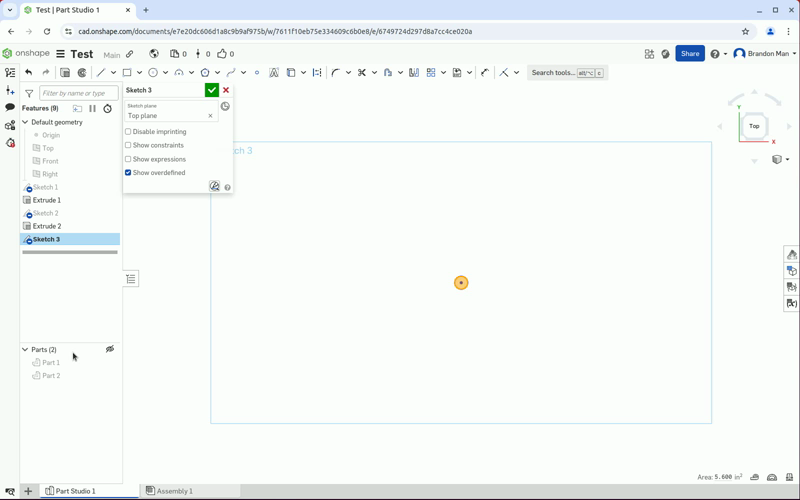
key(shift+e)
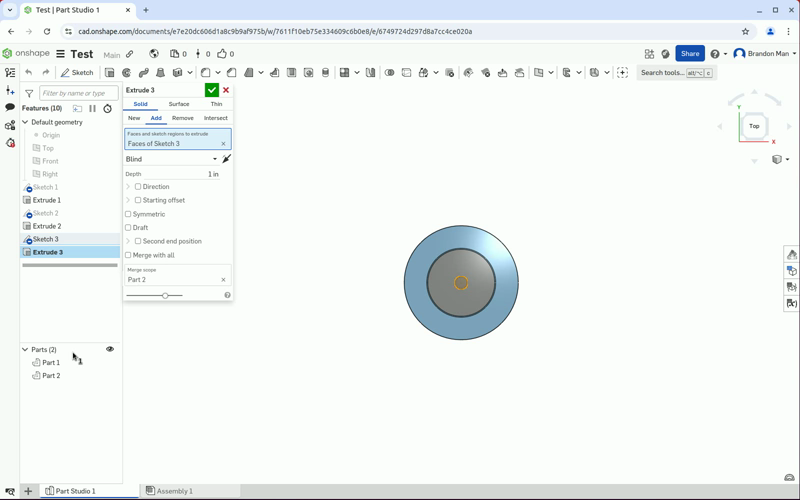
mouse_move(143, 106)
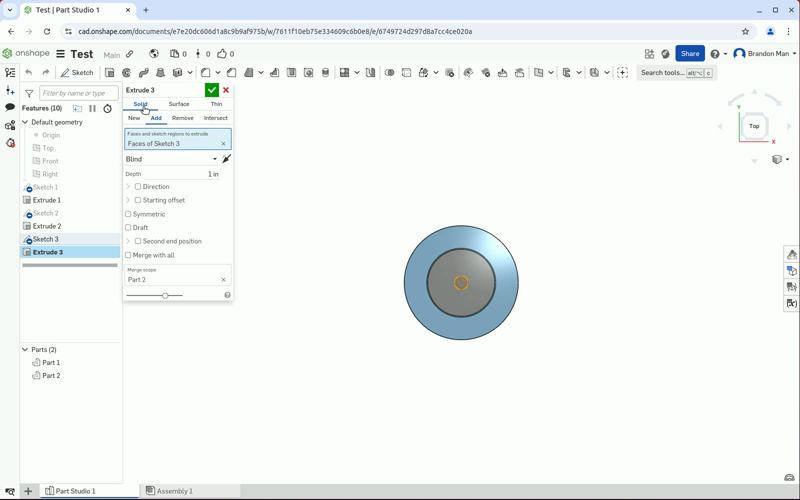
click(143, 106)
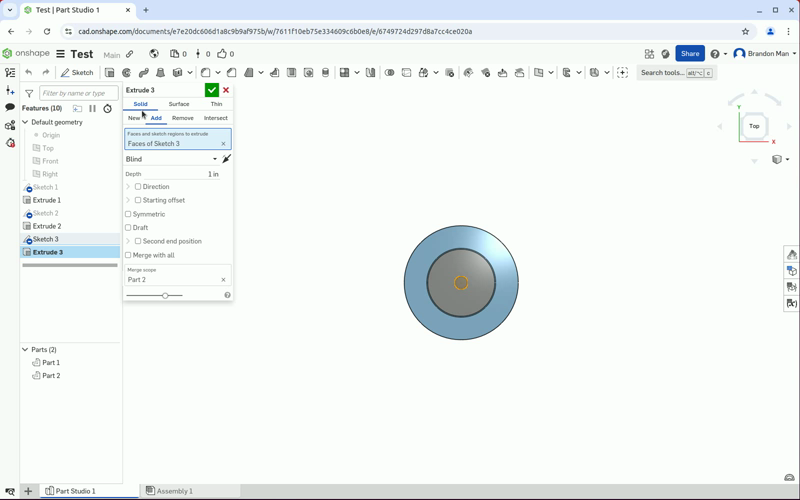
mouse_move(137, 120)
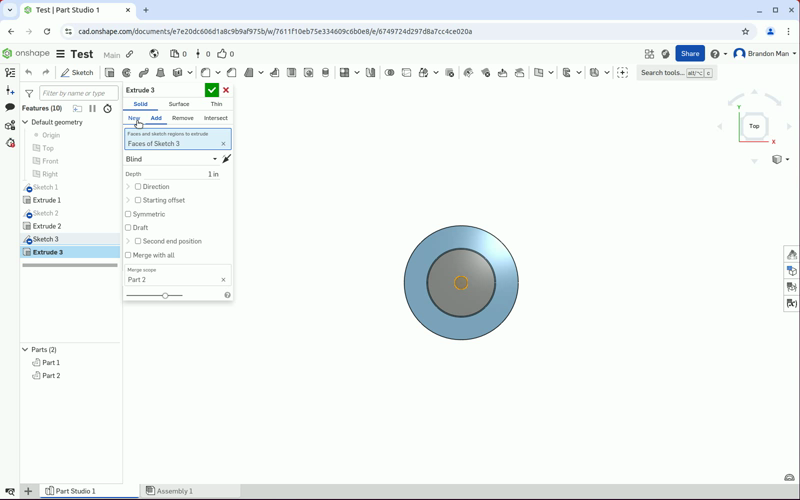
click(137, 120)
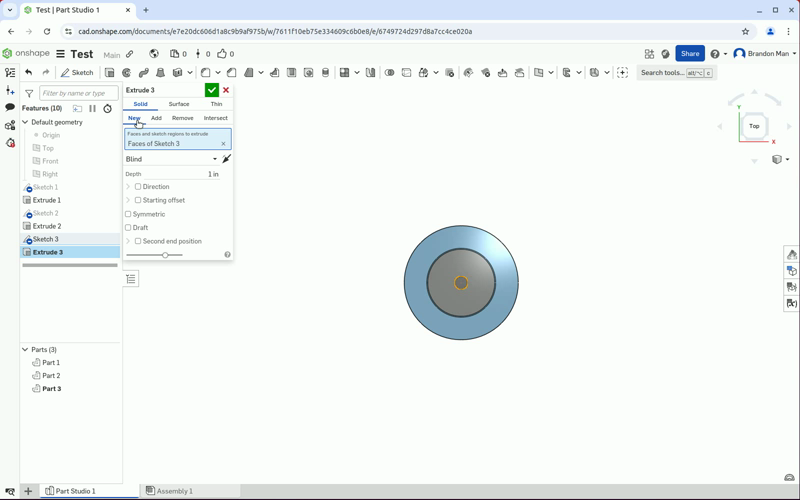
key(tab, 4)
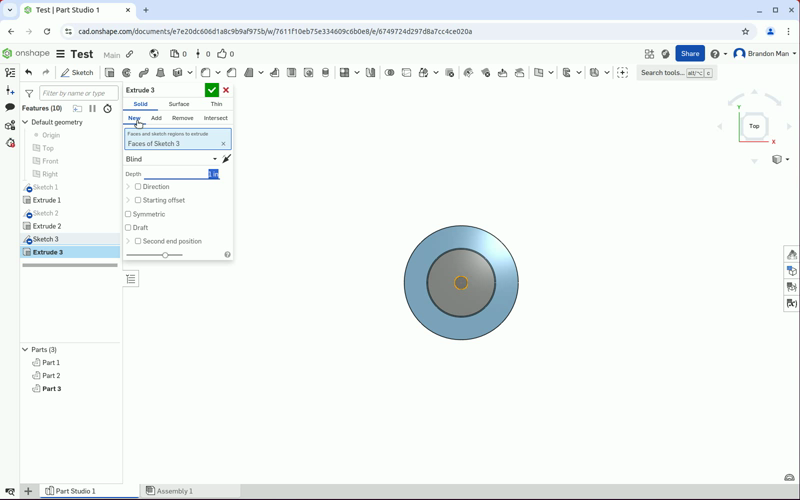
text(-23.108)
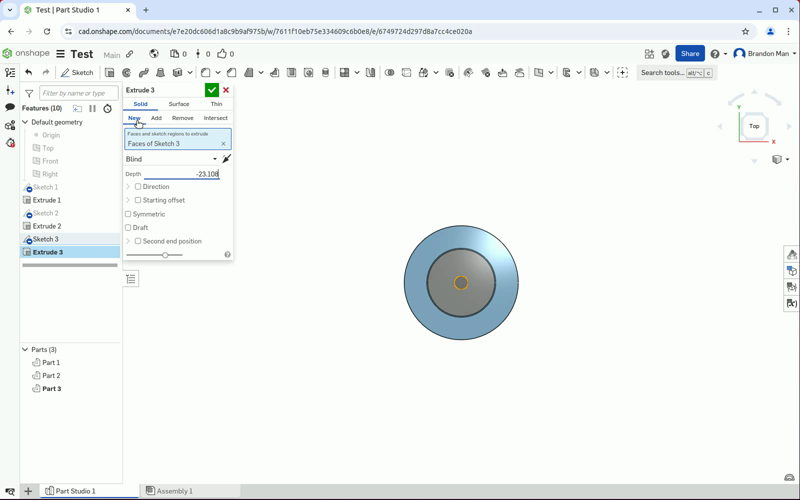
key(enter)
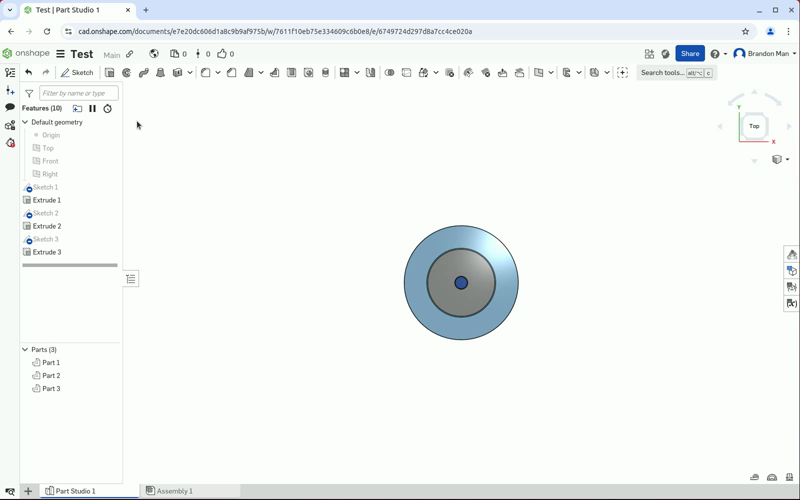
key(shift+h)
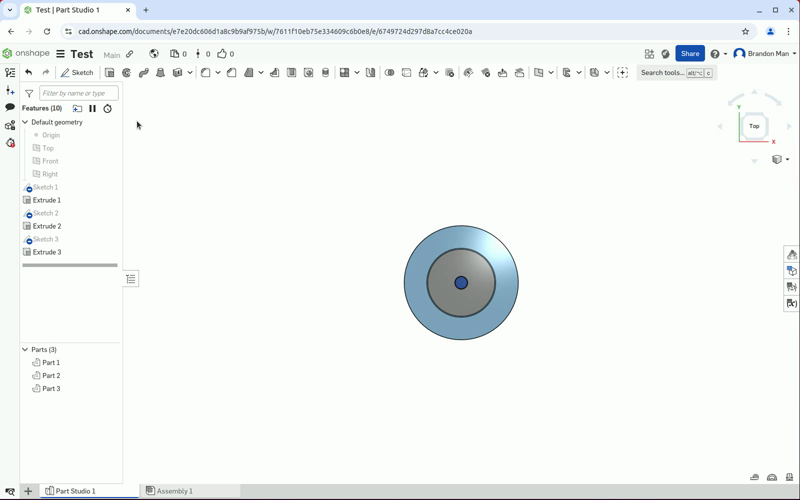
key(shift+h)
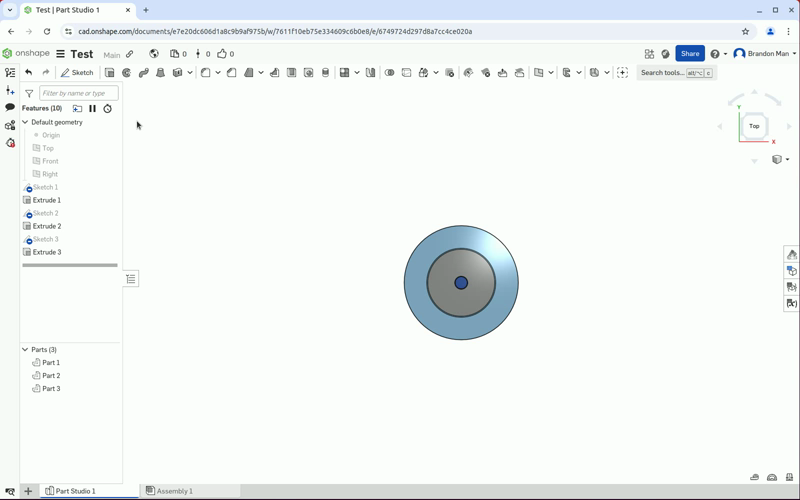
mouse_move(73, 189)
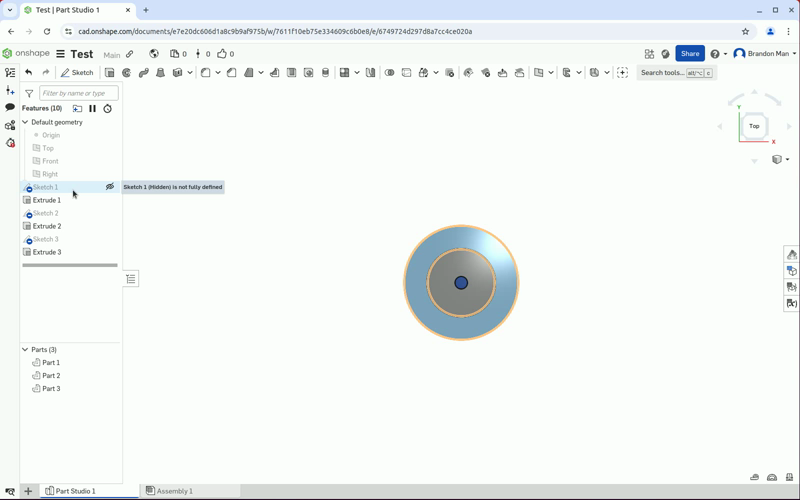
click(73, 189)
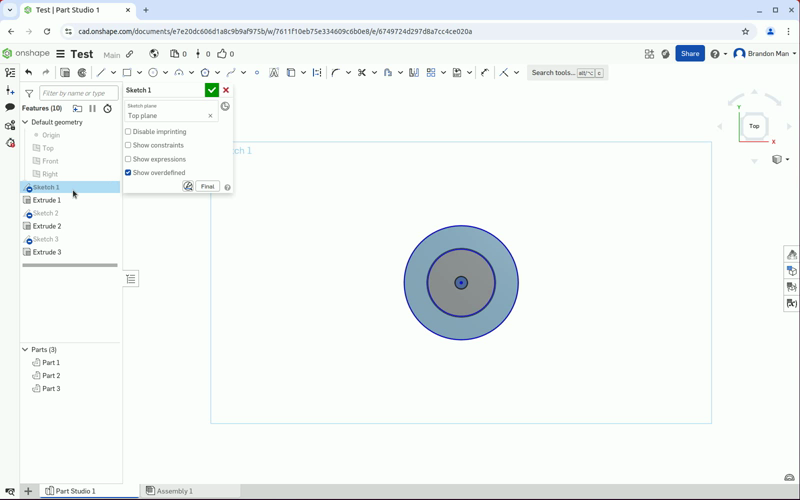
mouse_move(229, 92)
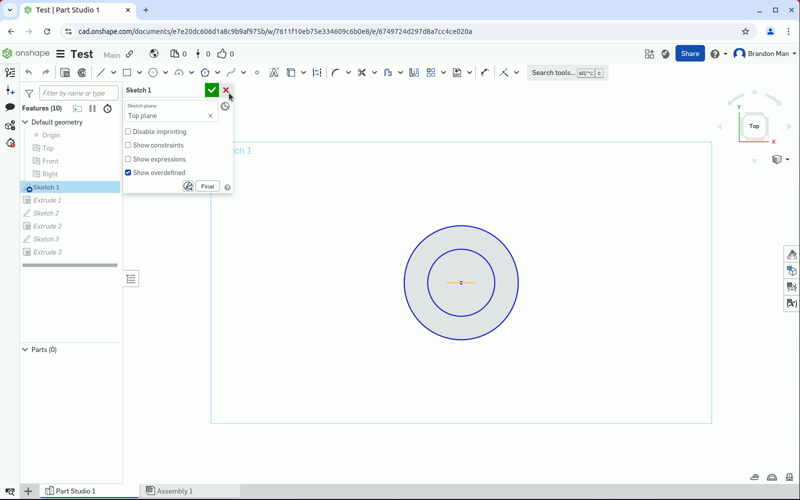
click(229, 92)
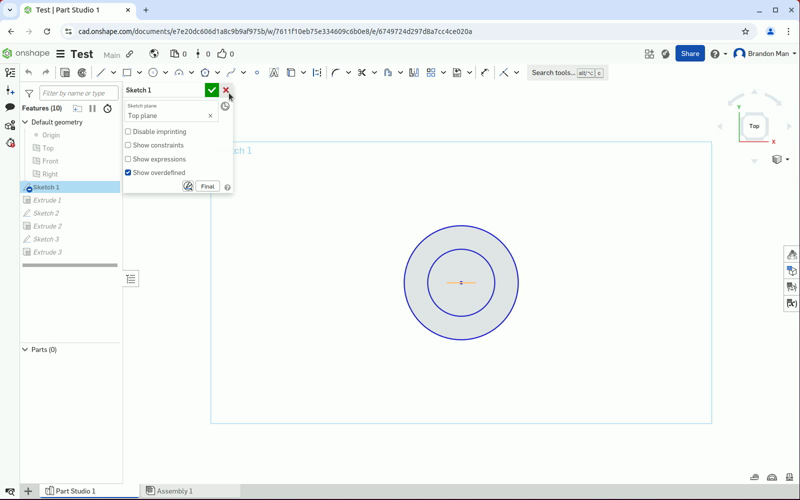
key(shift+s)
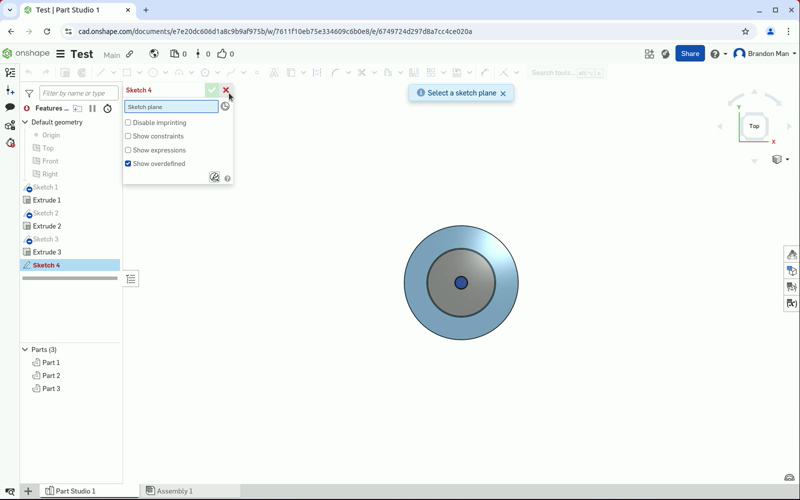
mouse_move(73, 150)
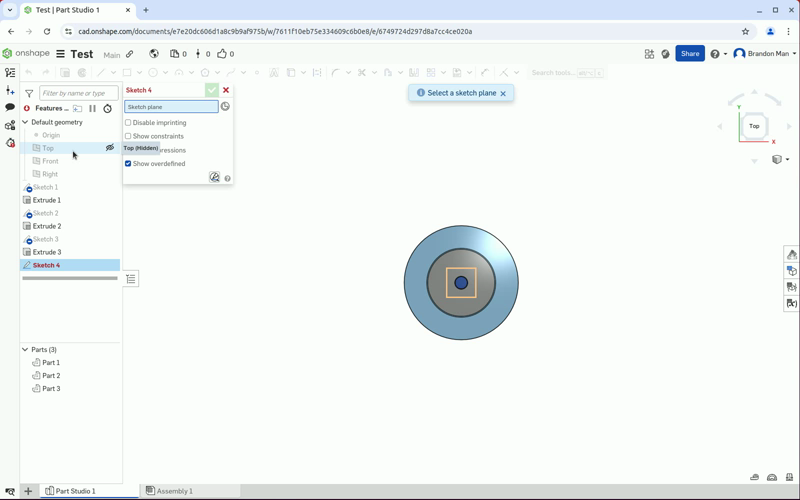
click(73, 150)
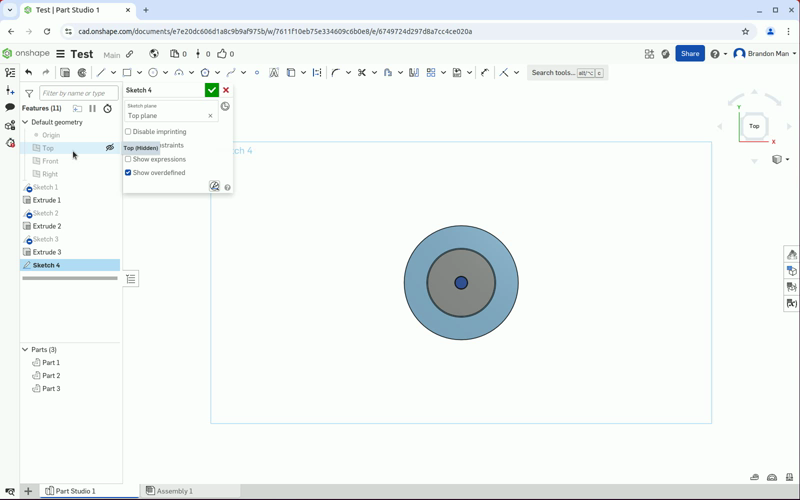
mouse_move(73, 352)
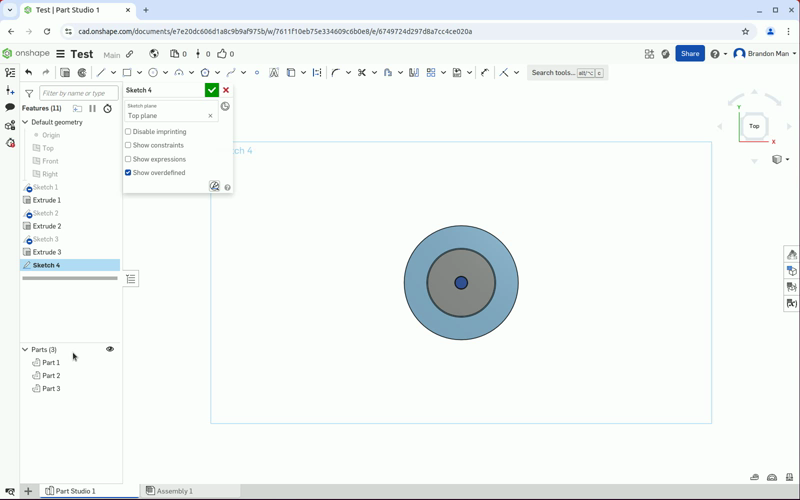
key(y)
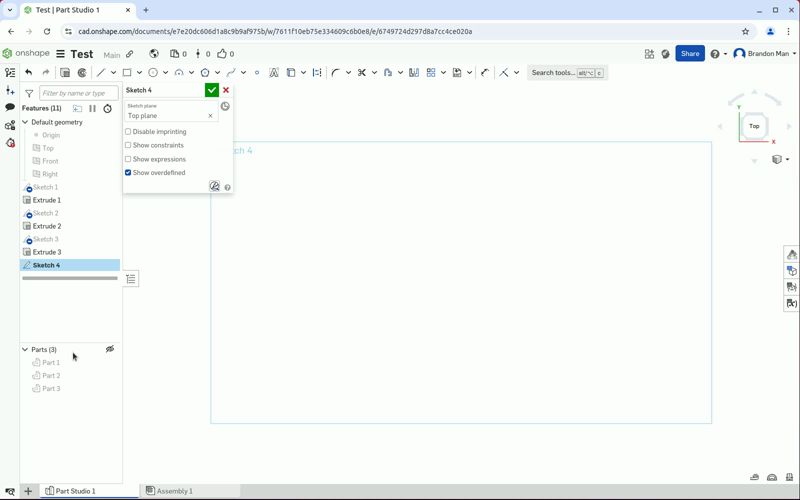
key(c)
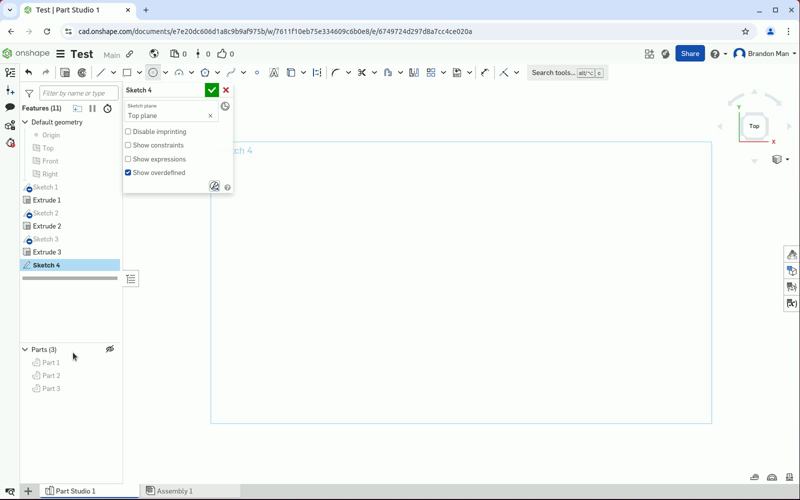
key_down(shift)
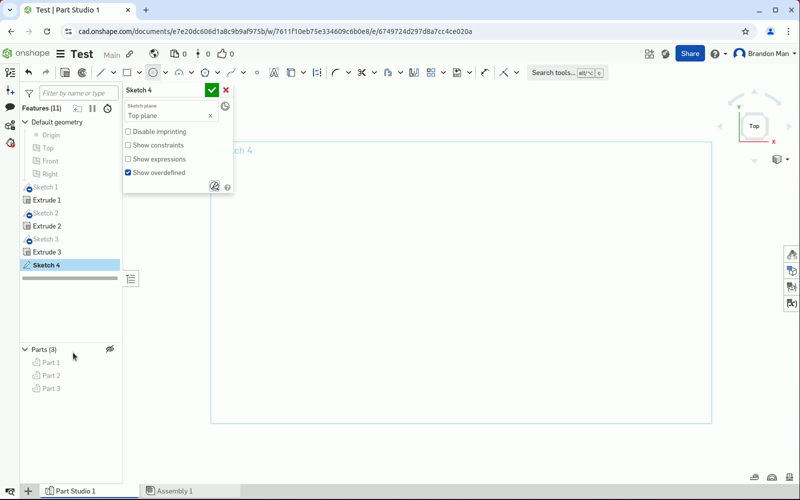
mouse_move(461, 282)
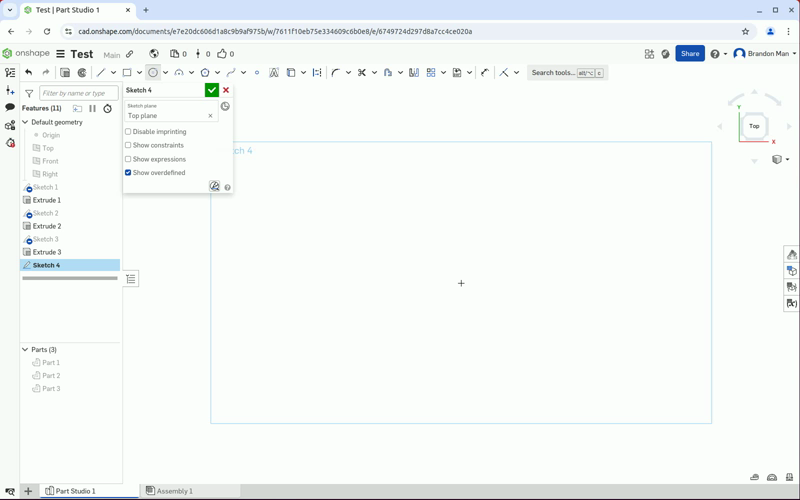
click(461, 282)
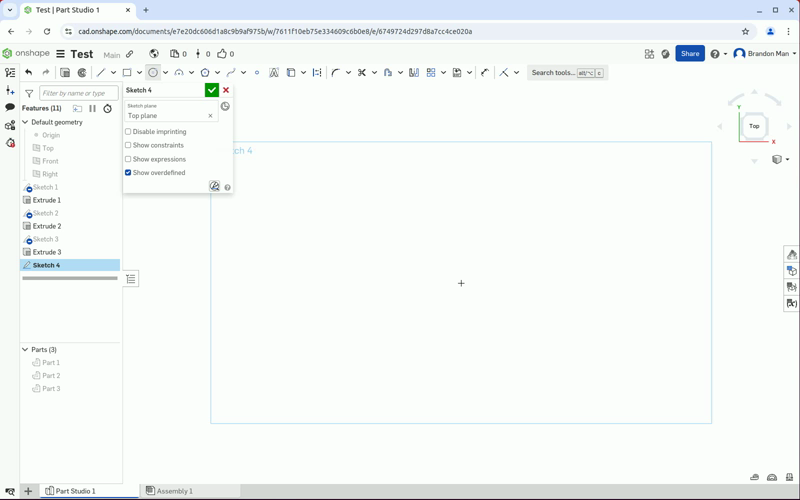
key_up(shift)
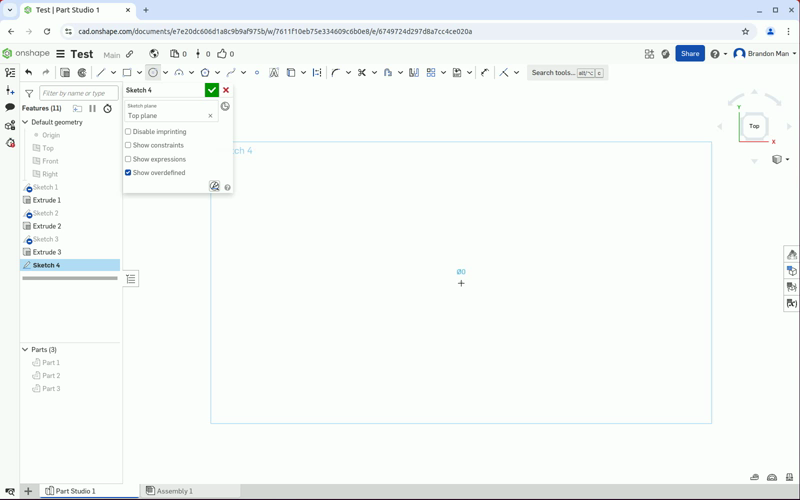
mouse_move(467, 282)
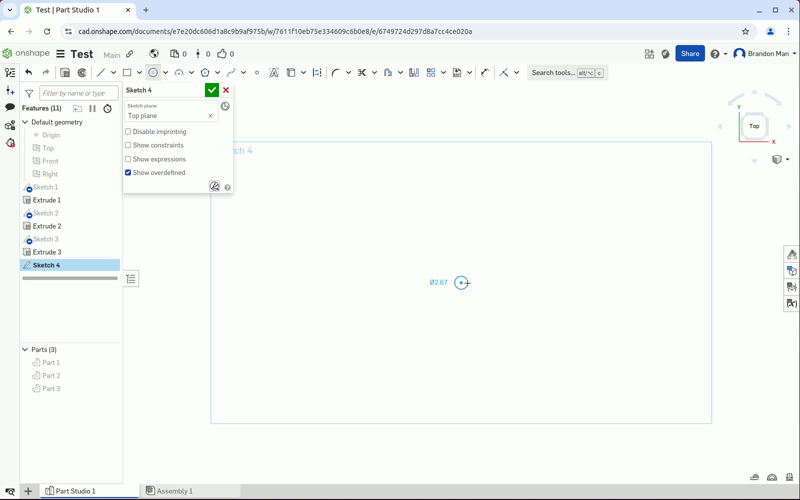
click(467, 282)
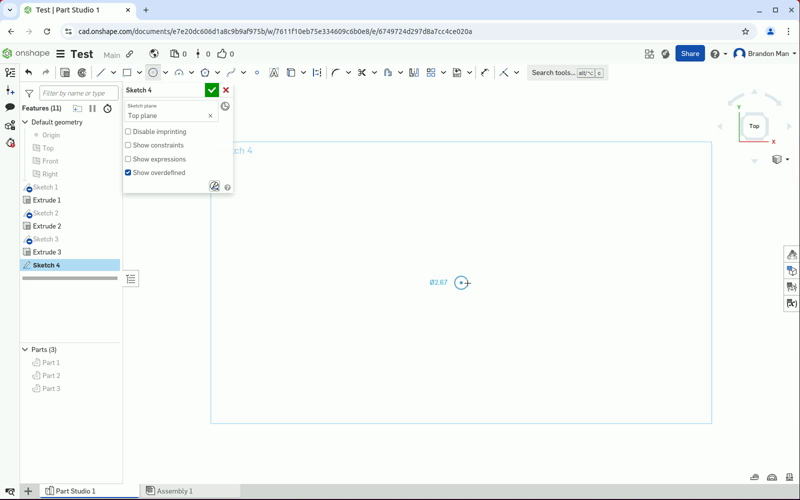
key(esc)
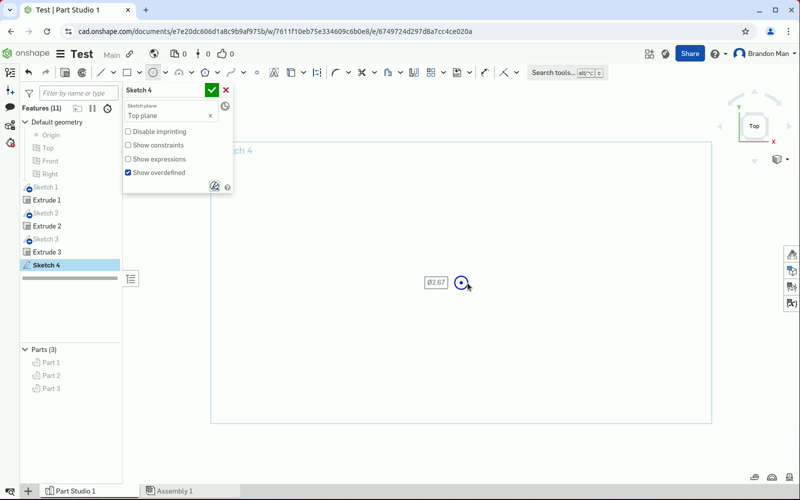
mouse_move(462, 287)
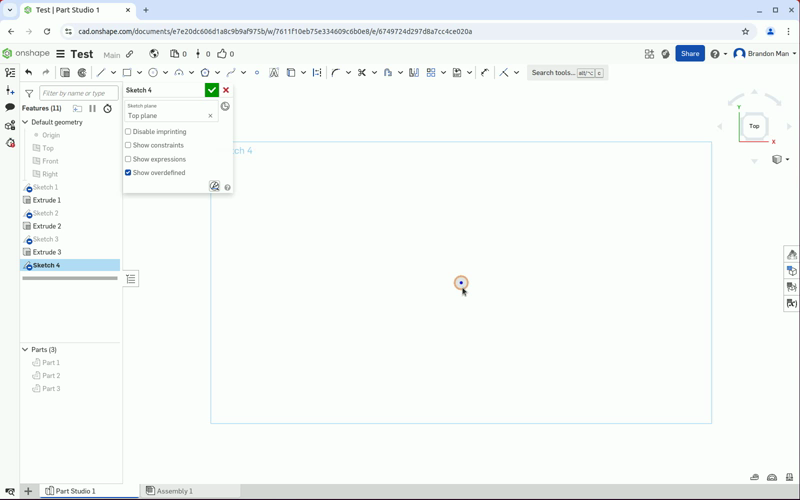
scroll(6)
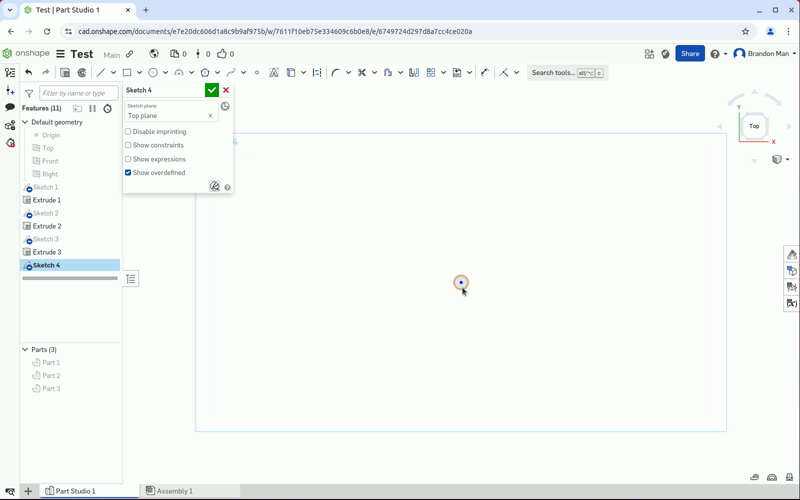
scroll(6)
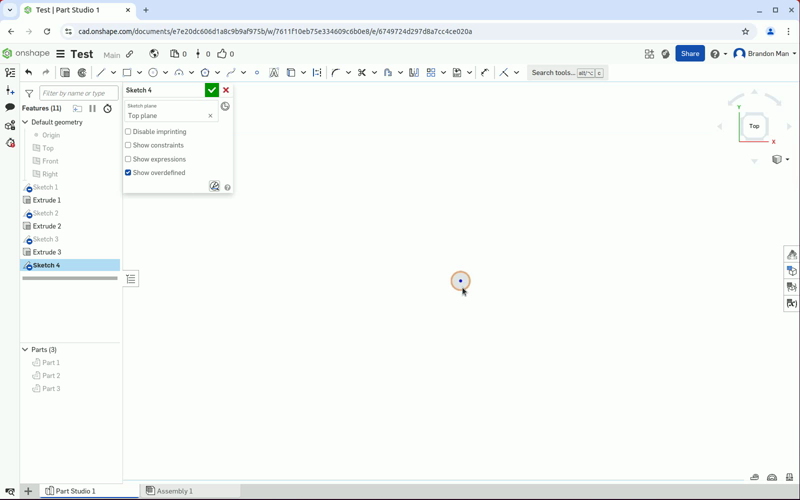
scroll(6)
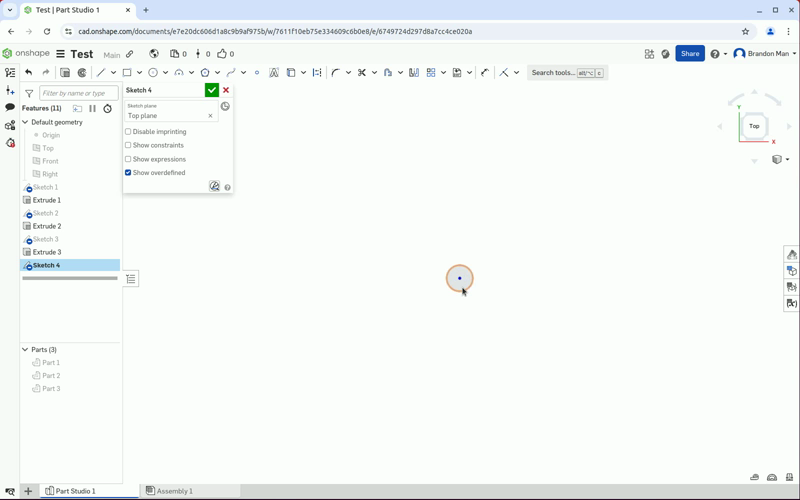
scroll(6)
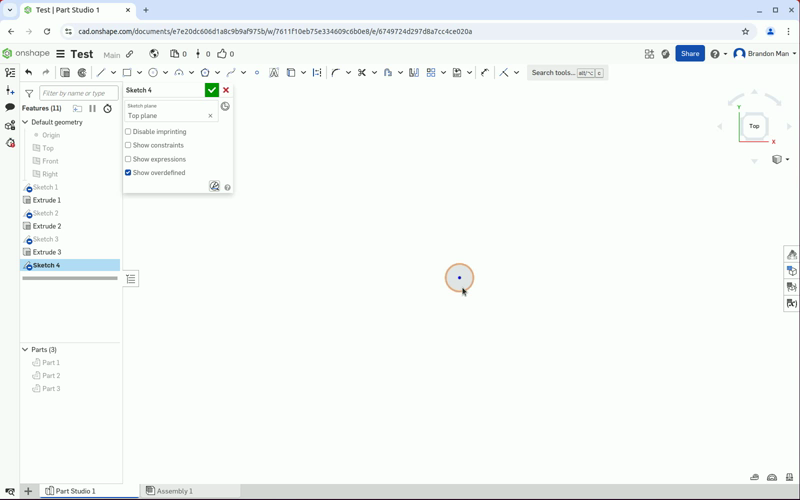
scroll(6)
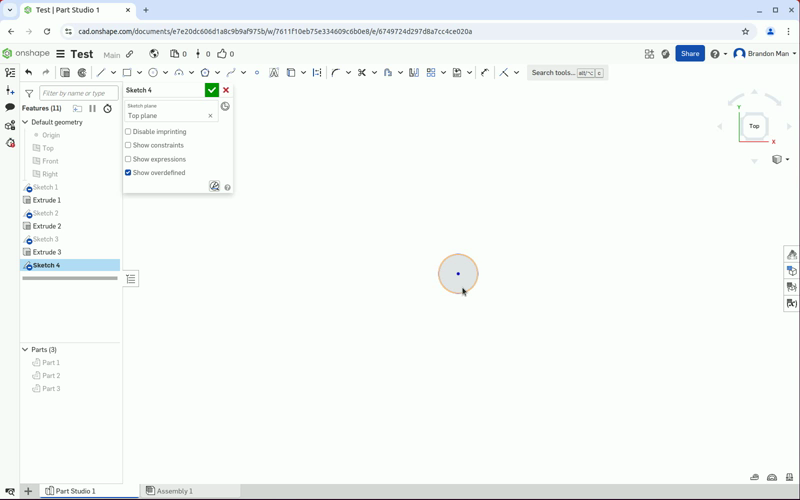
scroll(6)
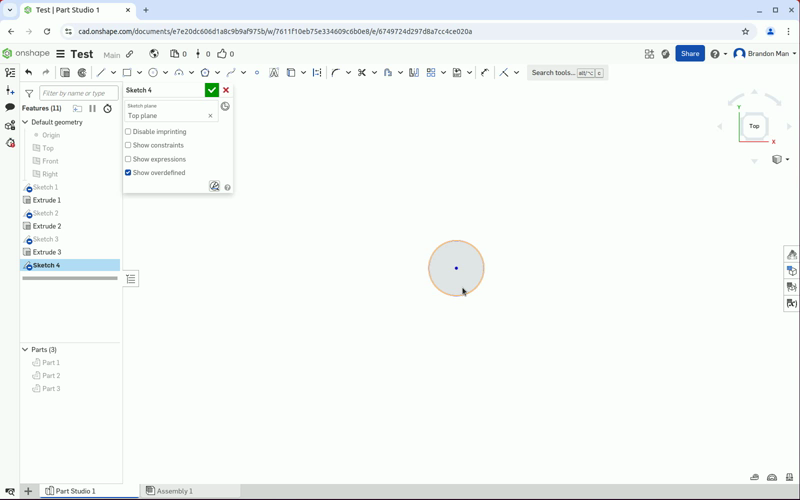
scroll(6)
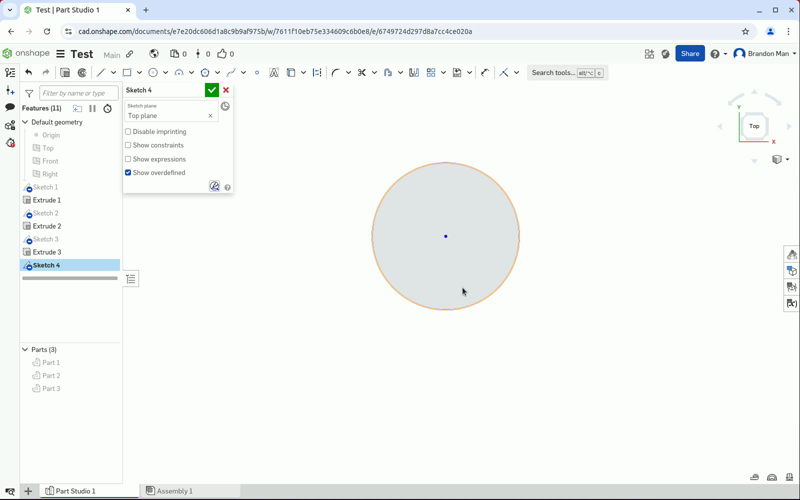
click(462, 287)
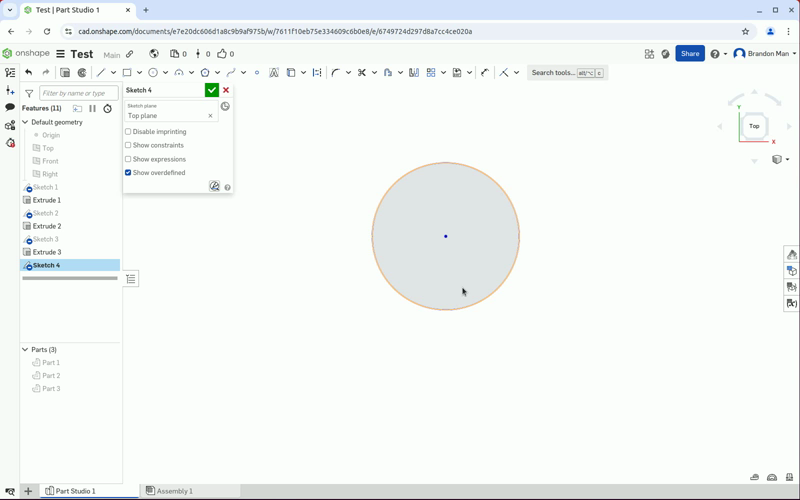
scroll(-6)
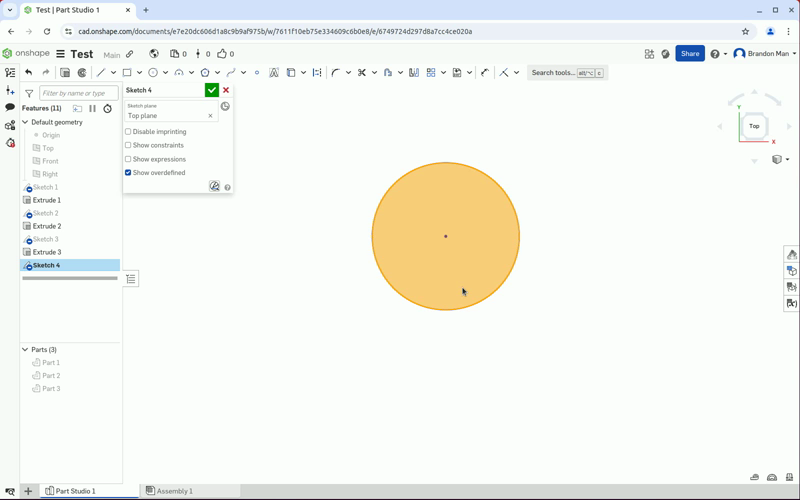
scroll(-6)
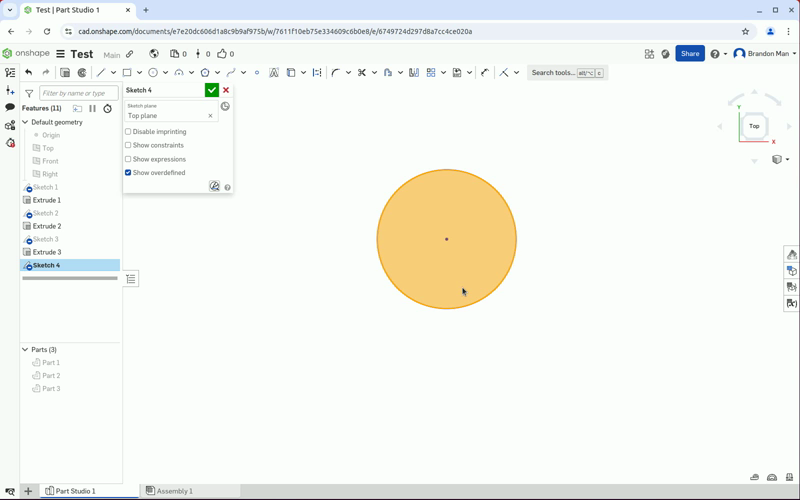
scroll(-6)
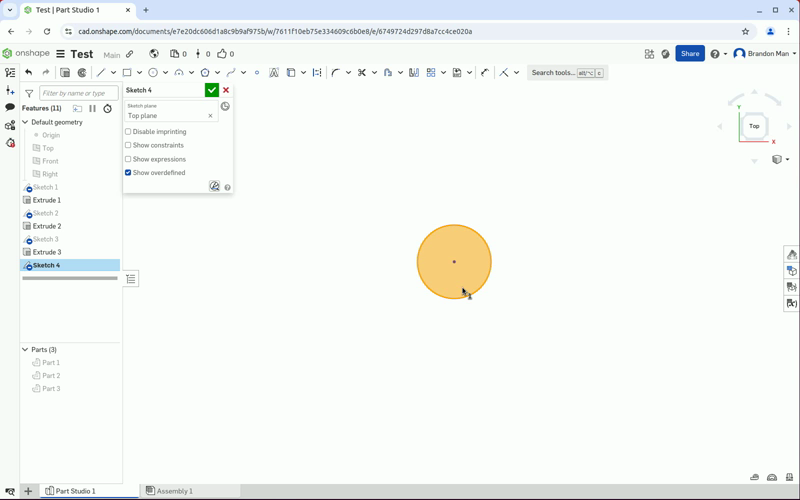
scroll(-6)
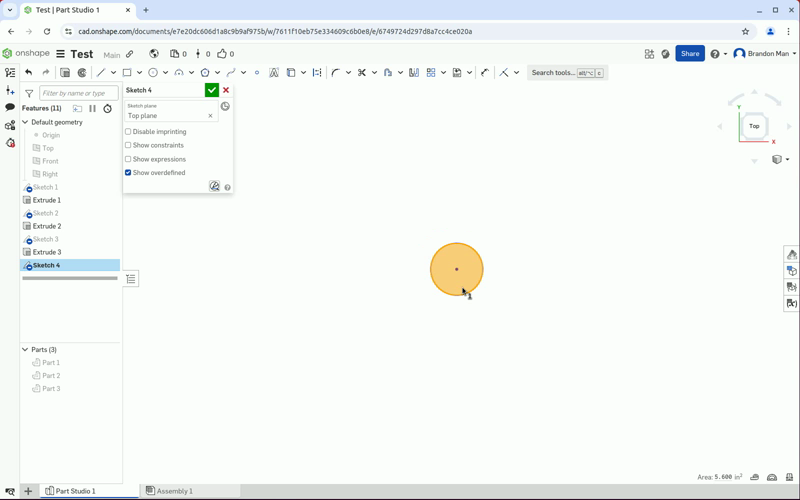
scroll(-6)
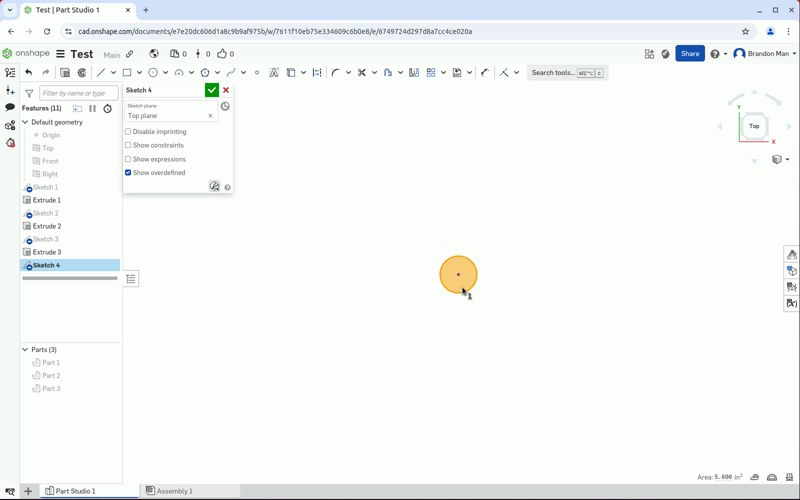
scroll(-6)
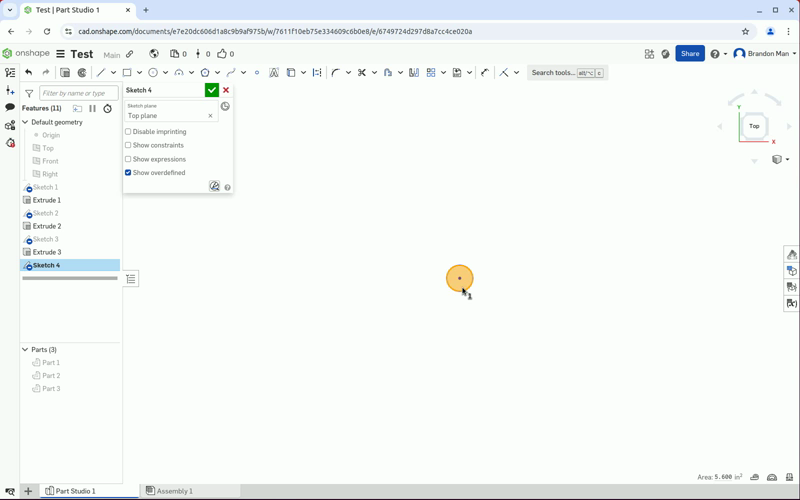
scroll(-6)
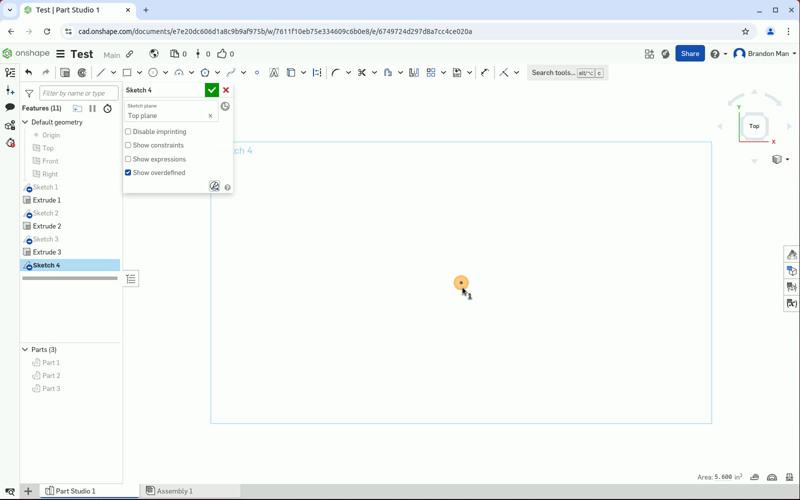
mouse_move(73, 352)
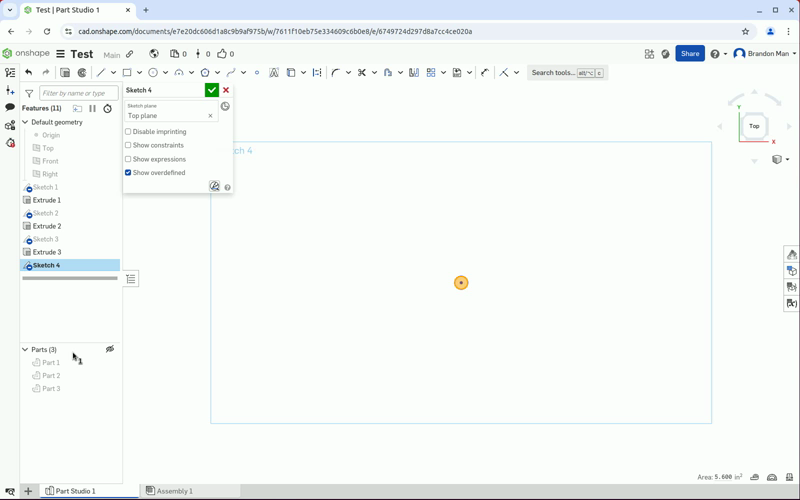
key(shift+y)
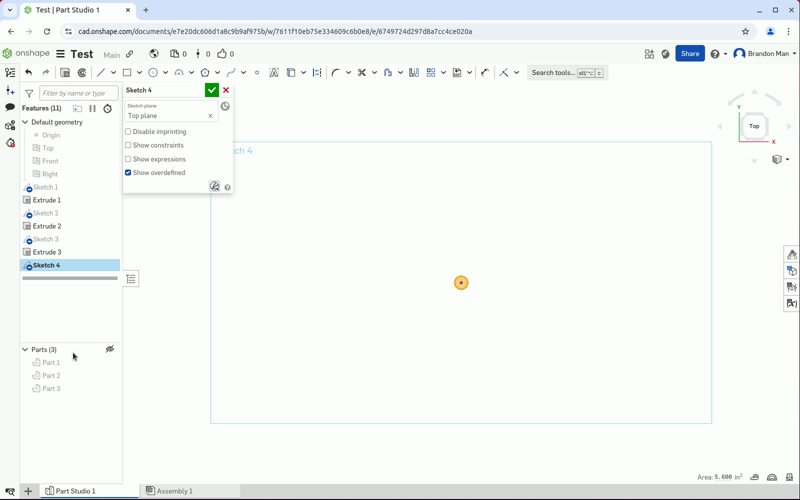
key(shift+e)
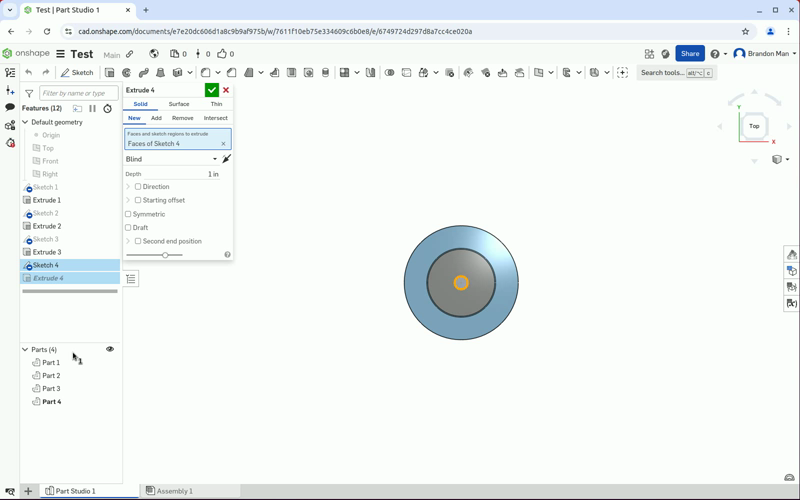
mouse_move(143, 106)
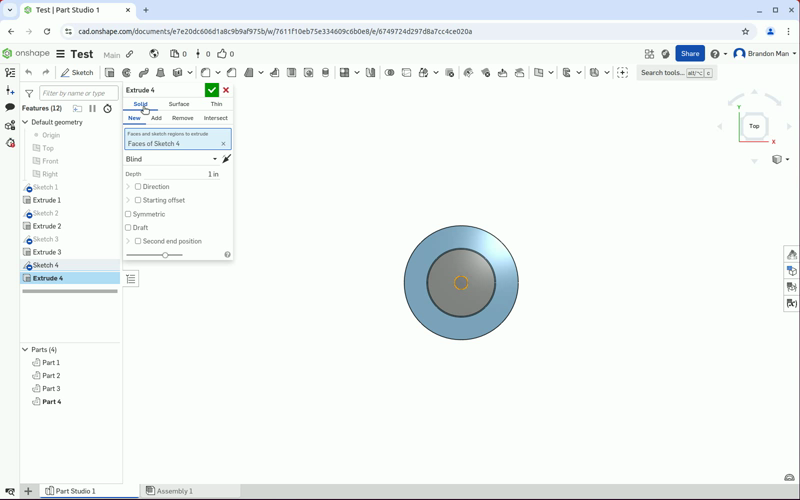
click(143, 106)
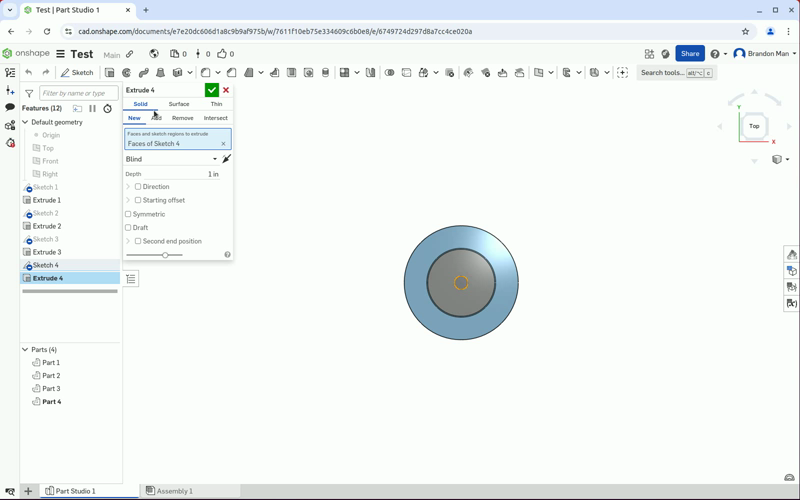
mouse_move(186, 120)
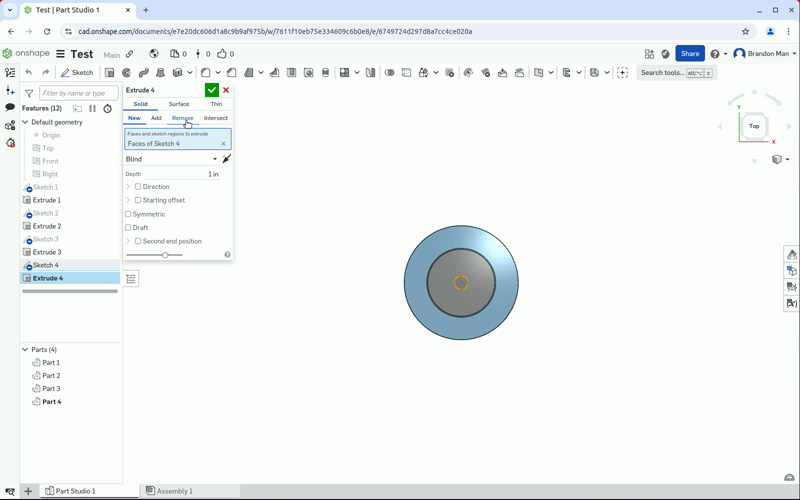
click(186, 120)
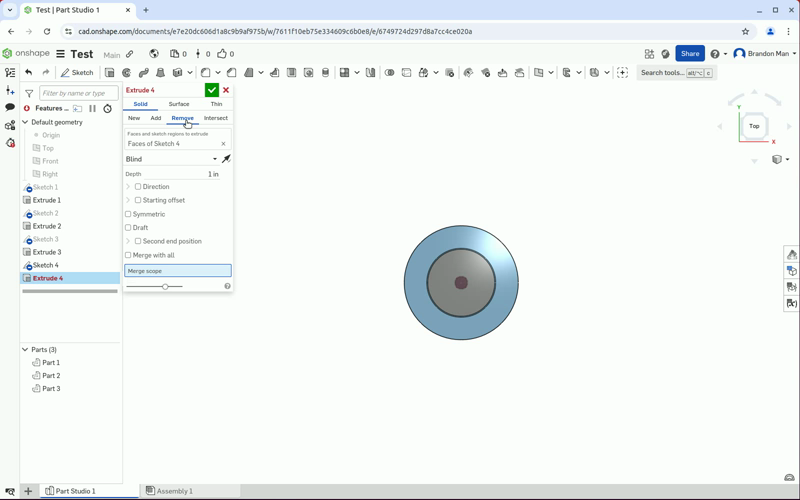
key(tab, 4)
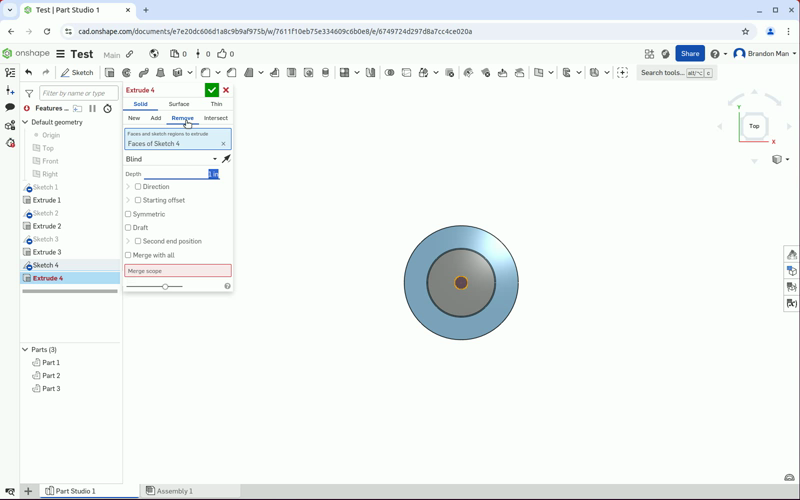
text(18.535)
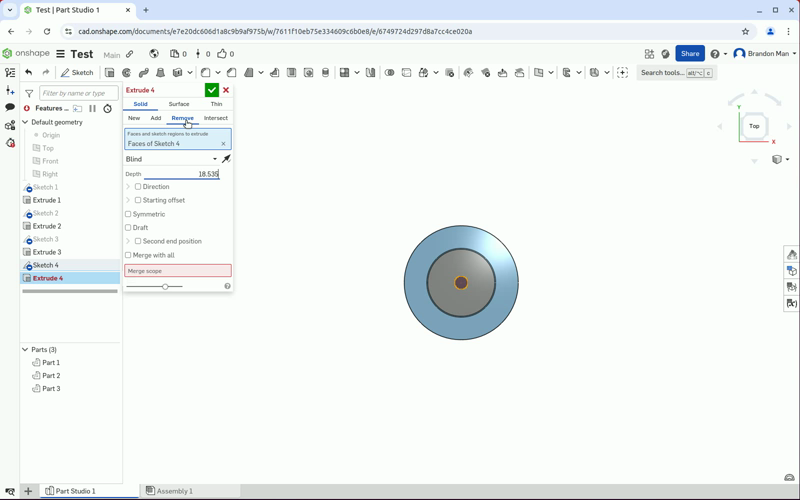
key(tab, 6)
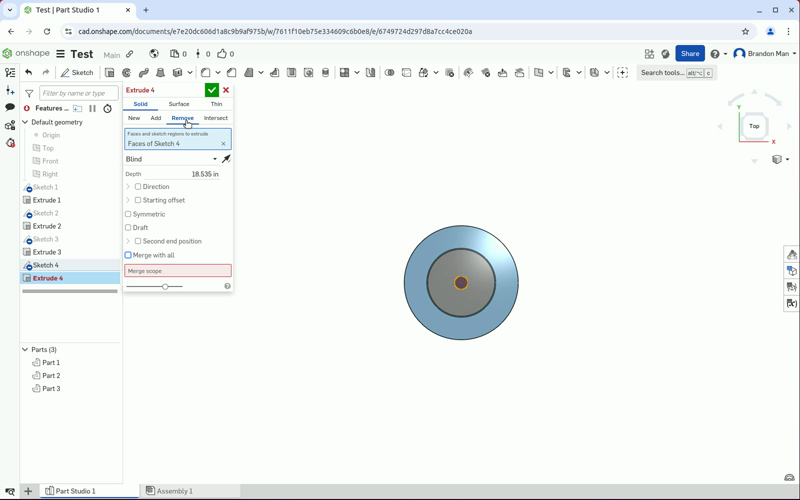
key(space)
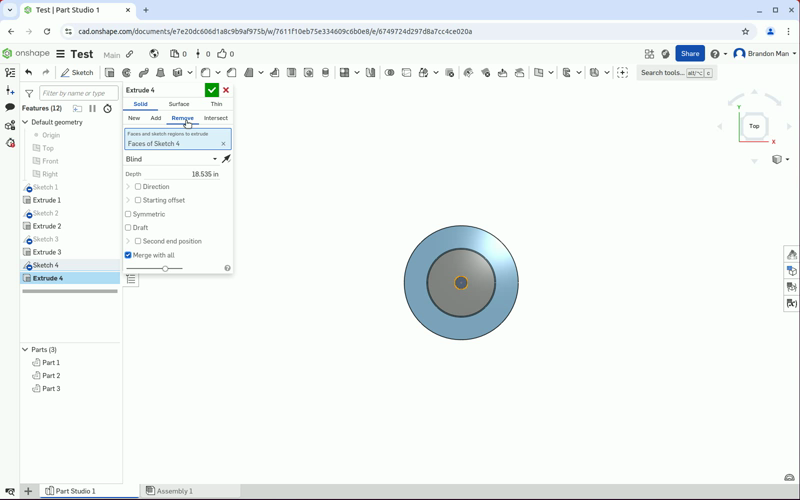
key(enter)
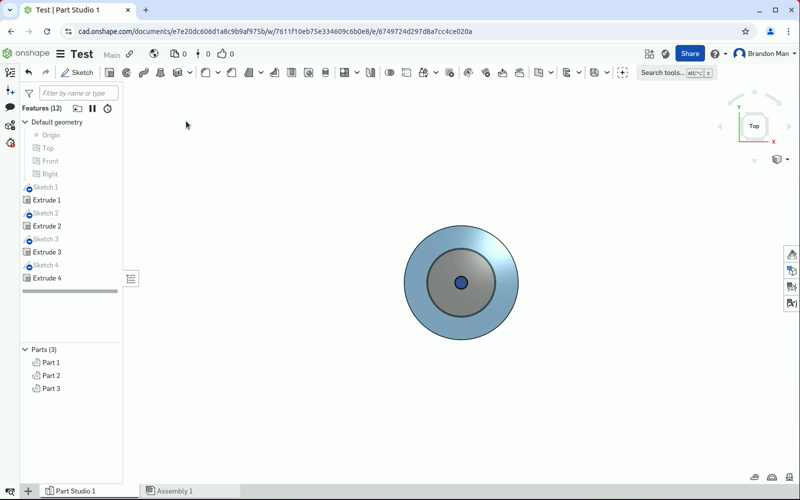
key(shift+h)
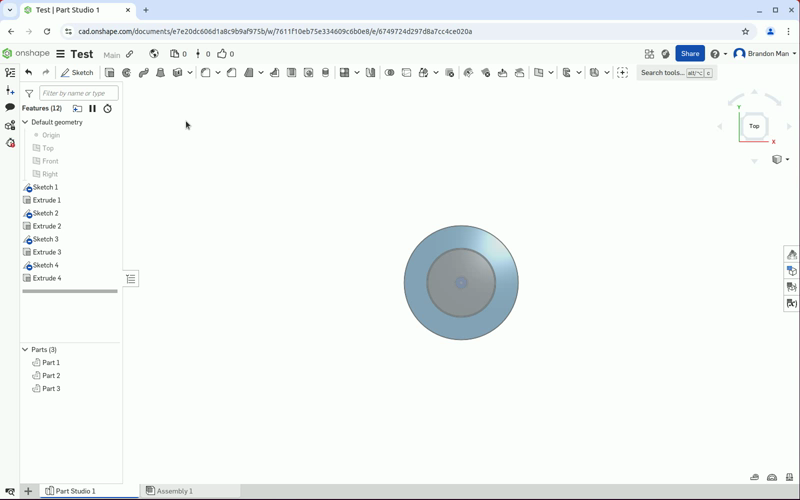
key(shift+h)
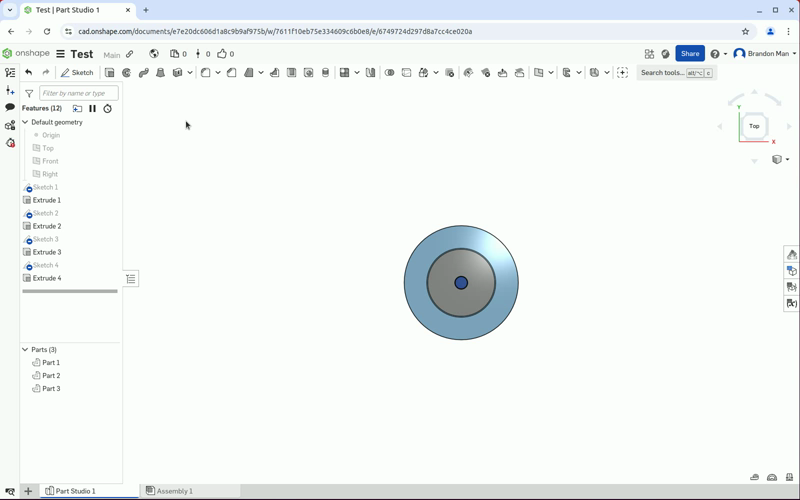
mouse_move(73, 189)
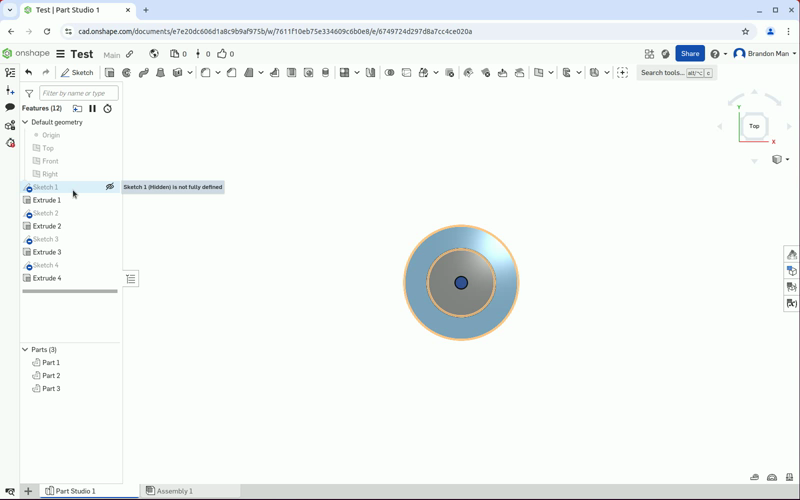
click(73, 189)
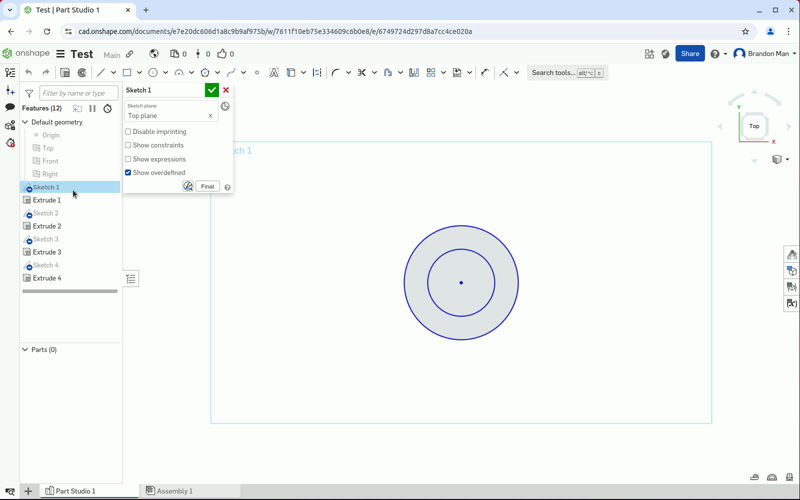
mouse_move(229, 92)
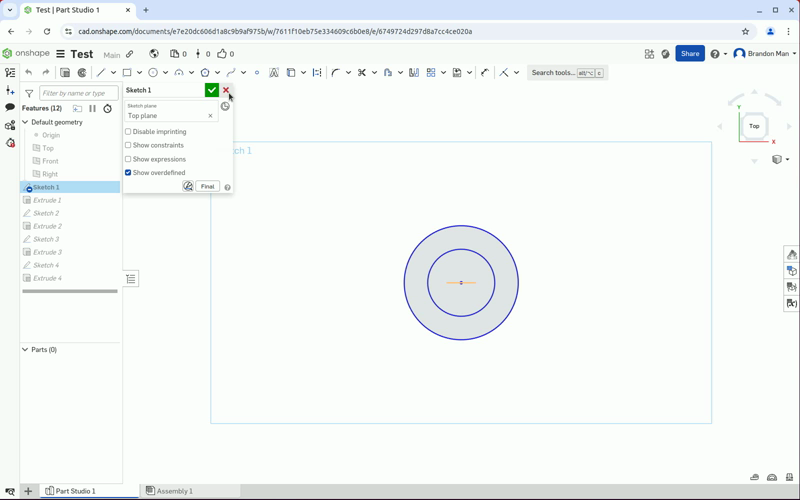
click(229, 92)
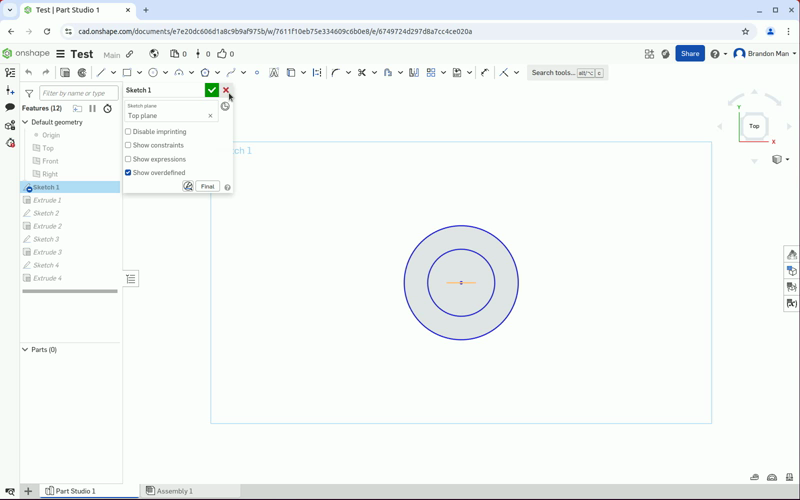
key(shift+s)
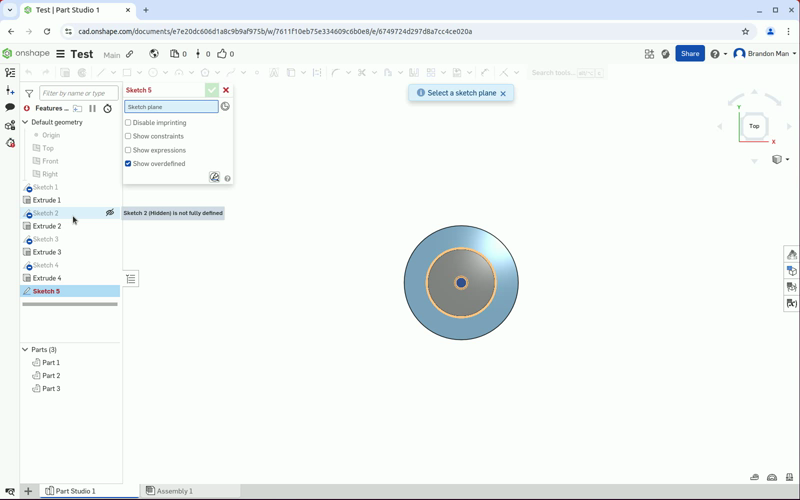
scroll(3)
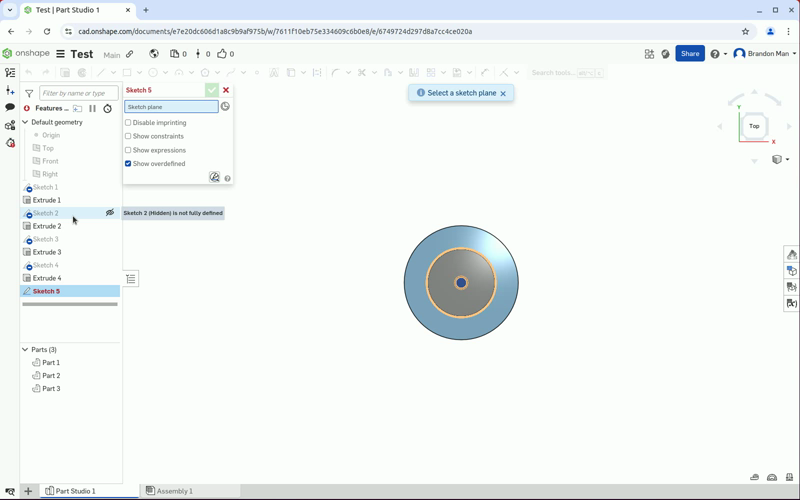
mouse_move(73, 150)
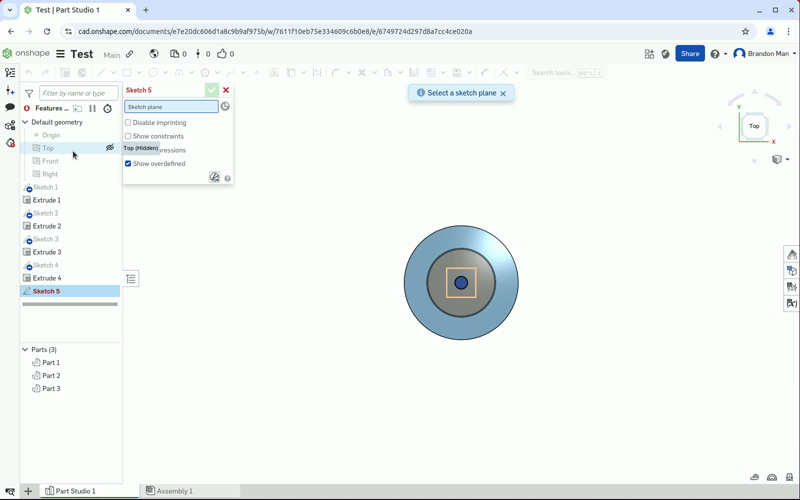
click(73, 150)
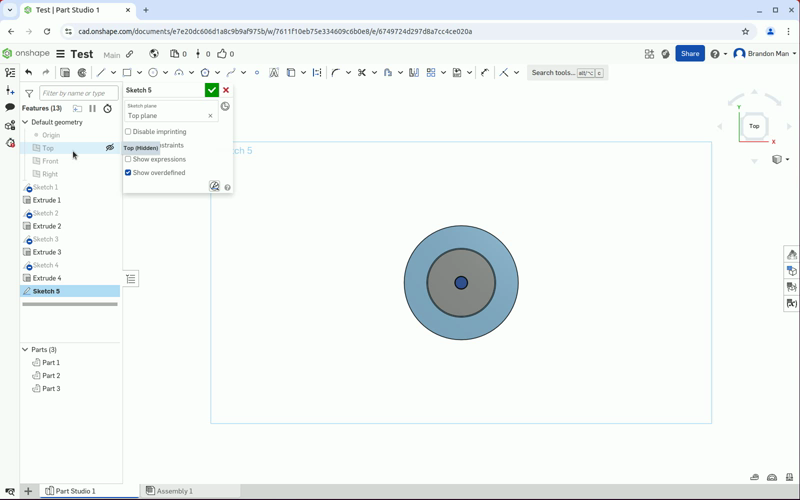
mouse_move(73, 352)
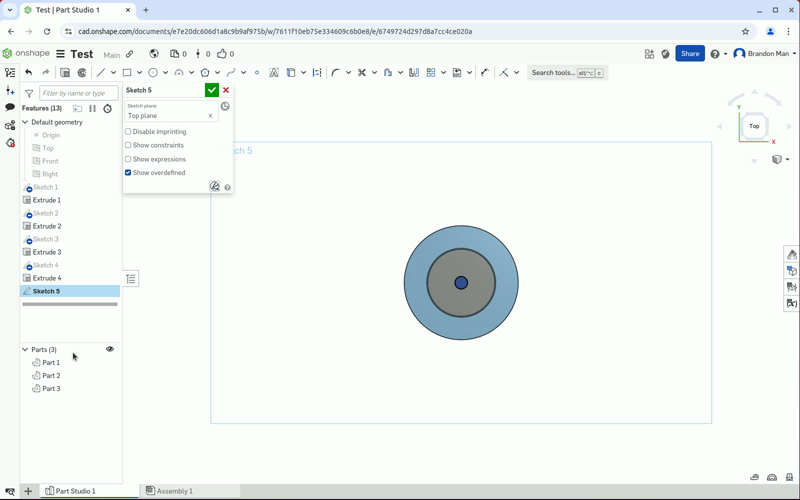
key(y)
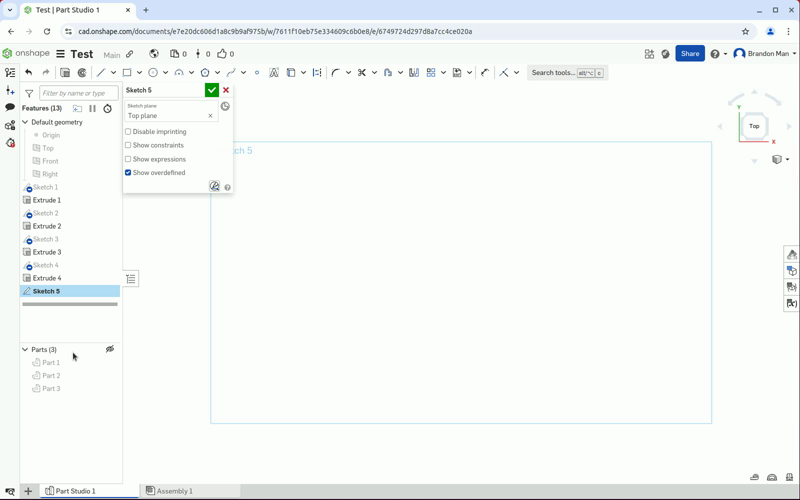
key(c)
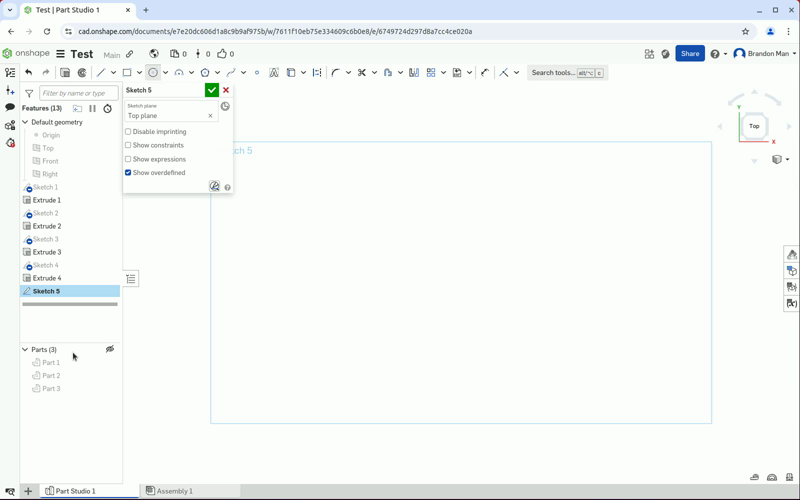
key_down(shift)
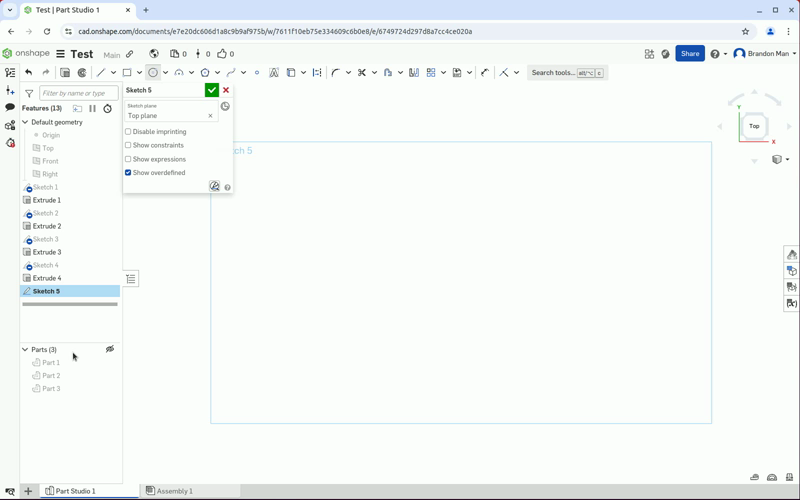
mouse_move(461, 282)
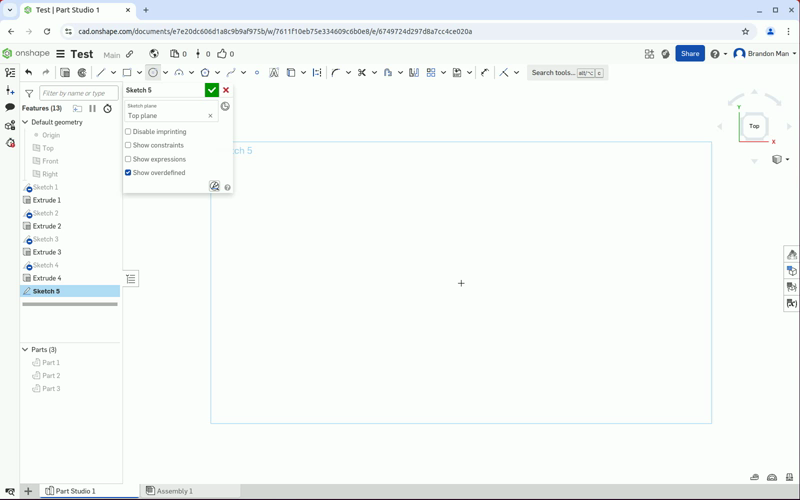
click(461, 282)
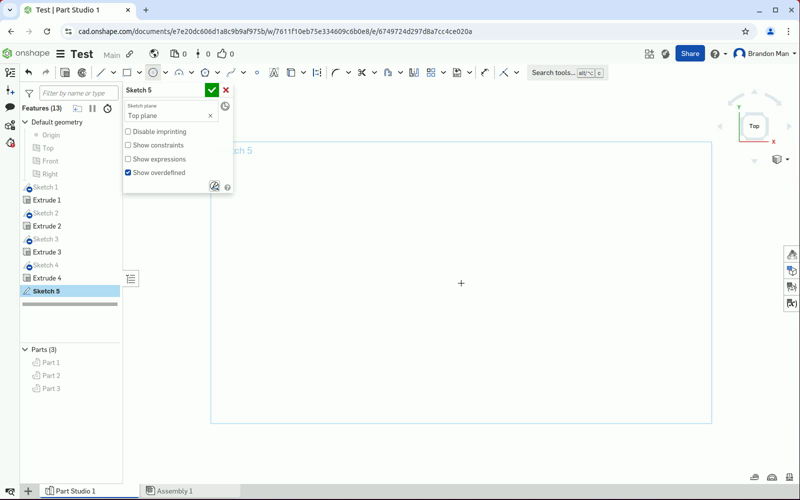
key_up(shift)
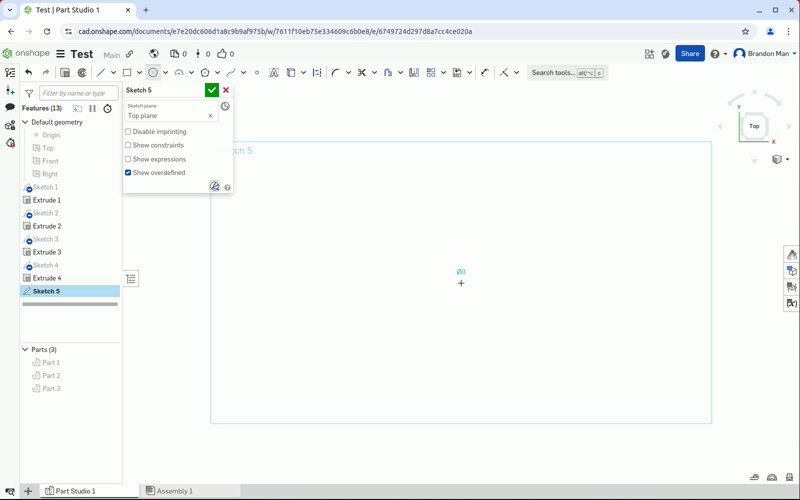
mouse_move(495, 282)
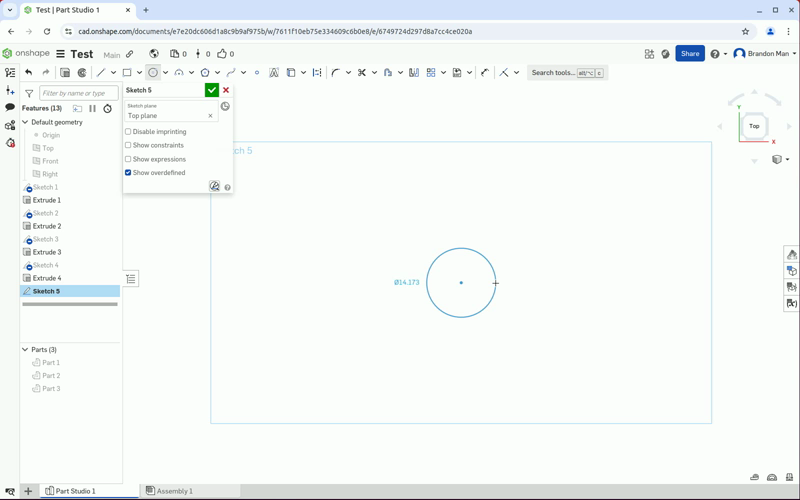
click(495, 282)
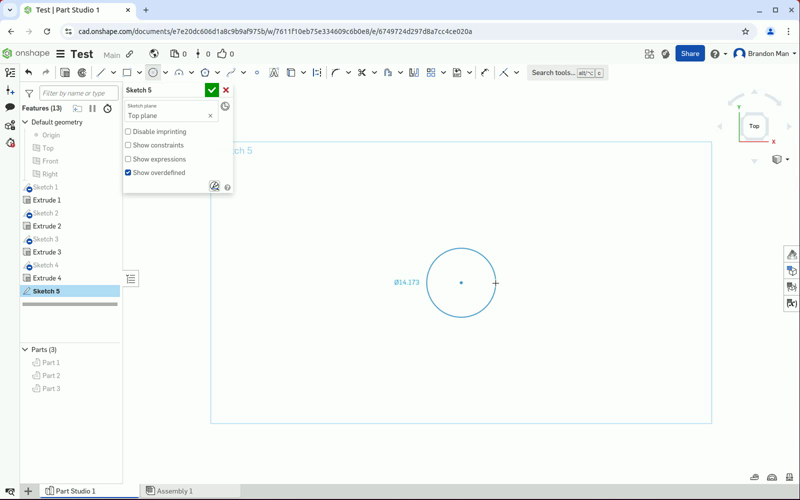
key(esc)
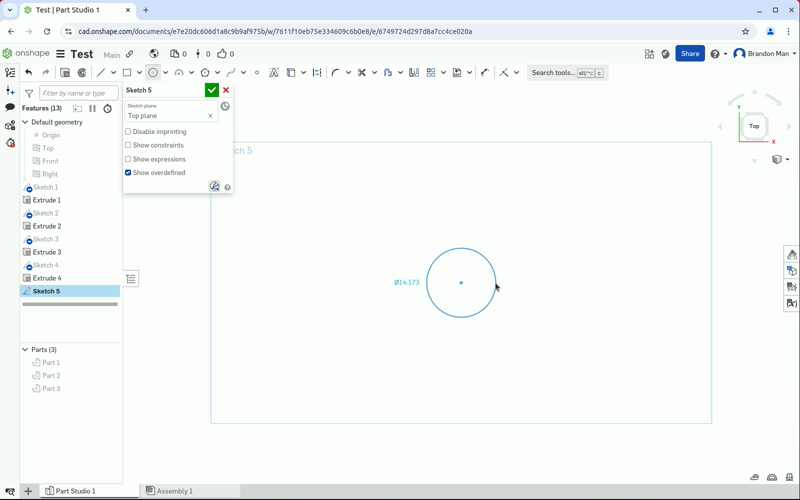
key(c)
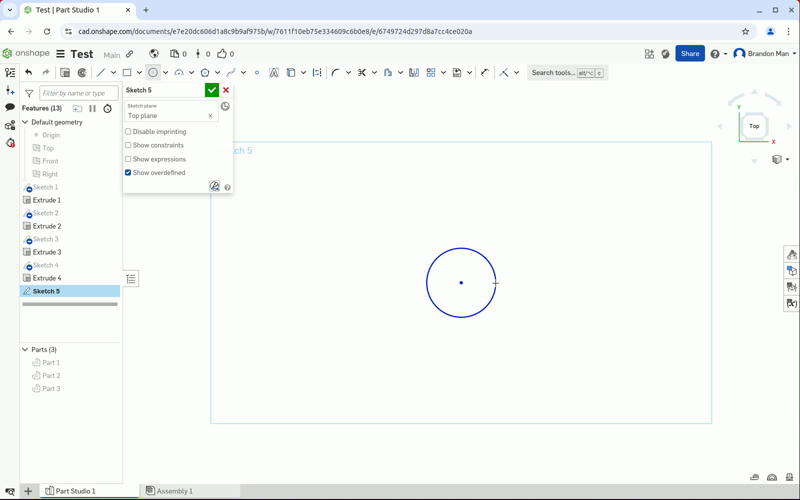
key_down(shift)
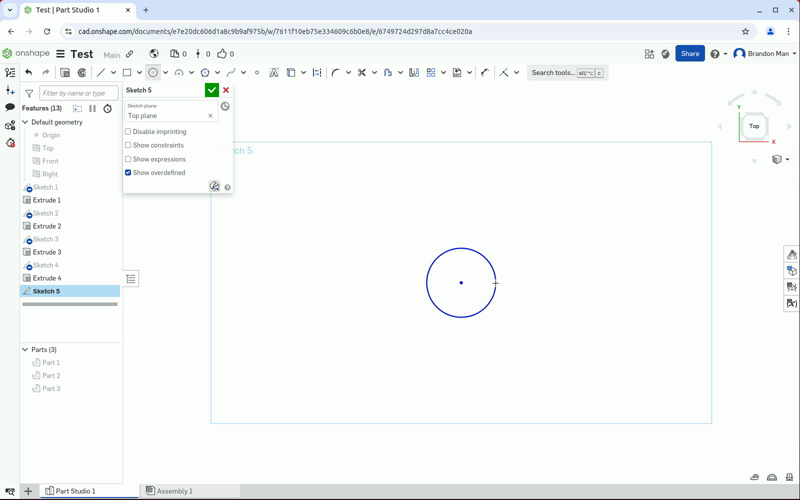
mouse_move(461, 282)
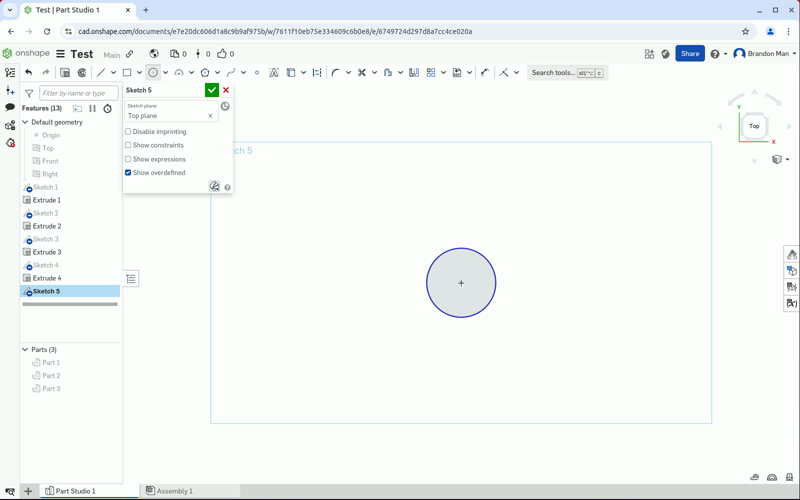
click(461, 282)
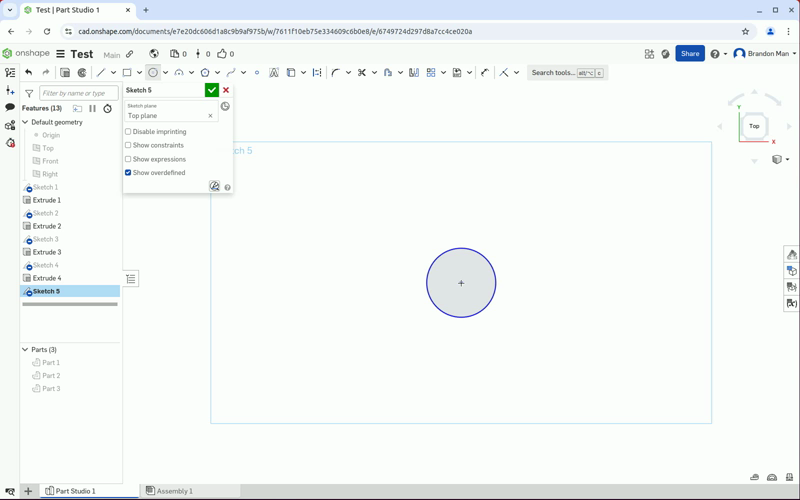
key_up(shift)
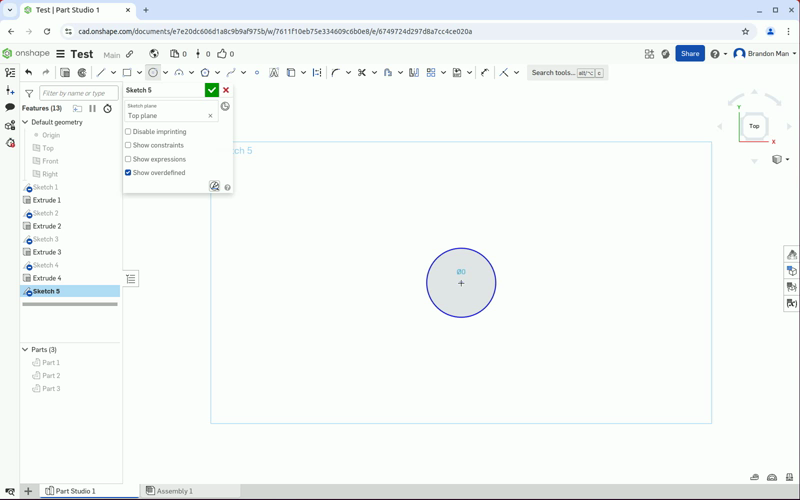
mouse_move(467, 282)
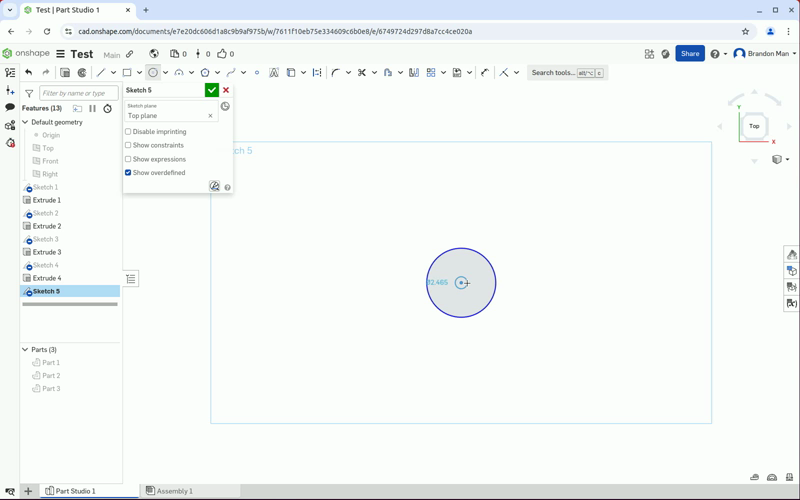
click(467, 282)
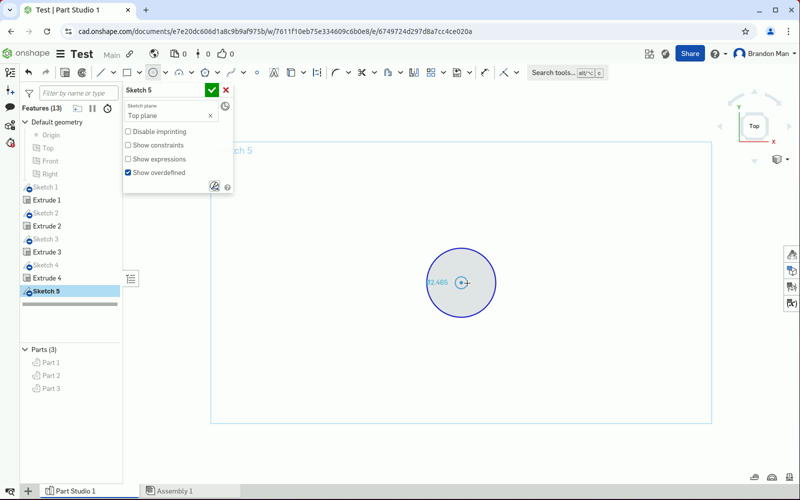
key(esc)
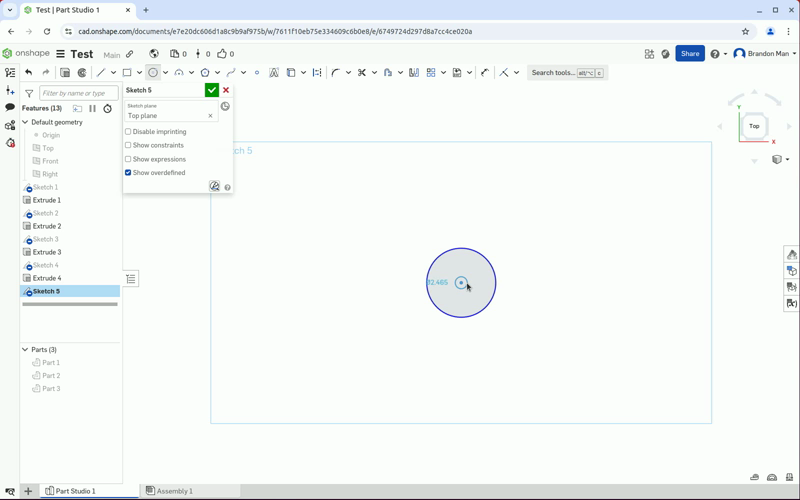
mouse_move(448, 302)
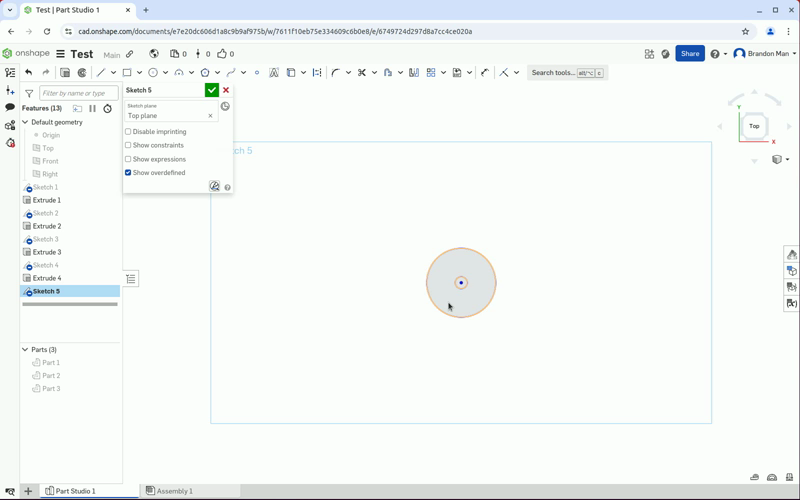
click(448, 302)
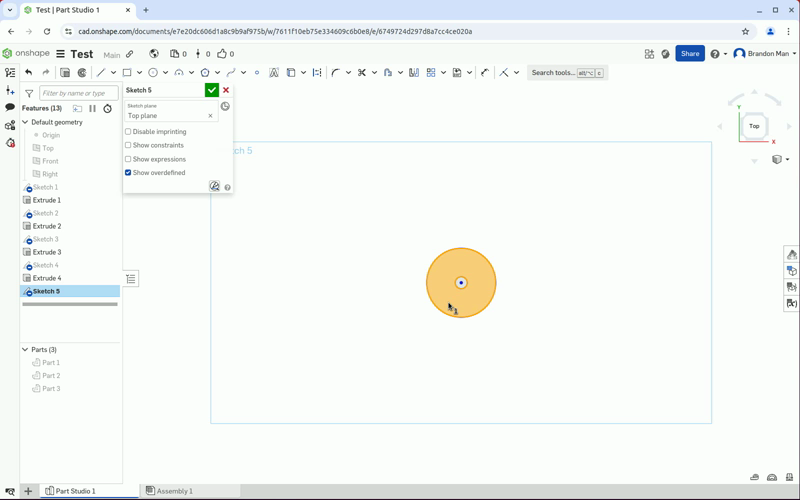
mouse_move(73, 352)
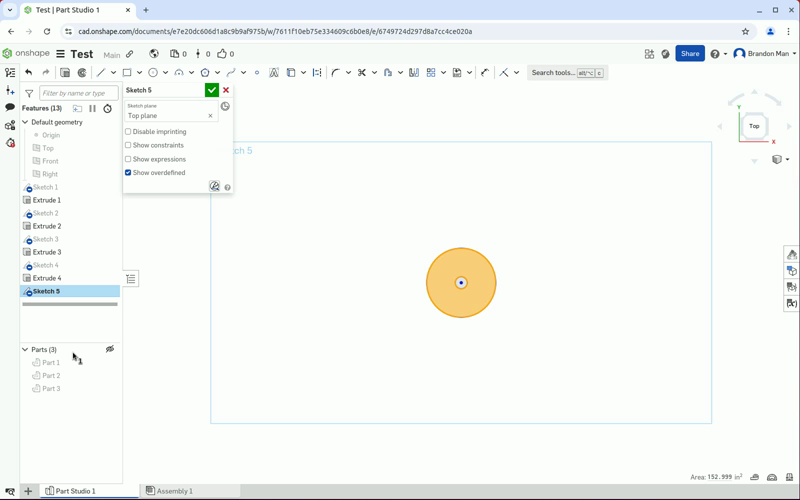
key(shift+y)
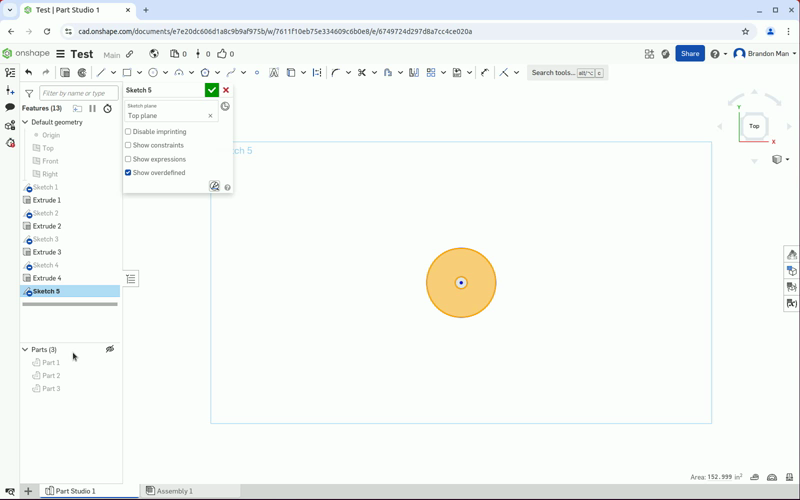
key(shift+e)
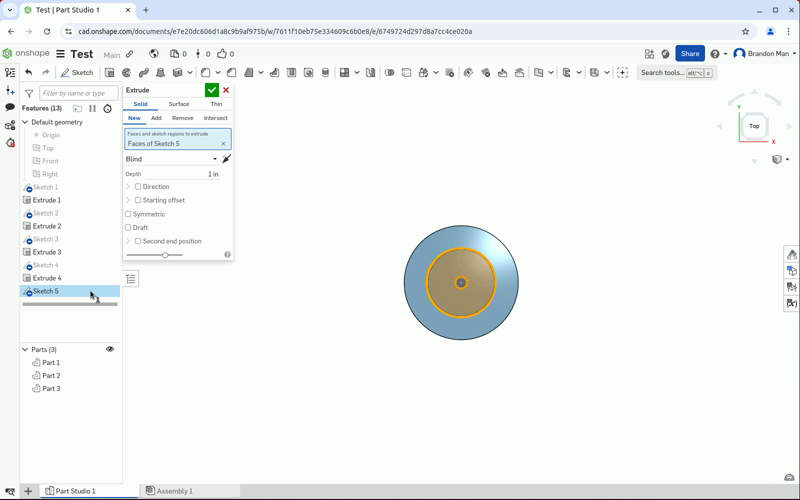
mouse_move(143, 106)
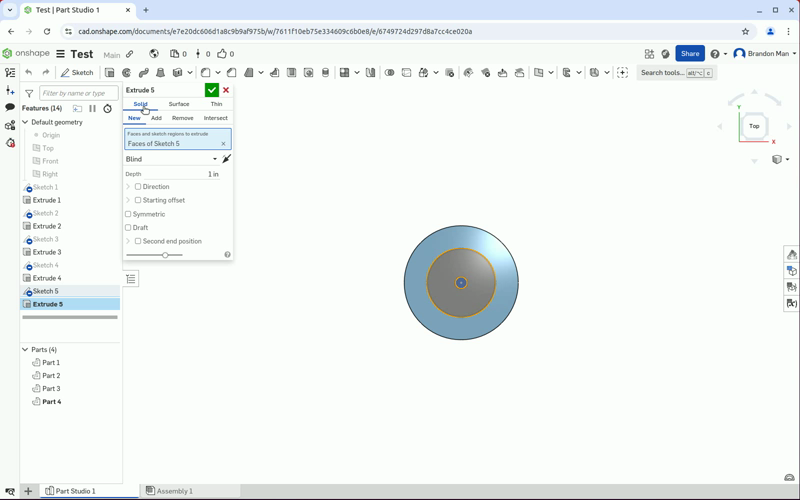
click(143, 106)
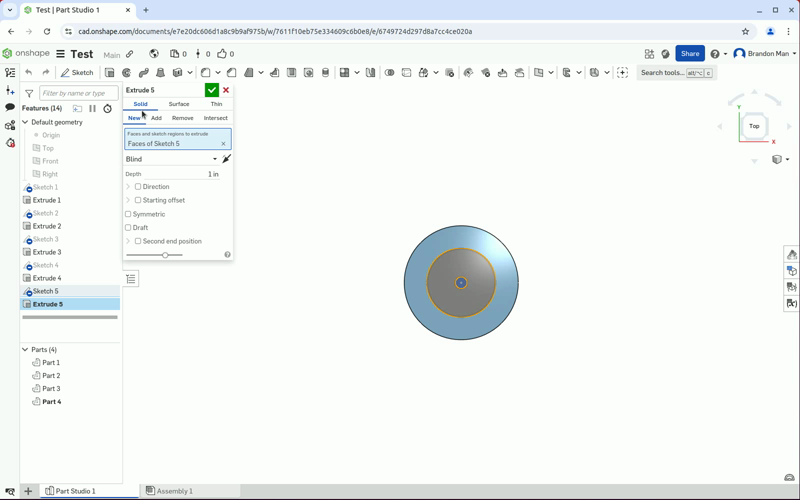
mouse_move(137, 120)
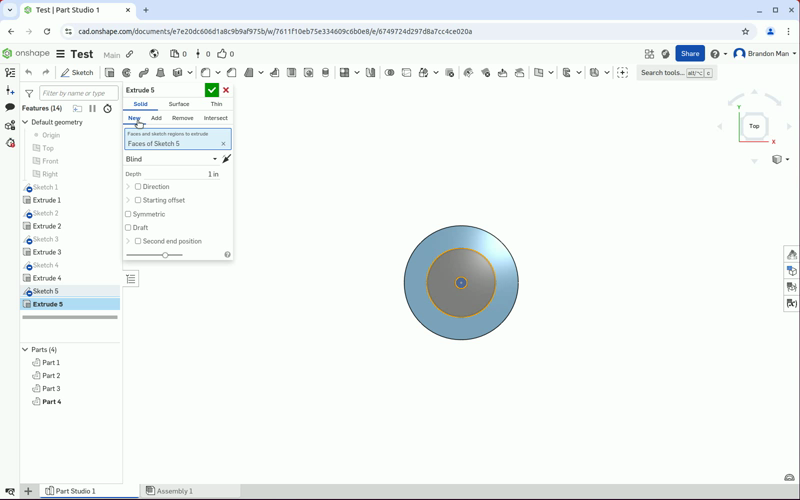
click(137, 120)
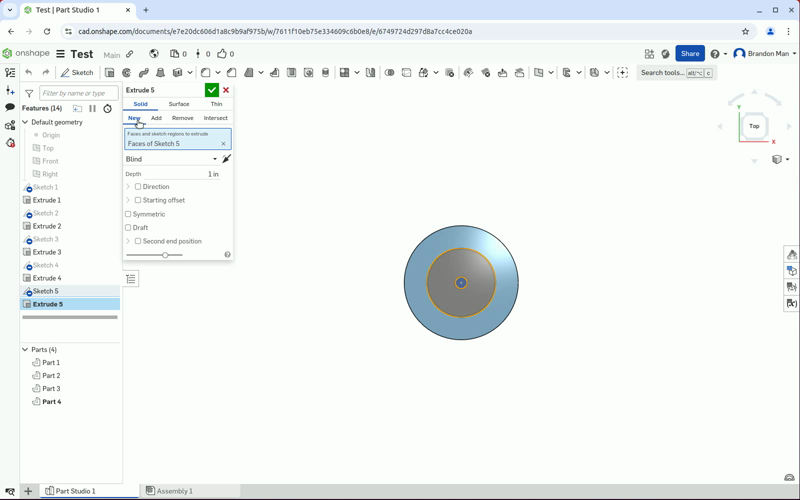
key(tab, 4)
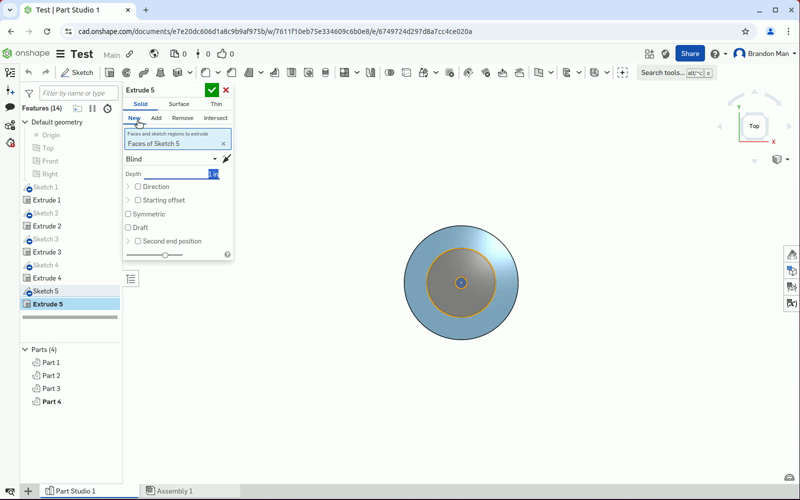
text(4.574)
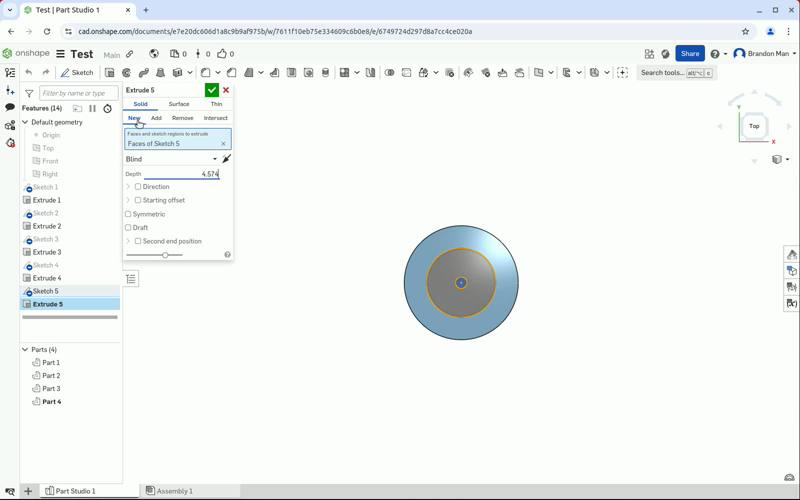
key(enter)
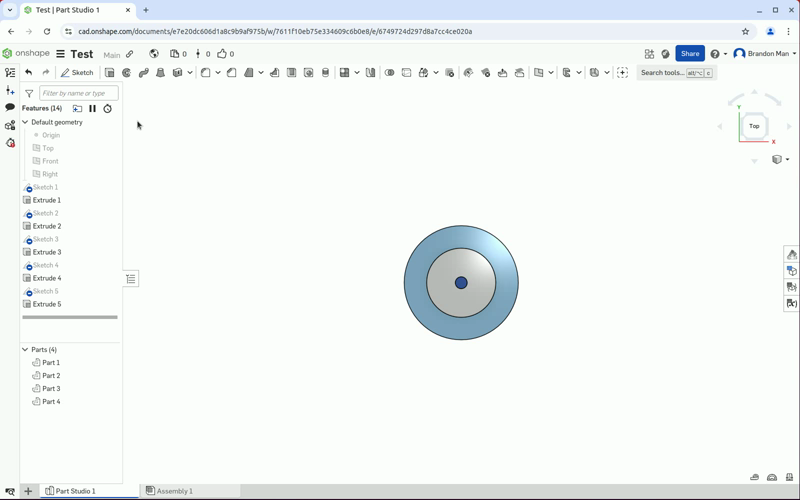
key(shift+h)
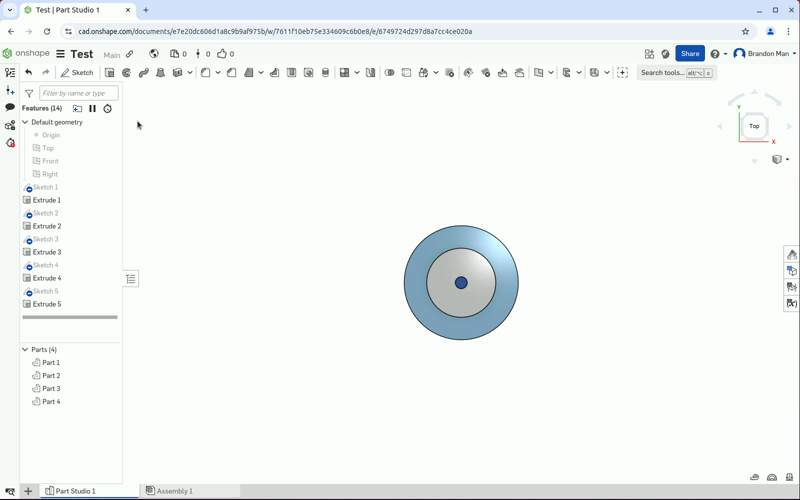
key(shift+h)
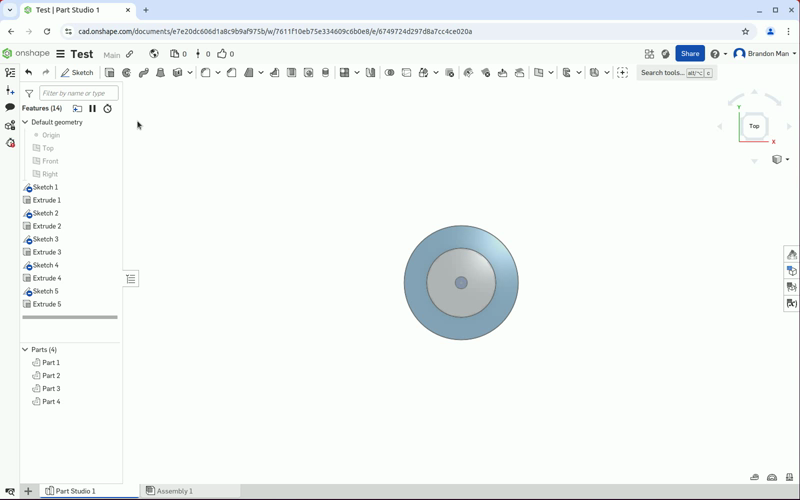
key(shift+7)
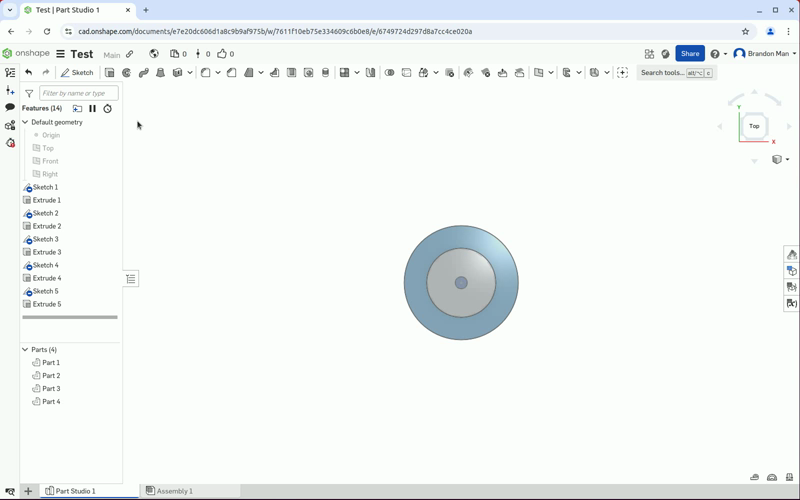
key(up, 3)
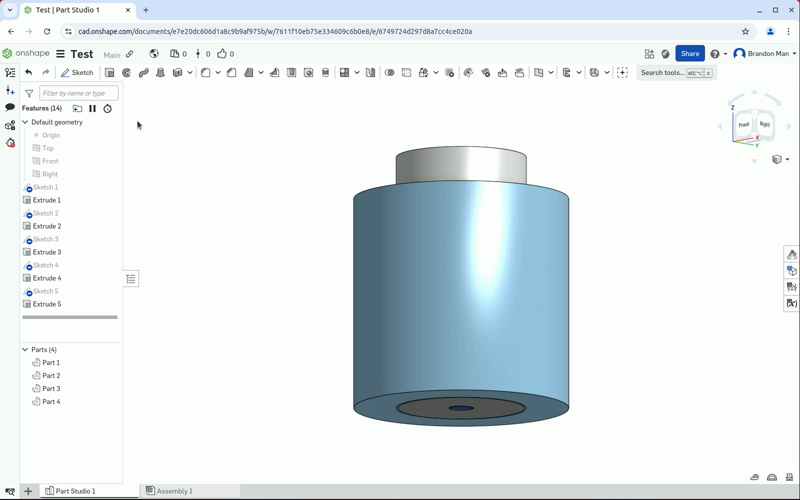
key(left, 3)
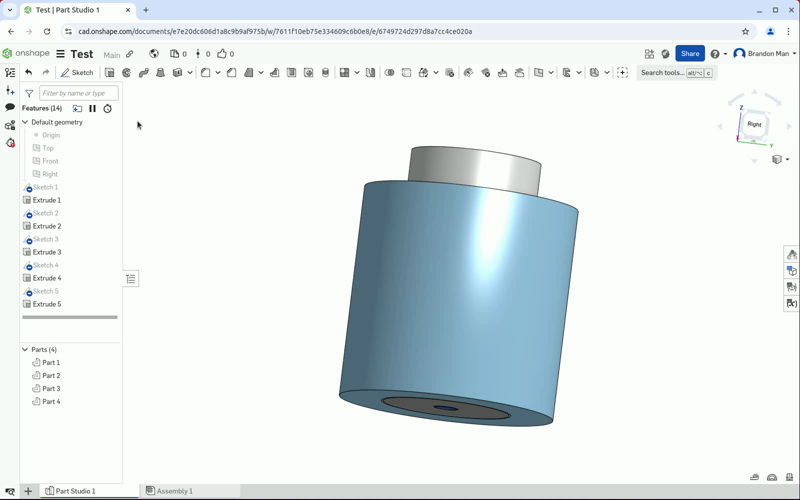
key(right, 3)
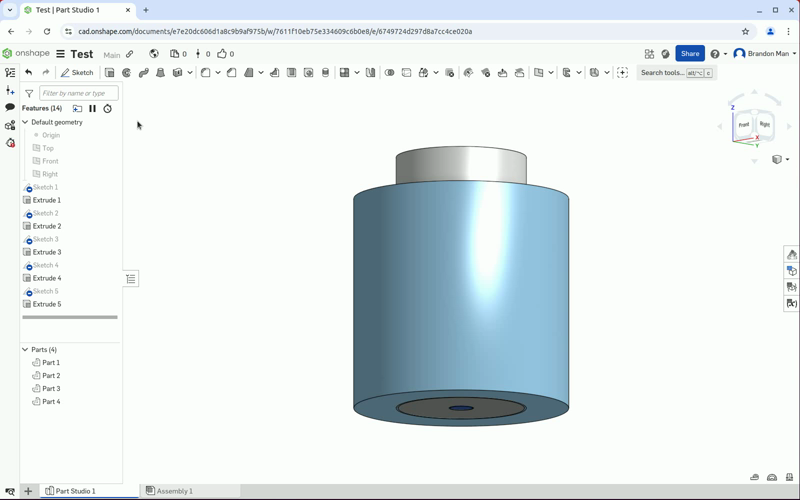
key(down, 3)
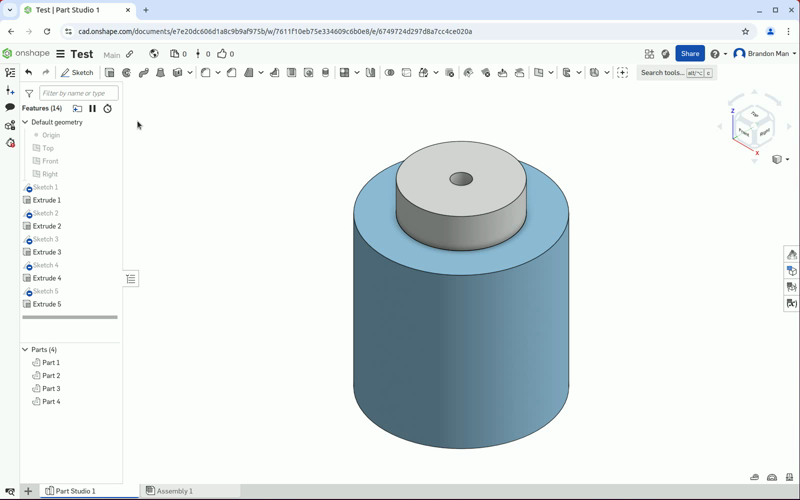
mouse_move(73, 189)
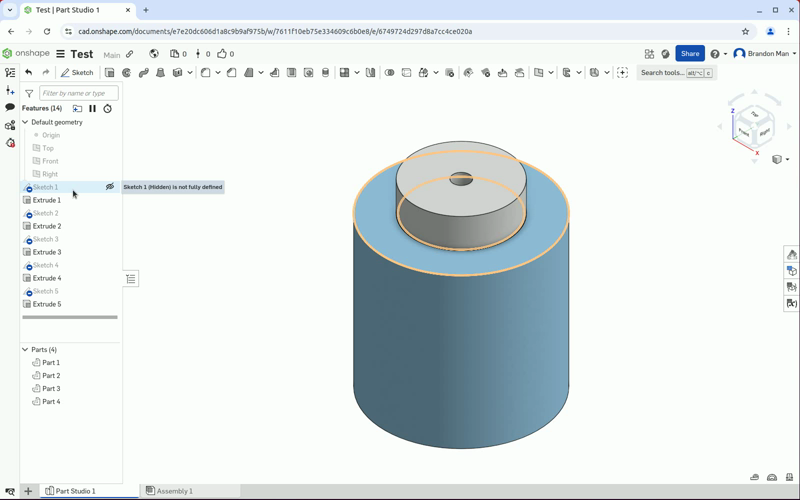
click(73, 189)